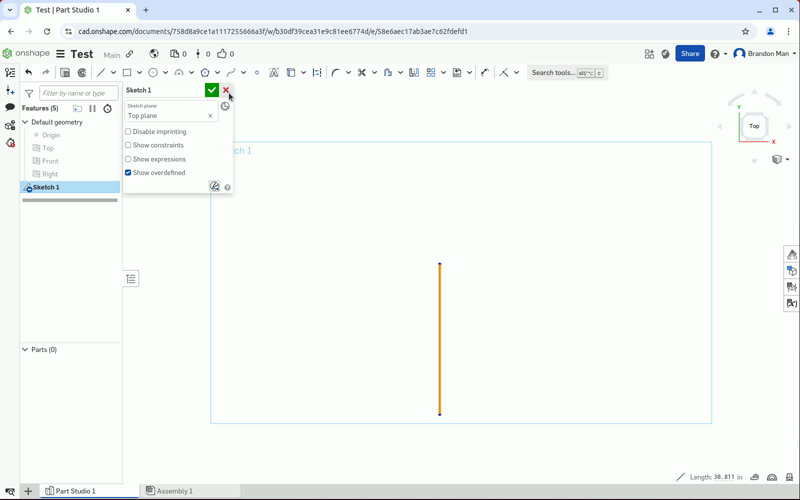
key(shift+h)
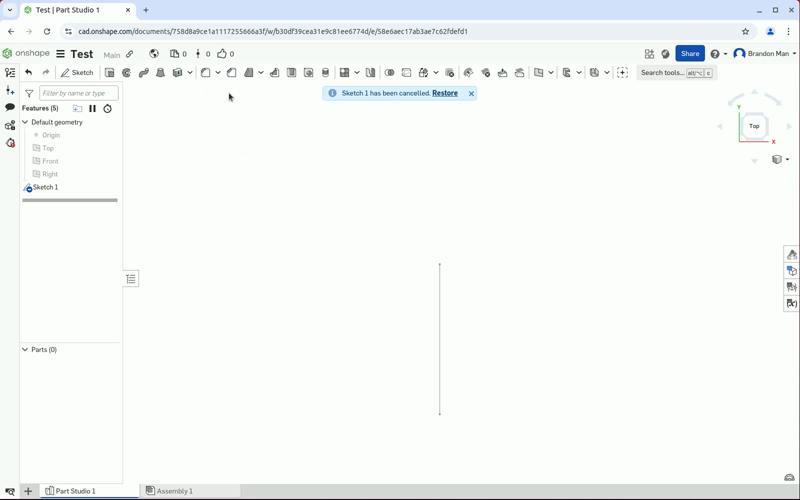
key(shift+s)
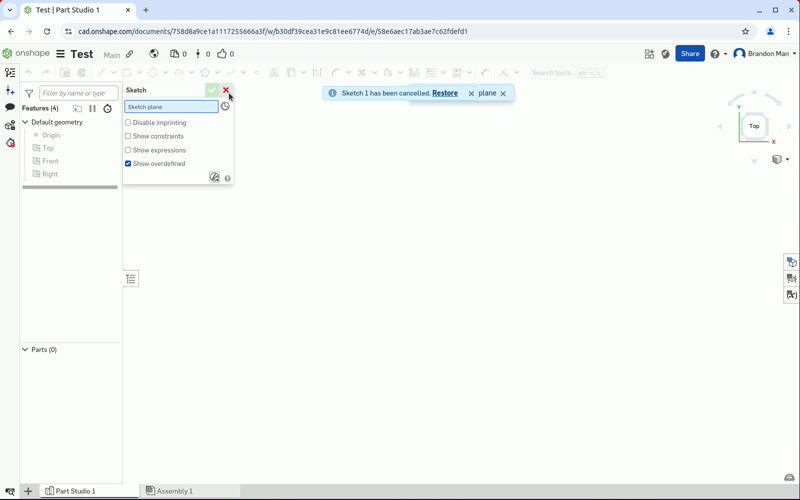
mouse_move(73, 150)
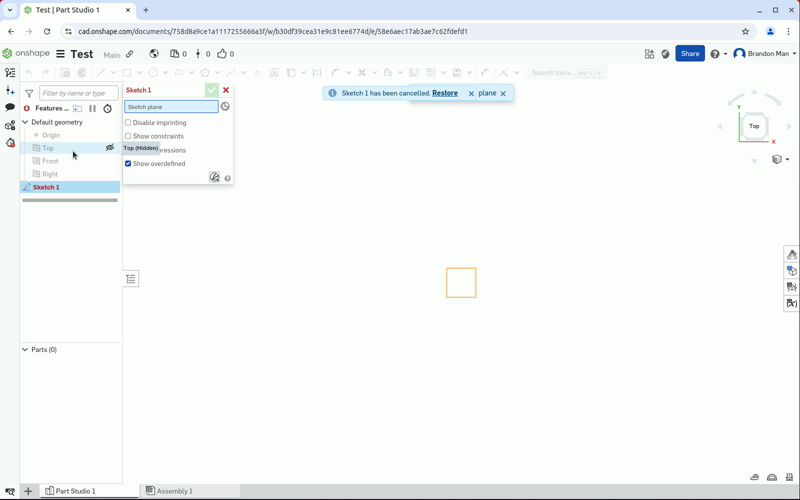
click(73, 150)
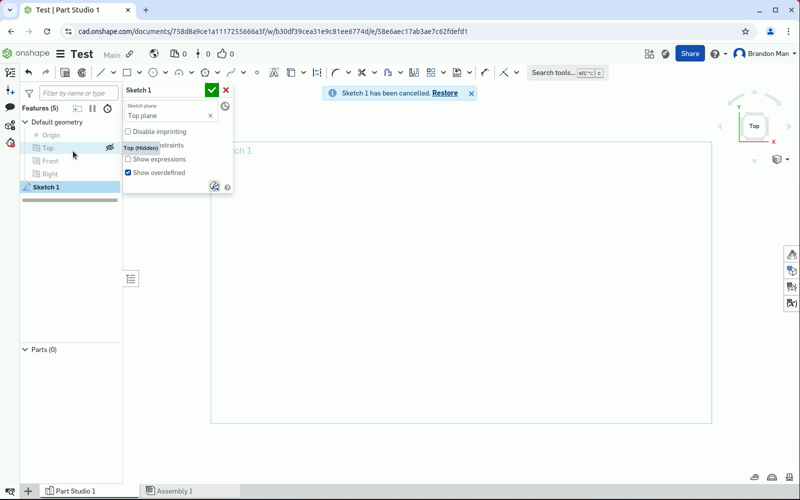
mouse_move(73, 352)
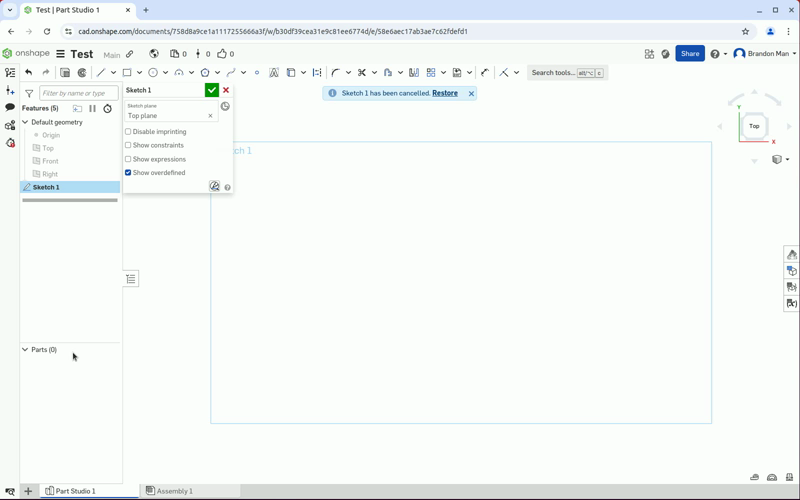
key(y)
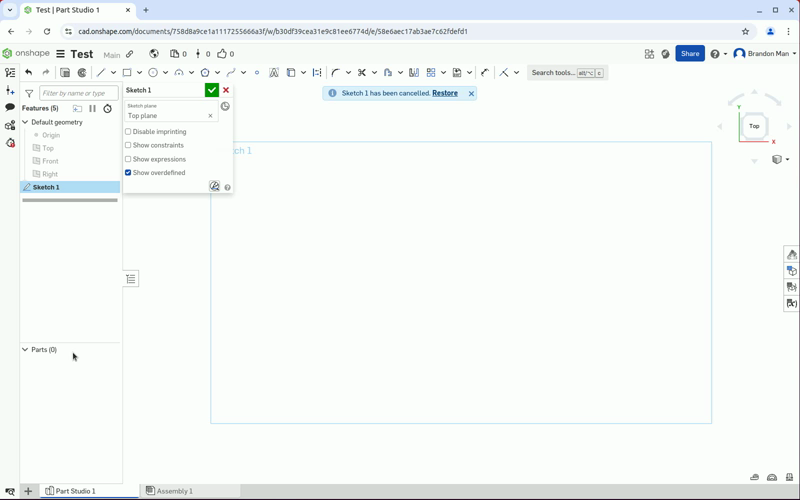
key(l)
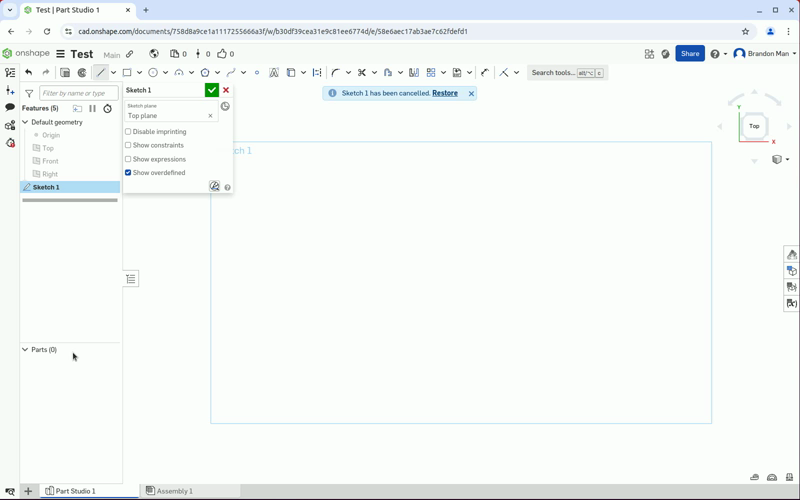
key_down(shift)
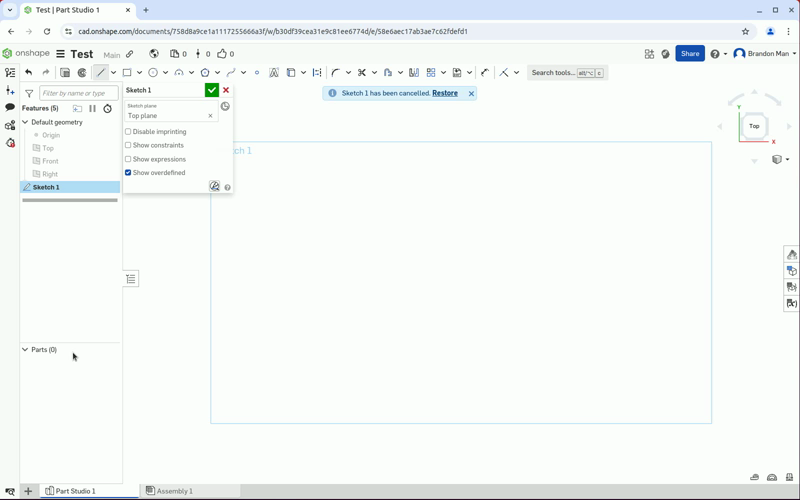
mouse_move(444, 307)
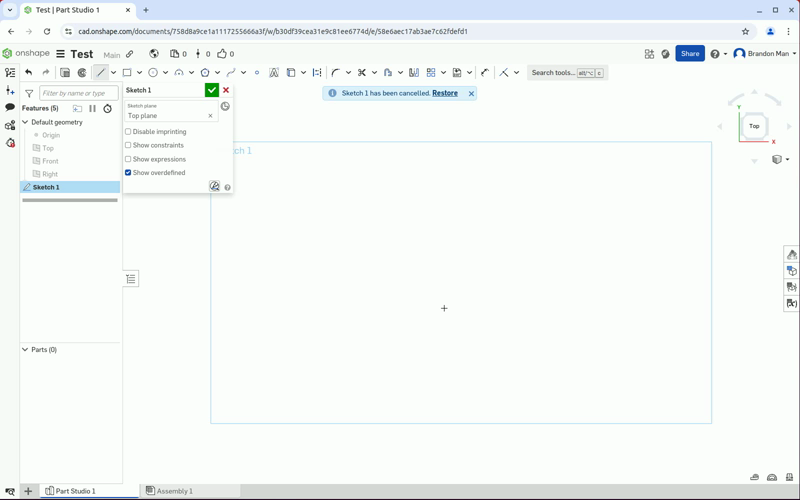
click(444, 307)
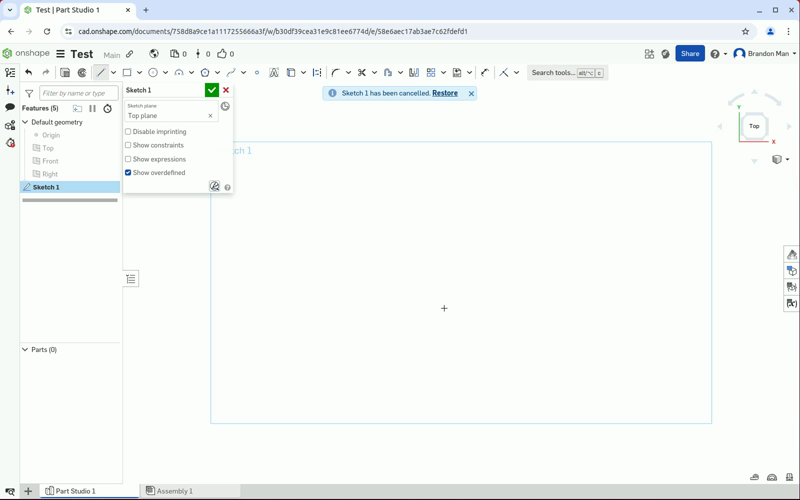
key_up(shift)
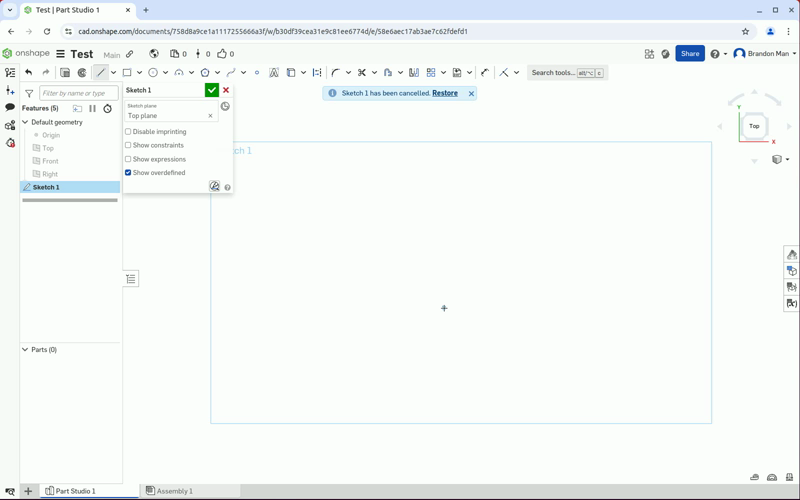
key_down(shift)
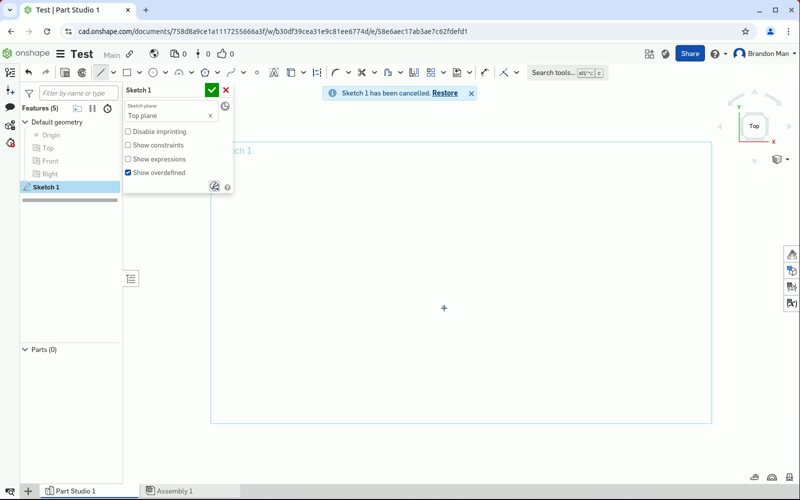
mouse_move(474, 307)
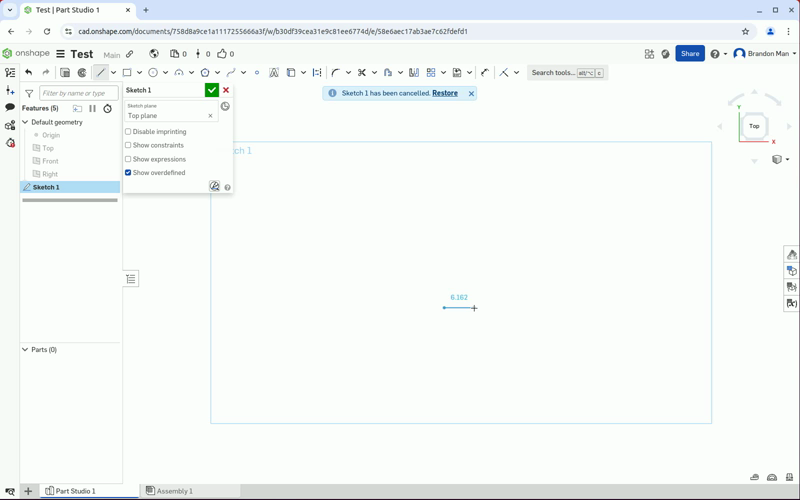
mouse_move(448, 307)
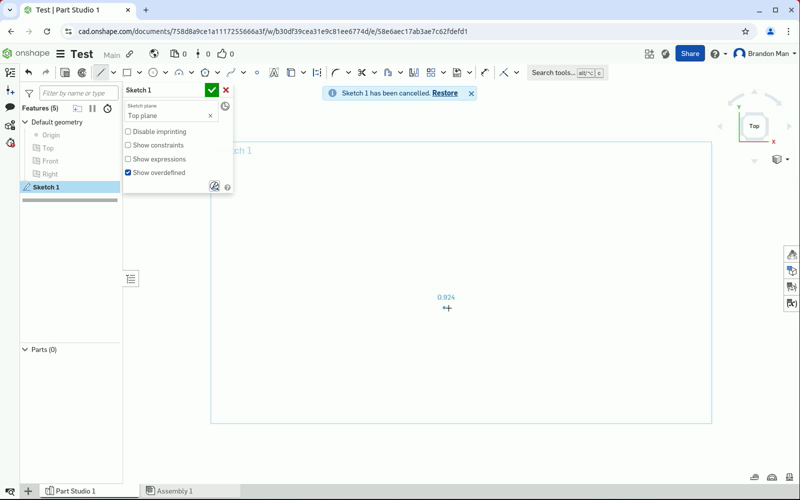
scroll(6)
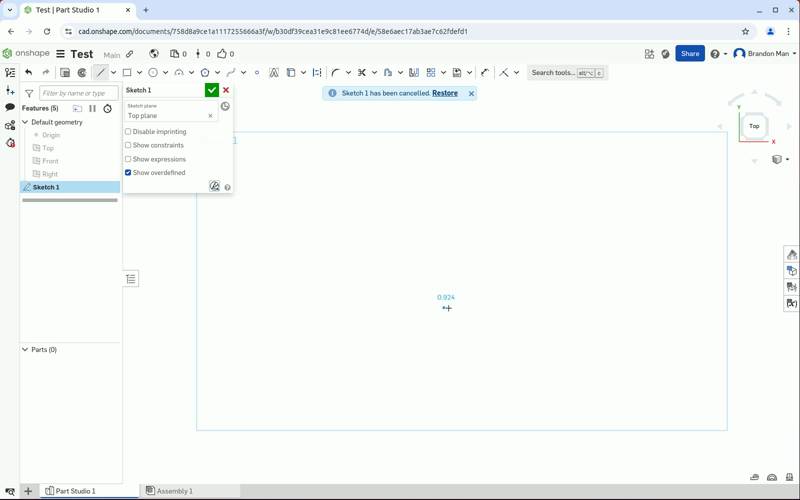
scroll(6)
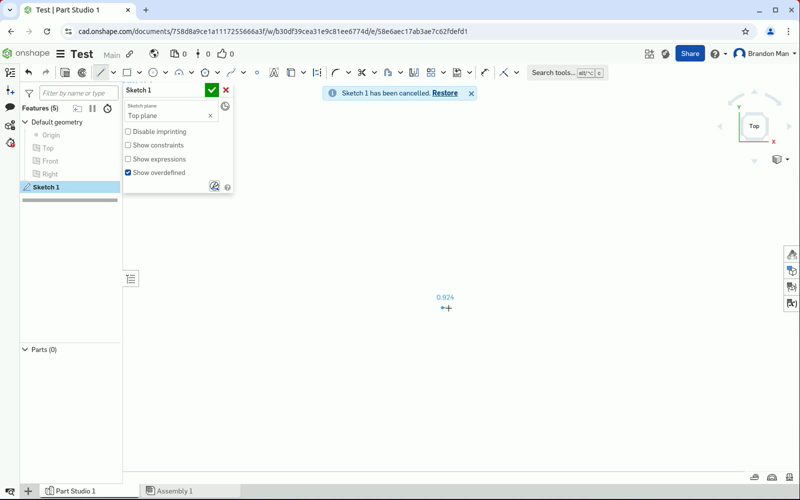
scroll(6)
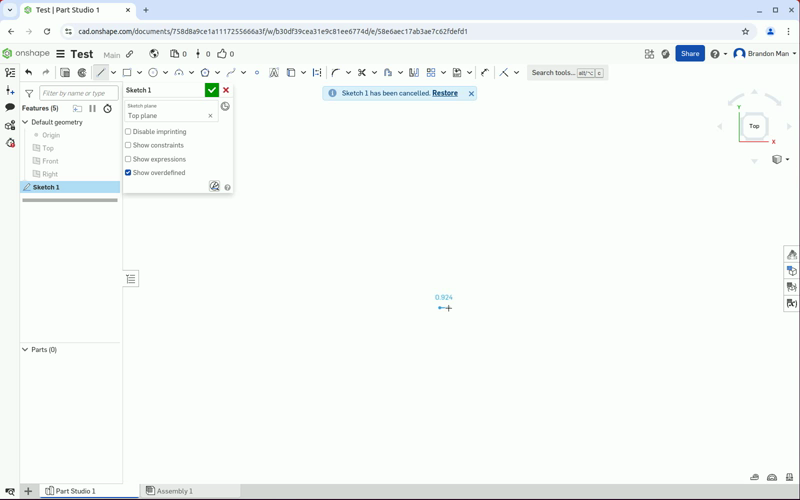
scroll(6)
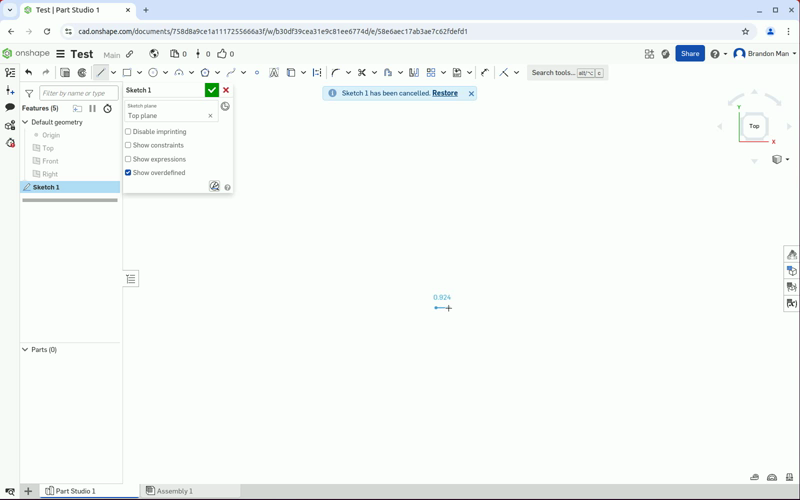
scroll(6)
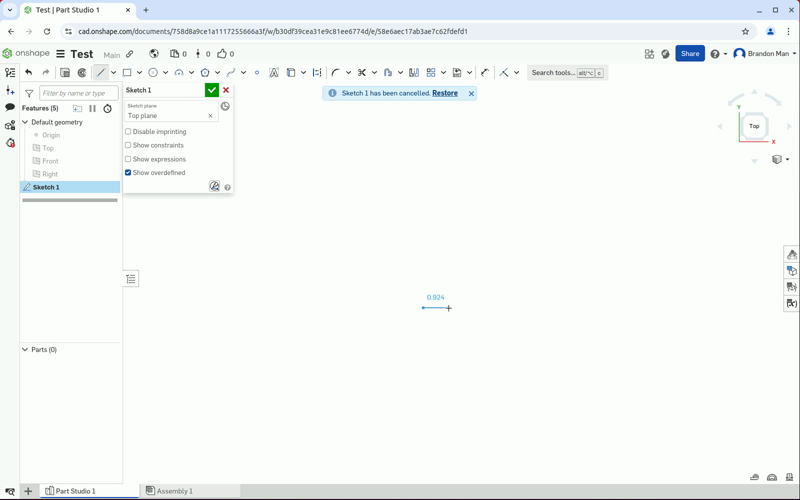
scroll(6)
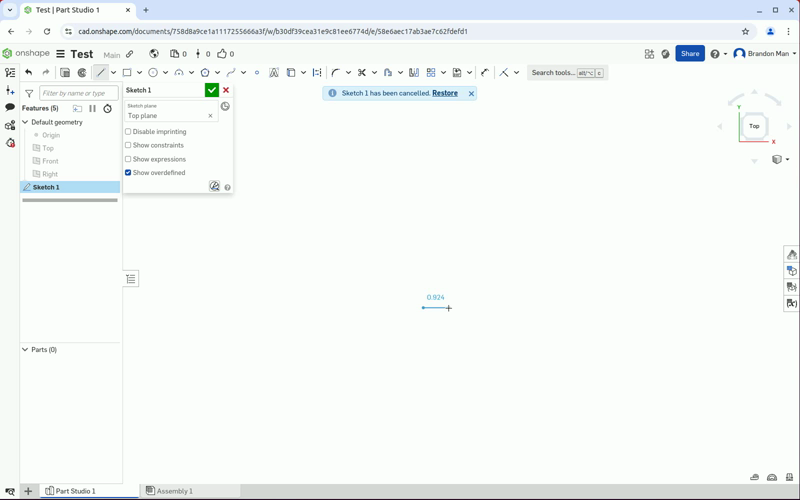
scroll(6)
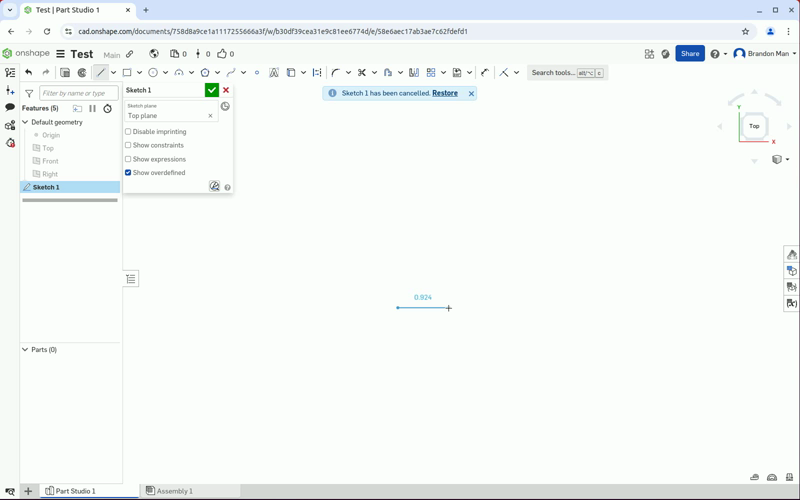
click(448, 307)
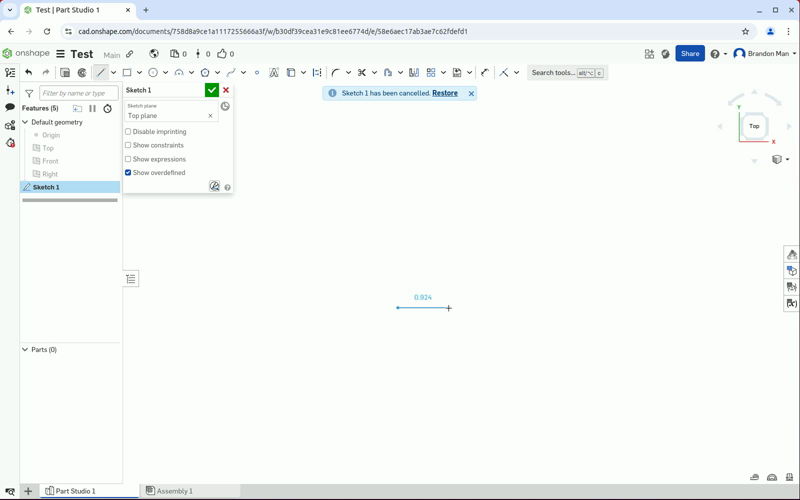
scroll(-6)
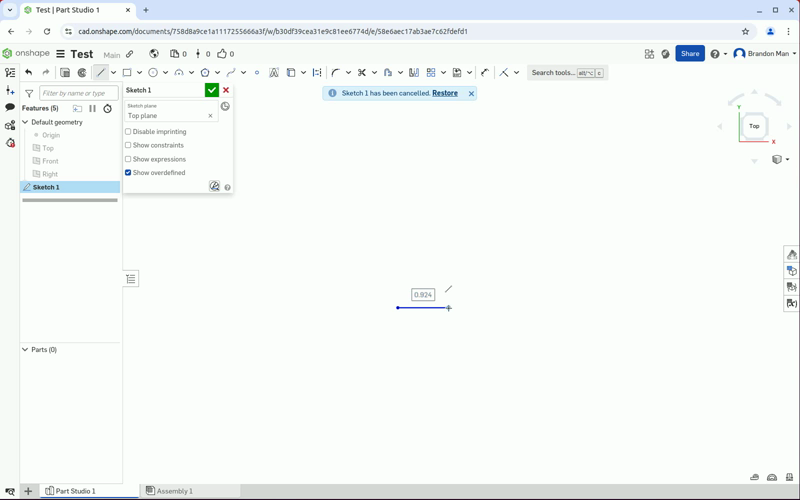
scroll(-6)
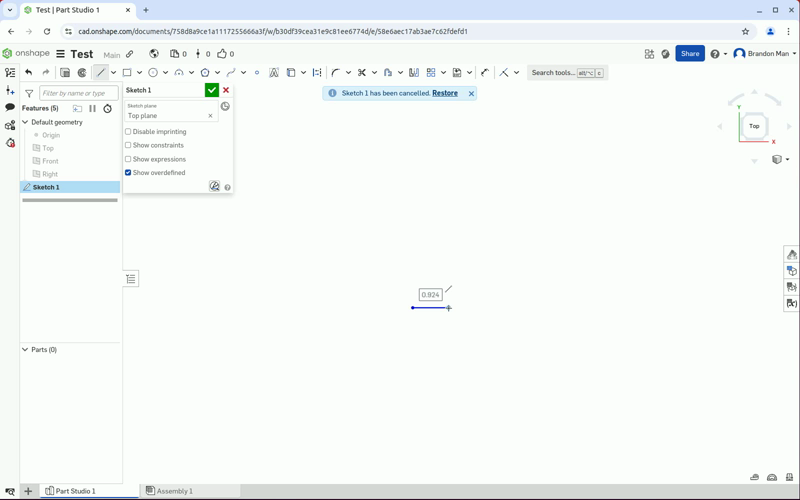
scroll(-6)
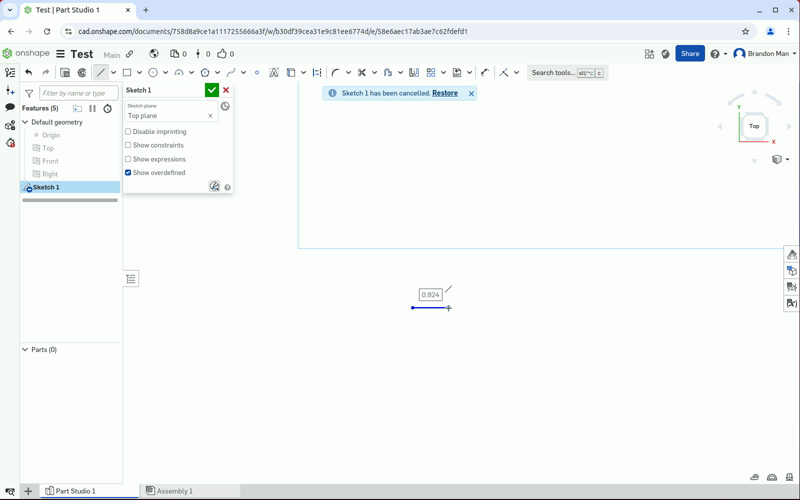
scroll(-6)
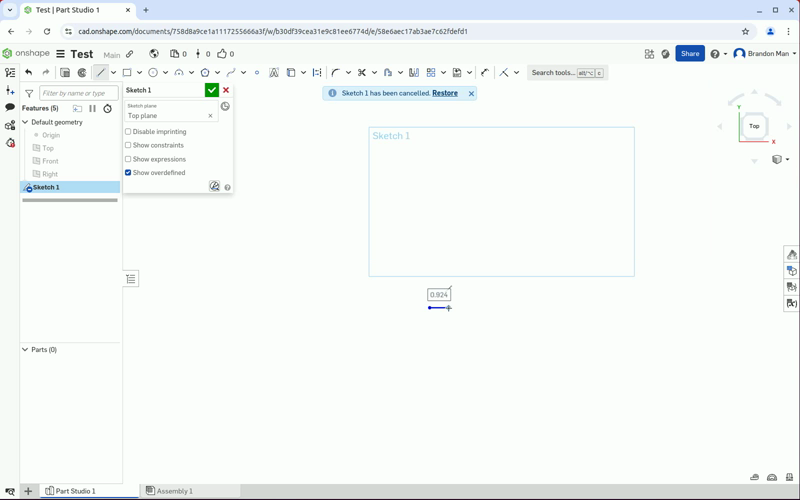
scroll(-6)
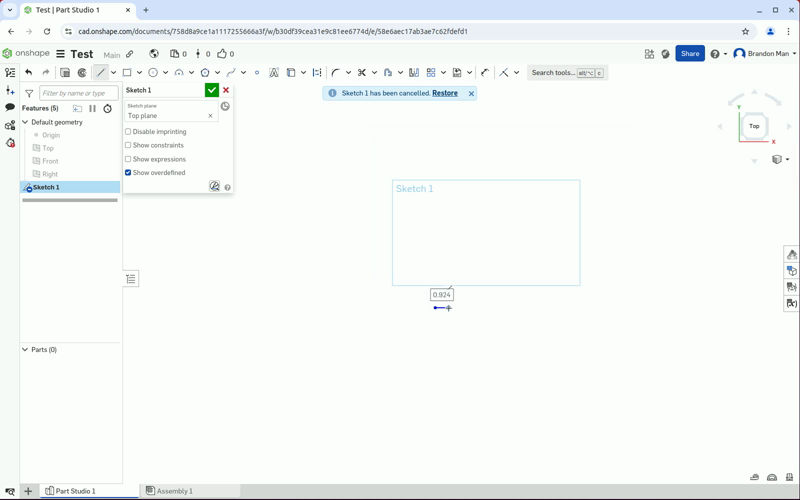
scroll(-6)
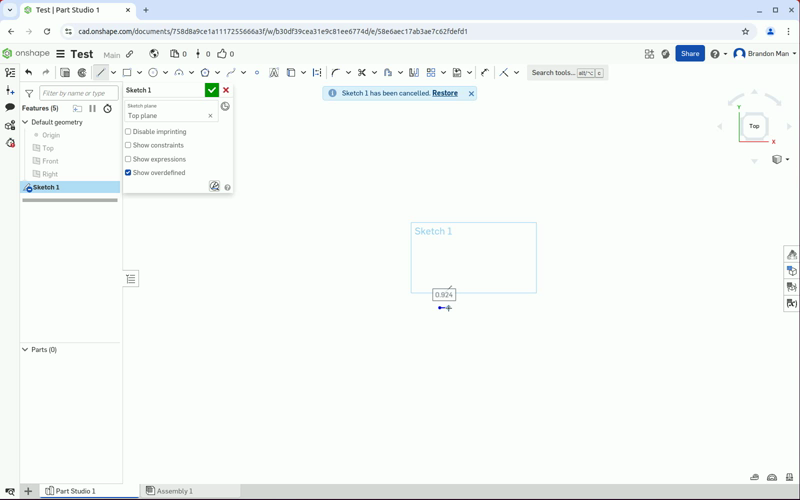
scroll(-6)
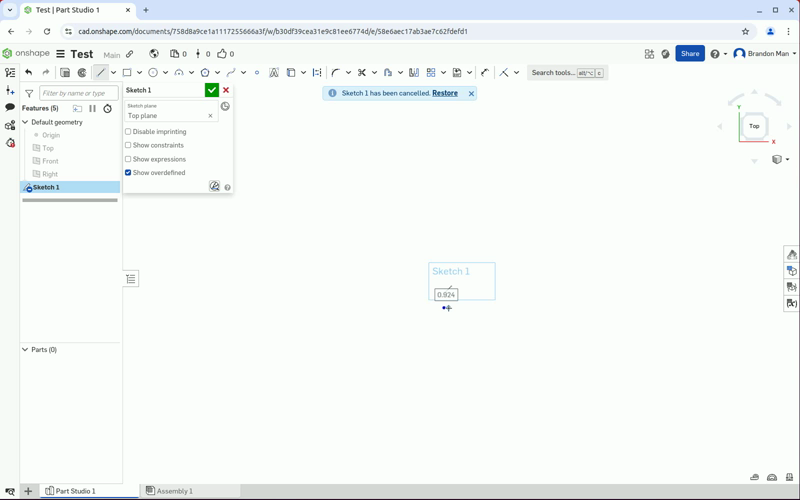
key_up(shift)
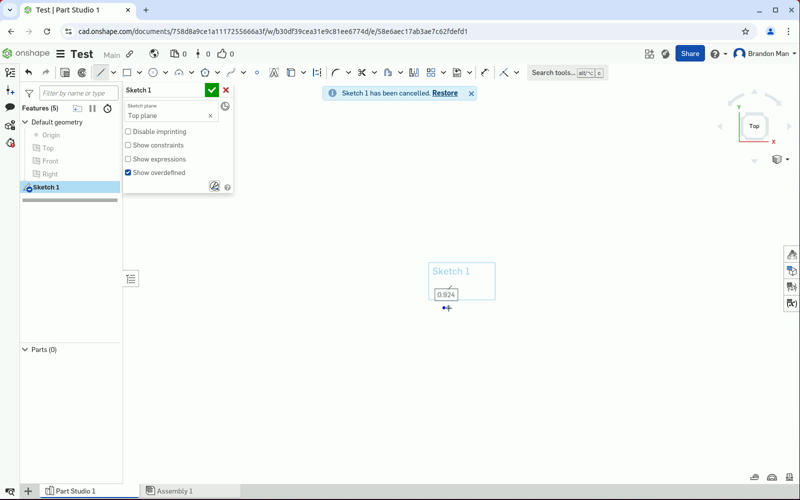
key_down(shift)
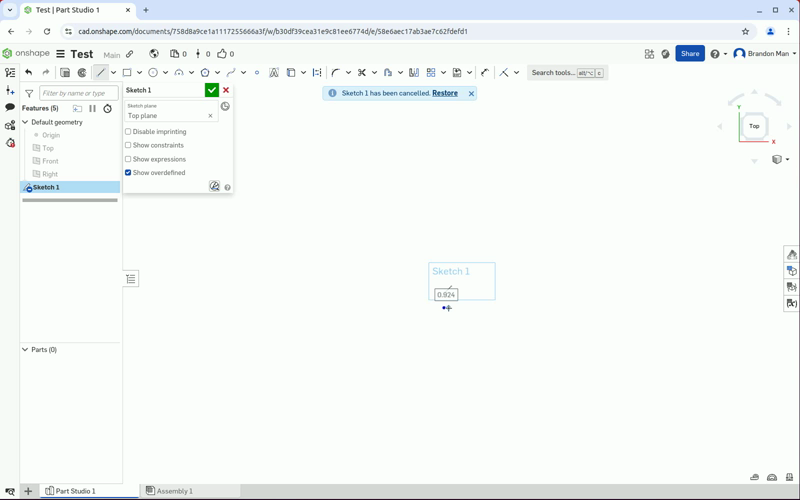
mouse_move(448, 170)
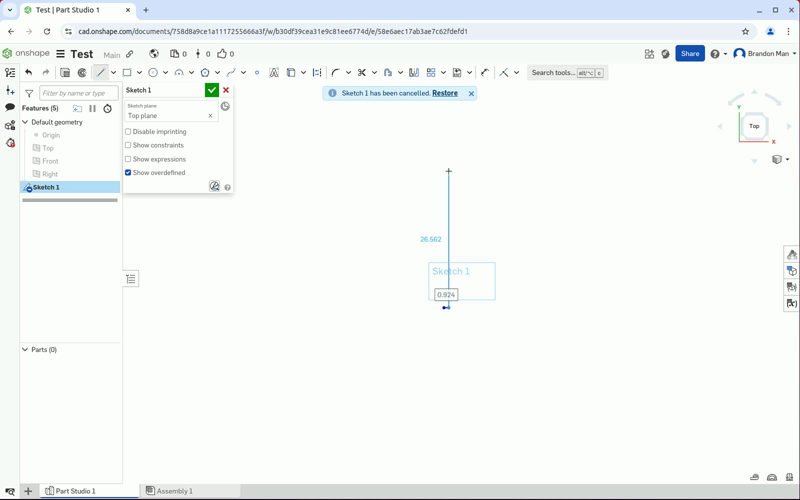
click(448, 170)
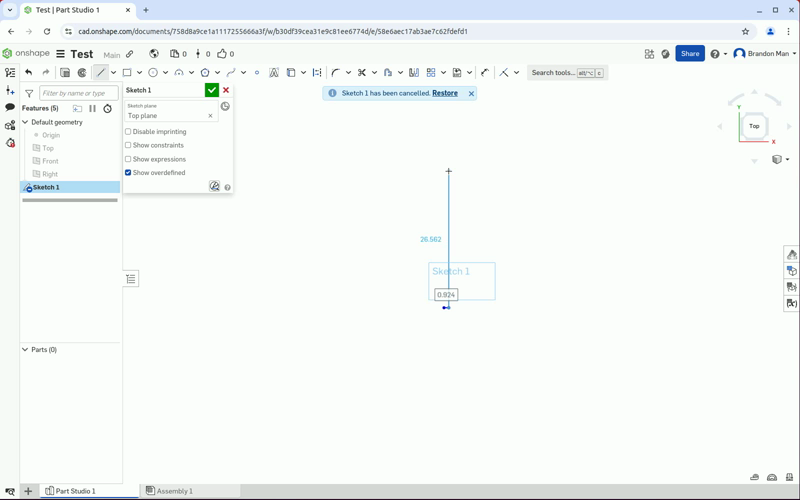
key_up(shift)
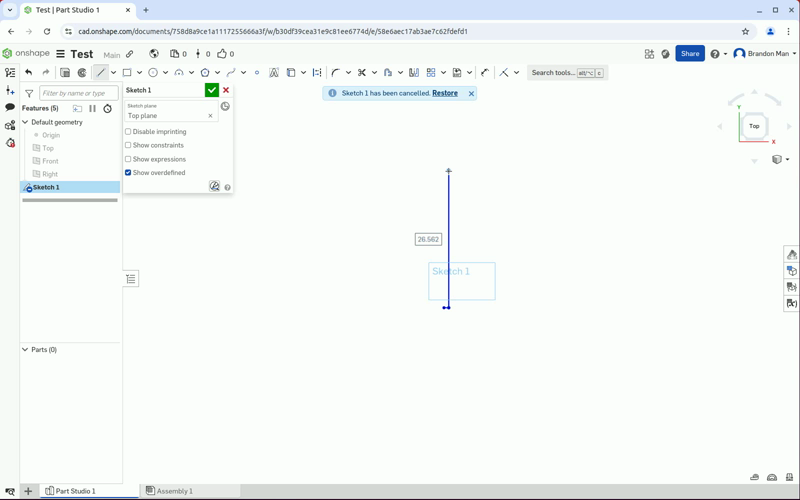
key_down(shift)
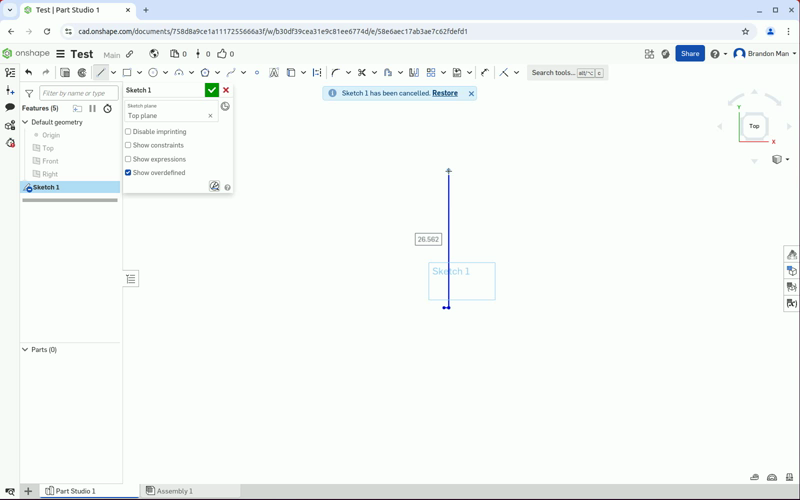
mouse_move(478, 170)
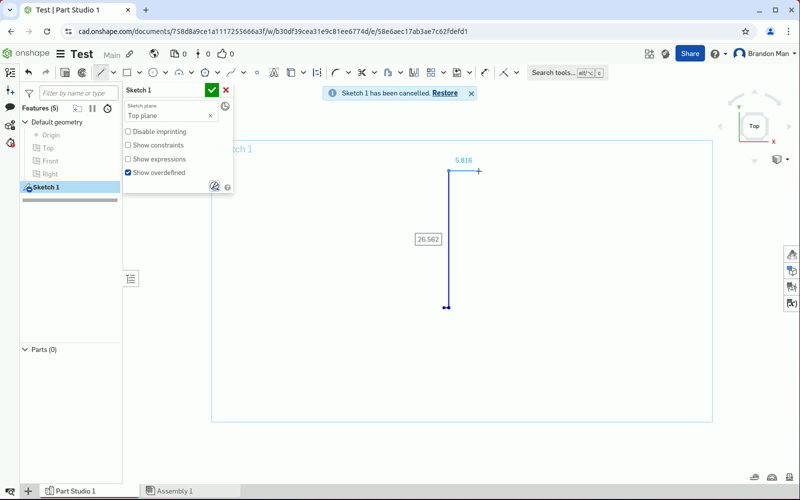
mouse_move(444, 170)
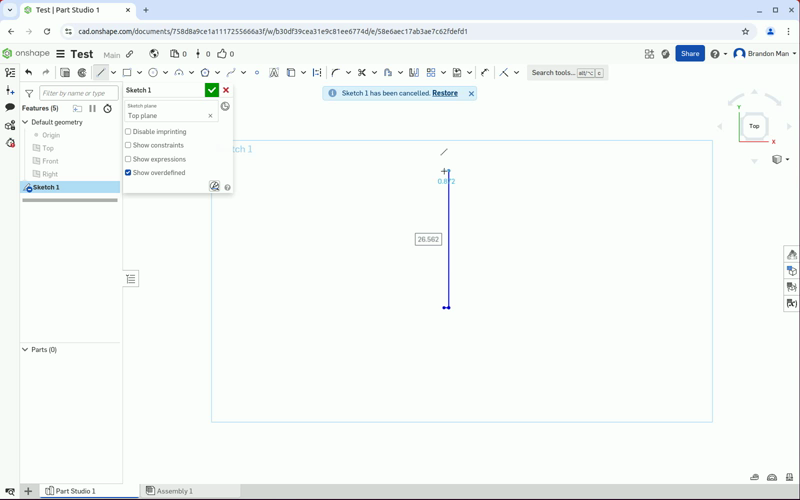
scroll(6)
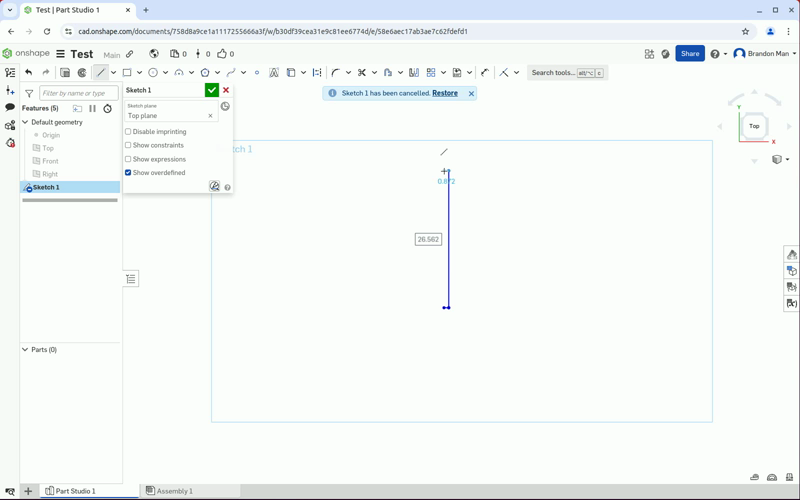
scroll(6)
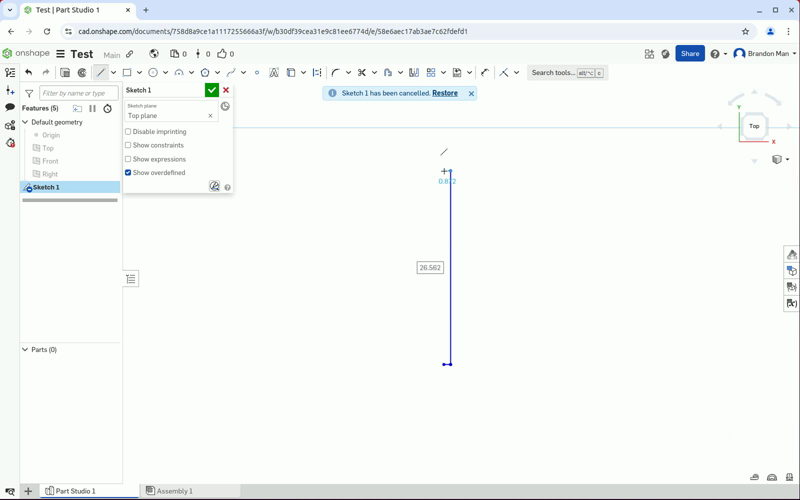
scroll(6)
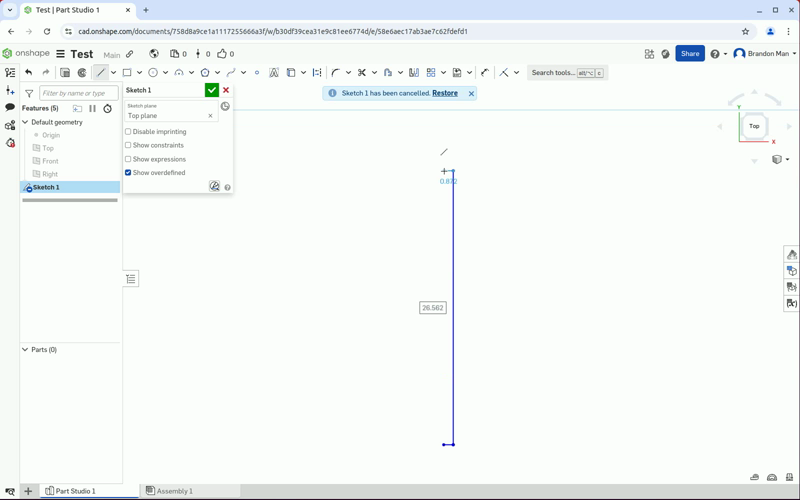
scroll(6)
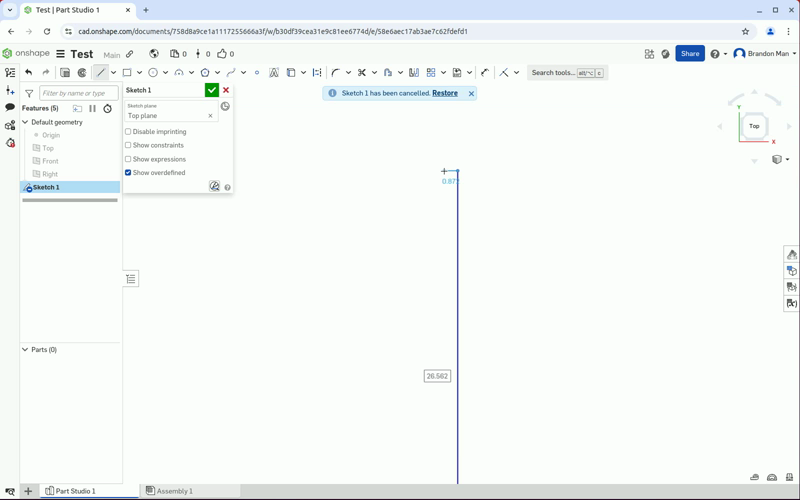
scroll(6)
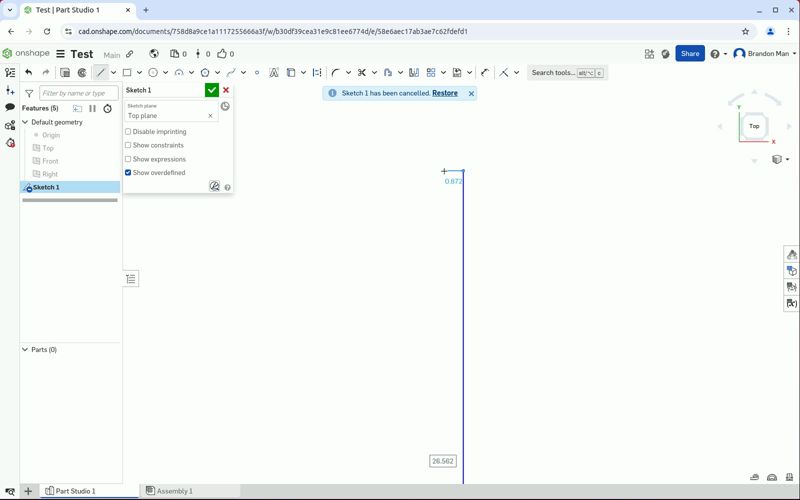
scroll(6)
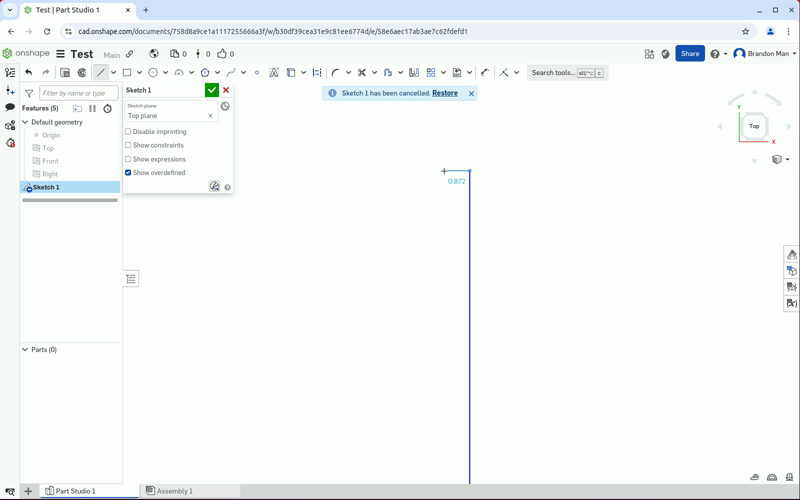
scroll(6)
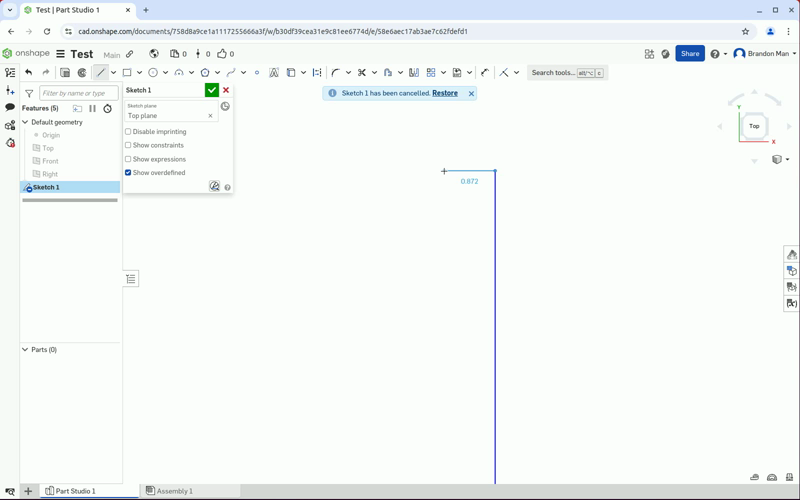
click(444, 170)
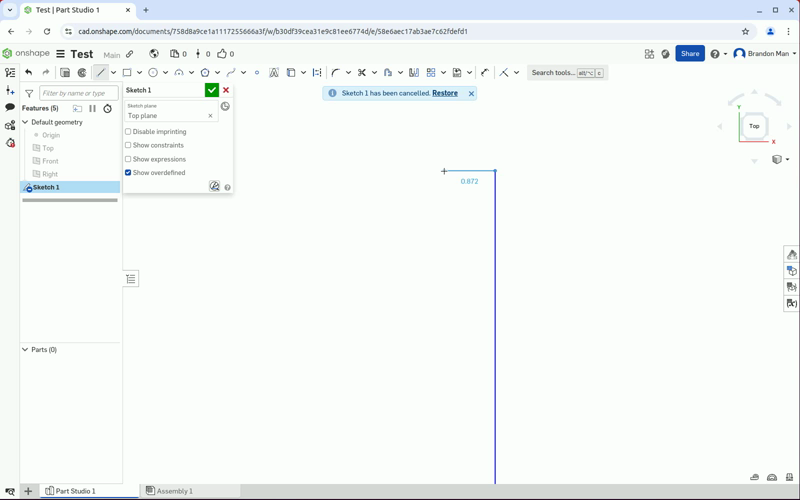
scroll(-6)
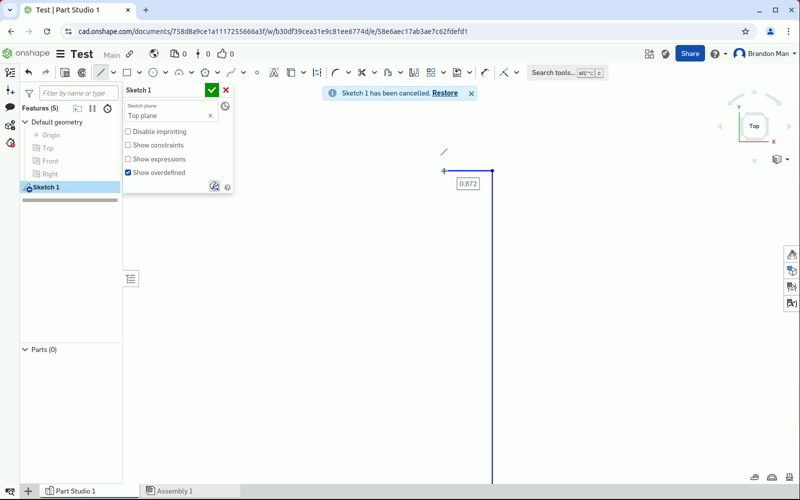
scroll(-6)
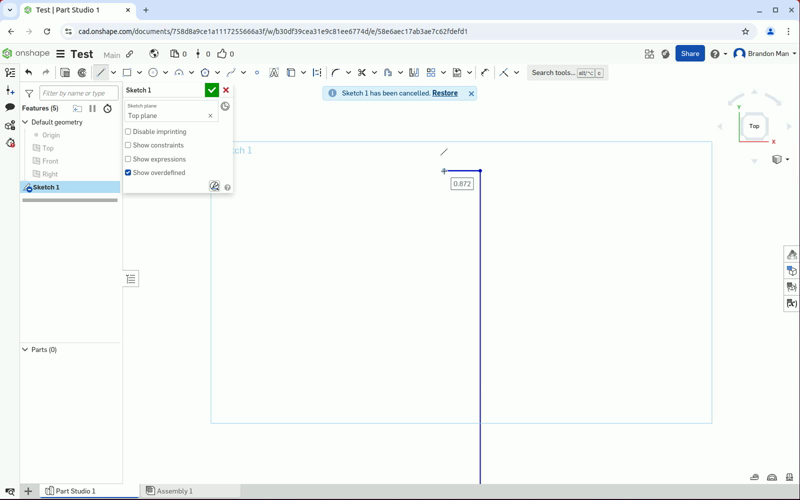
scroll(-6)
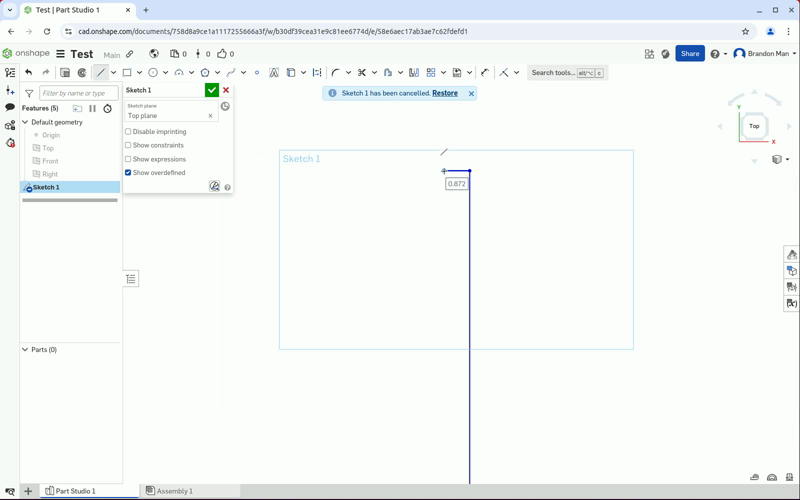
scroll(-6)
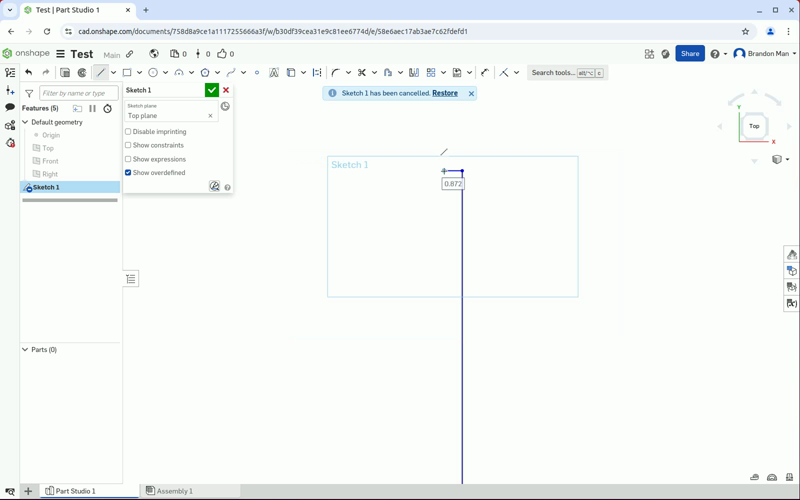
scroll(-6)
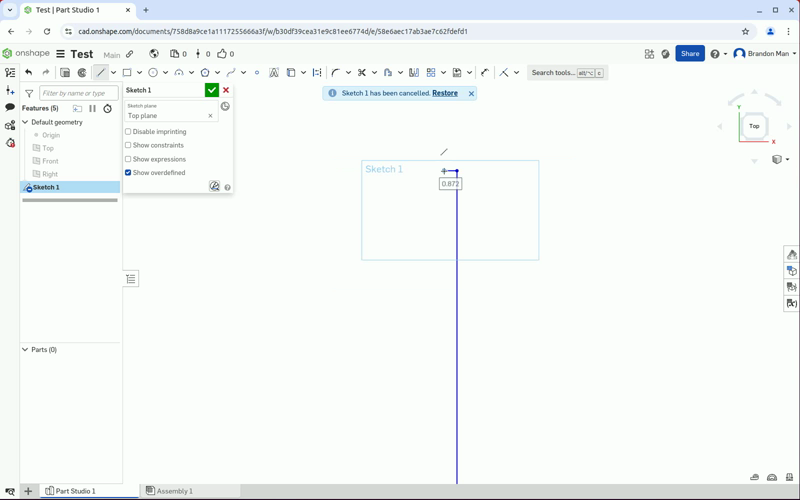
scroll(-6)
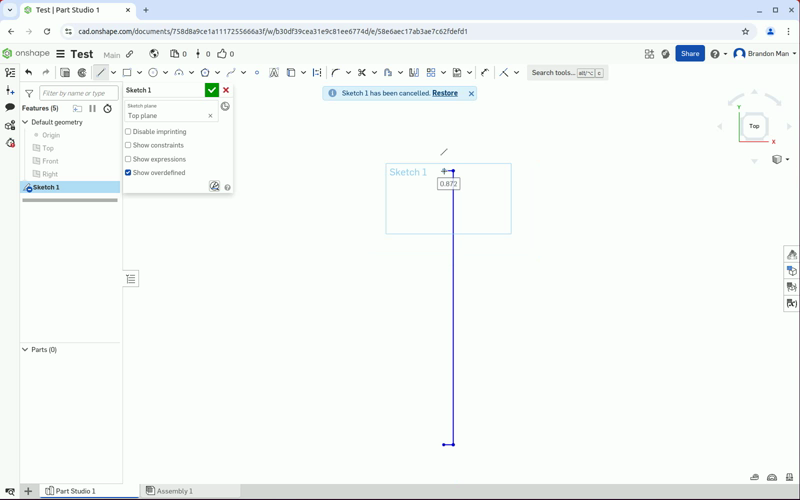
scroll(-6)
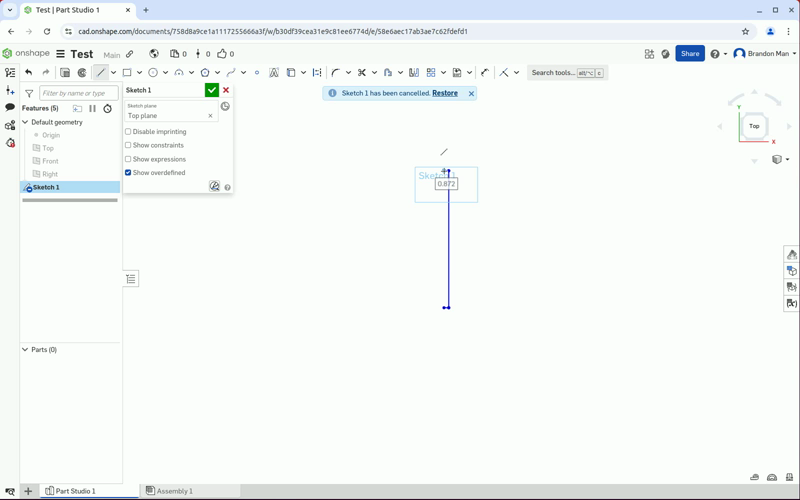
key_up(shift)
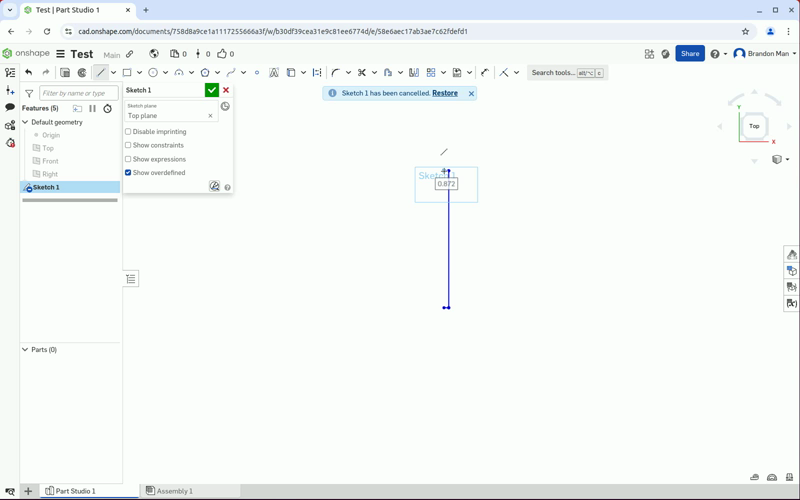
key_down(shift)
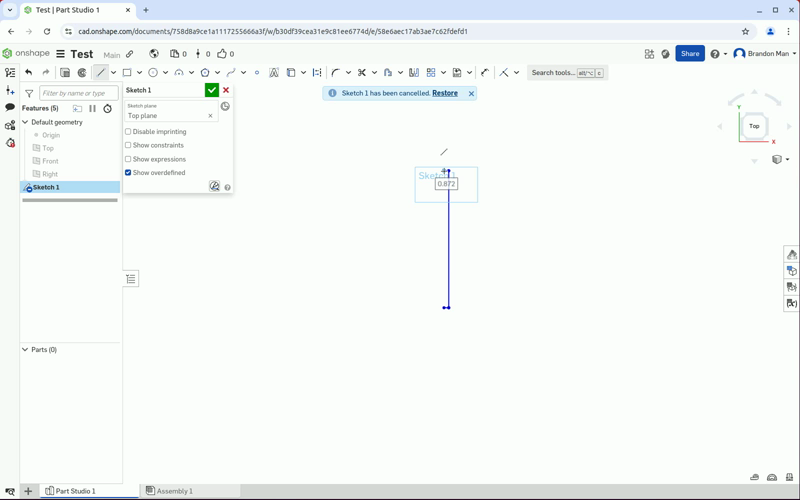
mouse_move(444, 307)
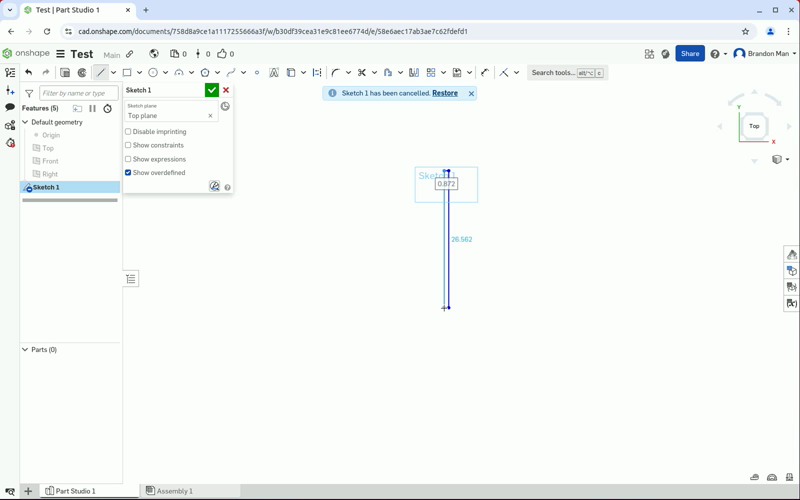
key_up(shift)
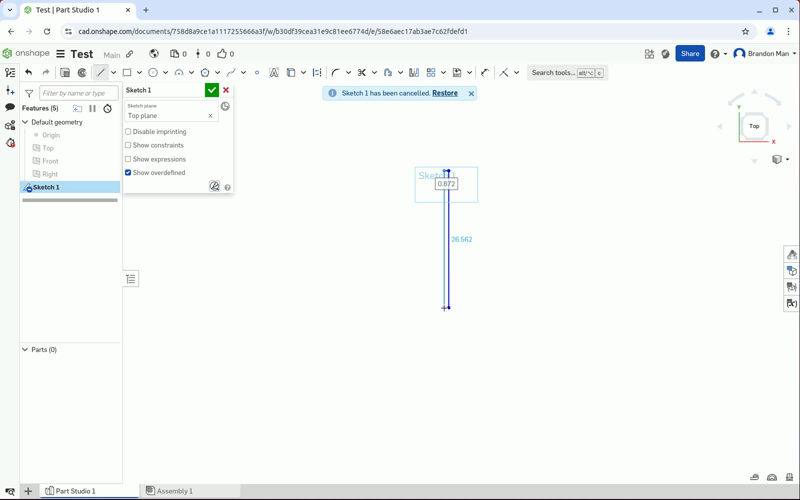
click(444, 307)
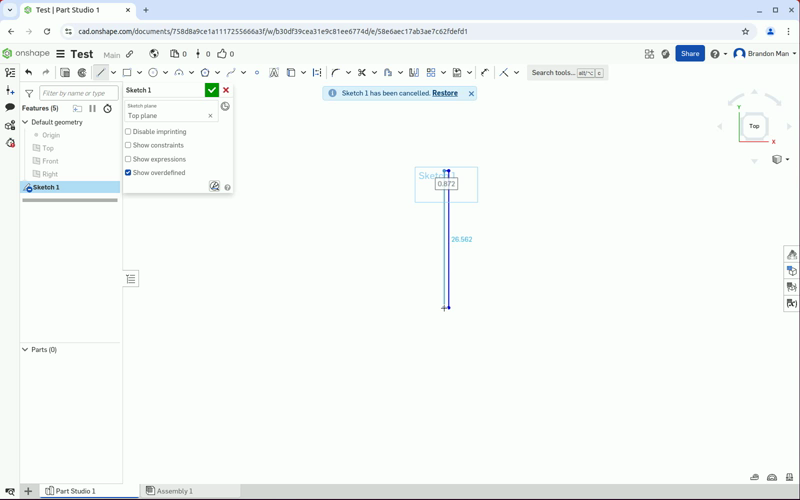
key(esc)
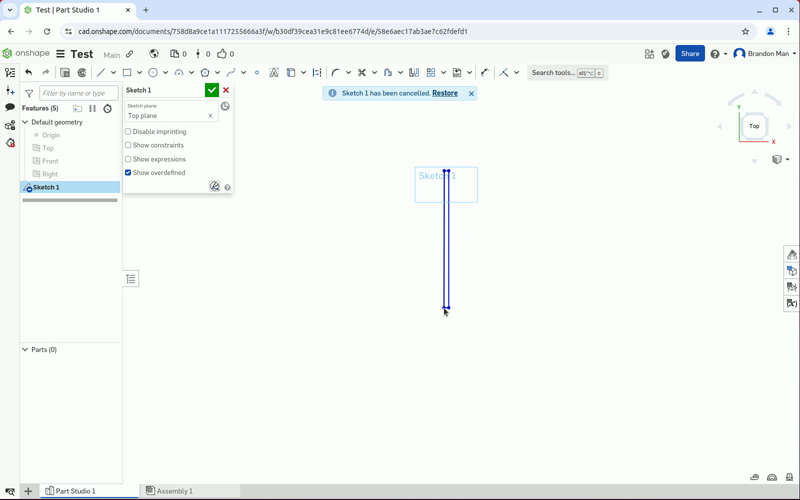
mouse_move(448, 293)
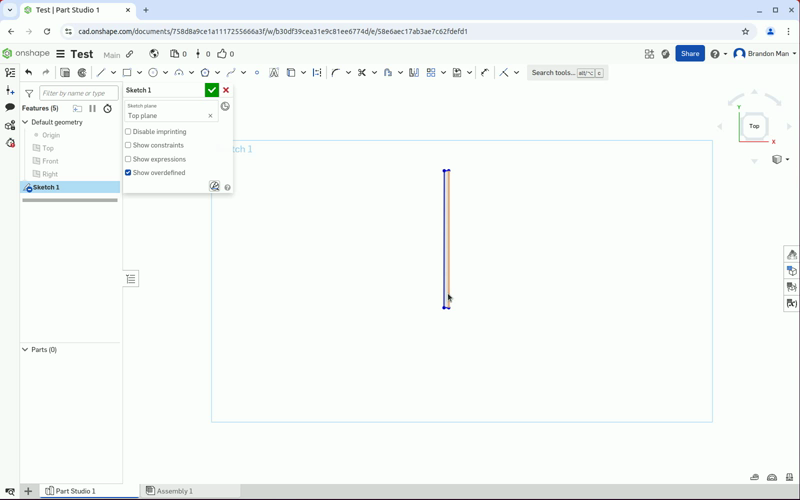
scroll(6)
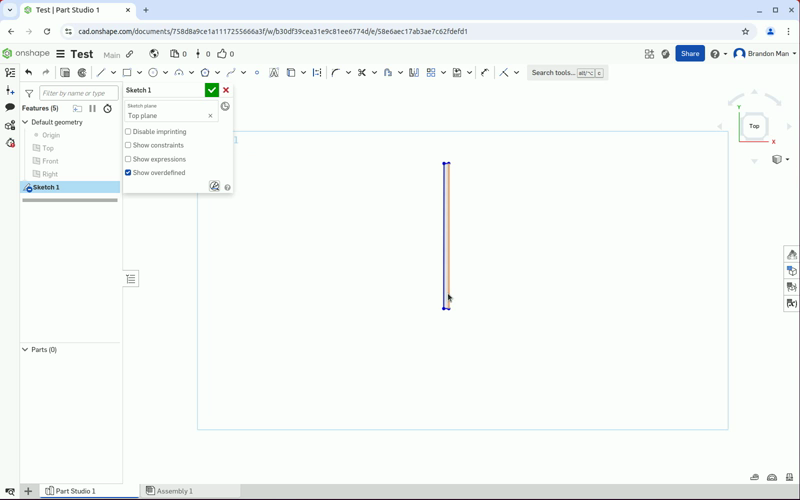
scroll(6)
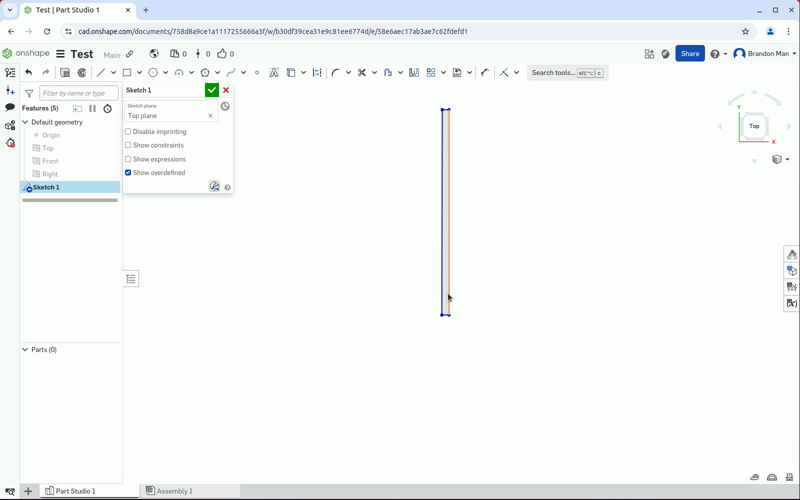
scroll(6)
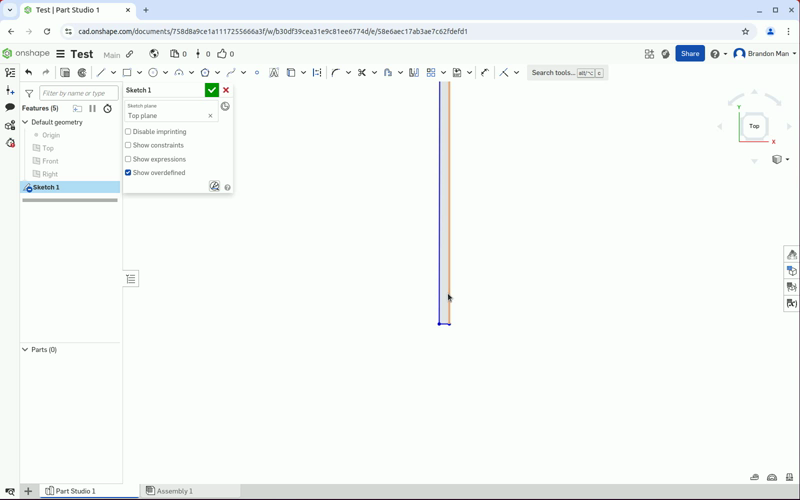
scroll(6)
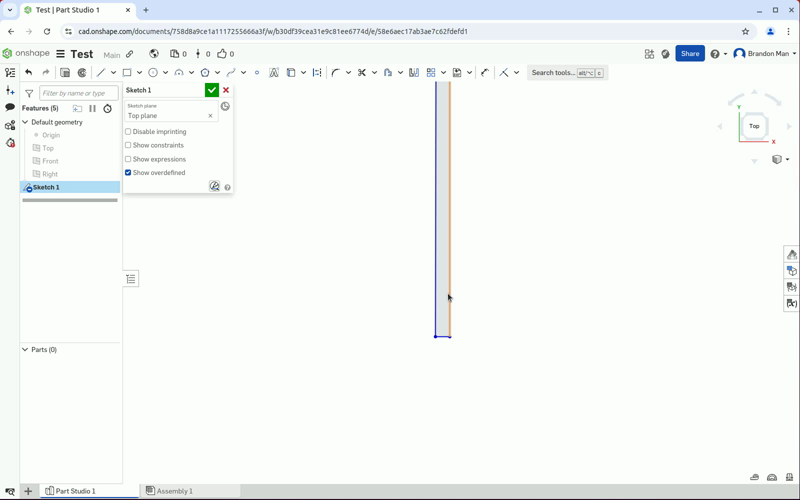
scroll(6)
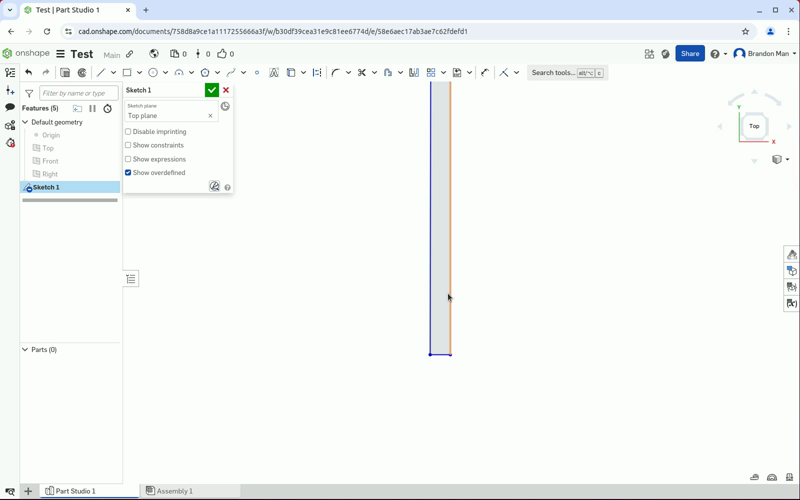
scroll(6)
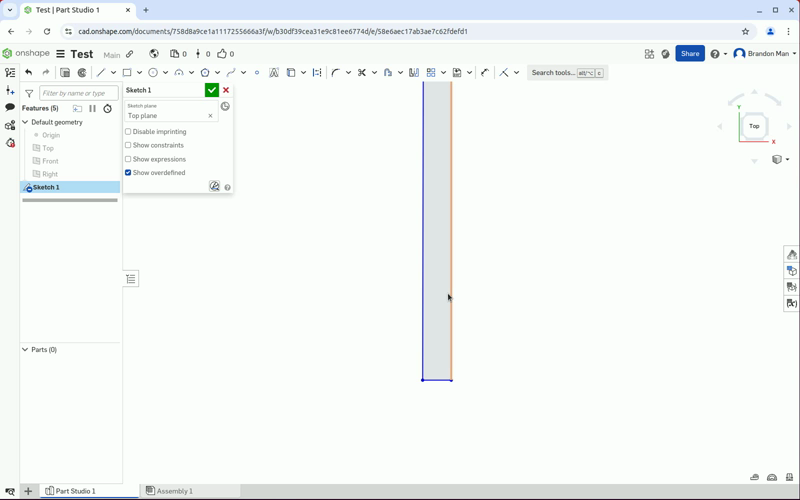
scroll(6)
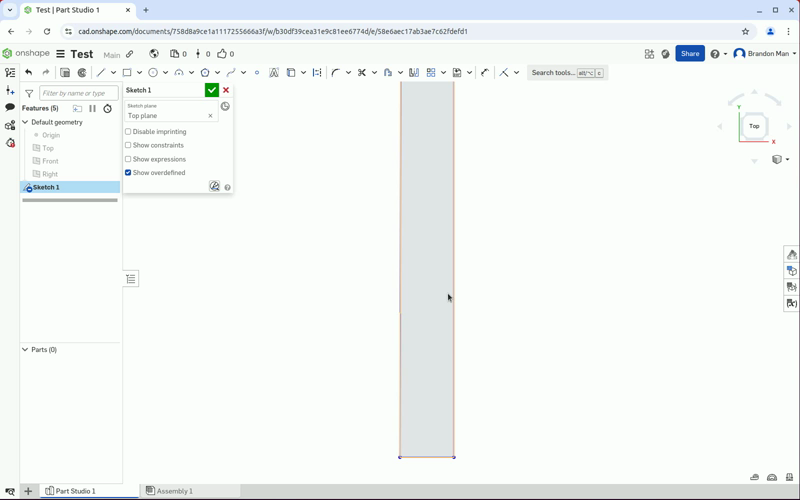
click(448, 293)
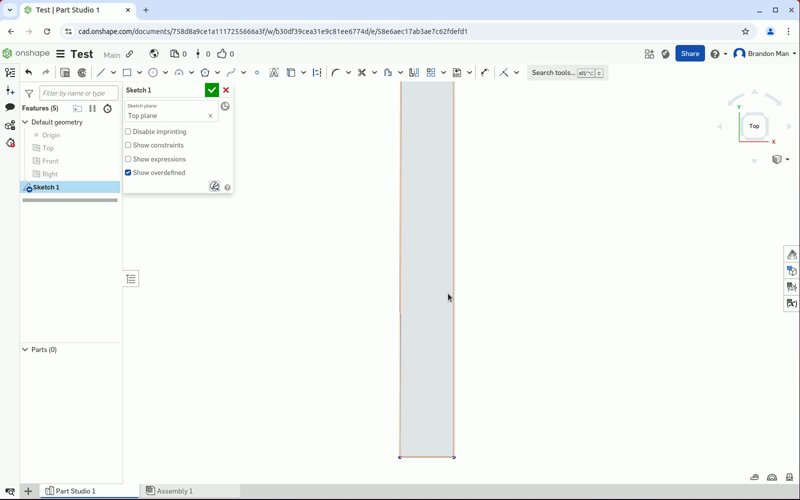
scroll(-6)
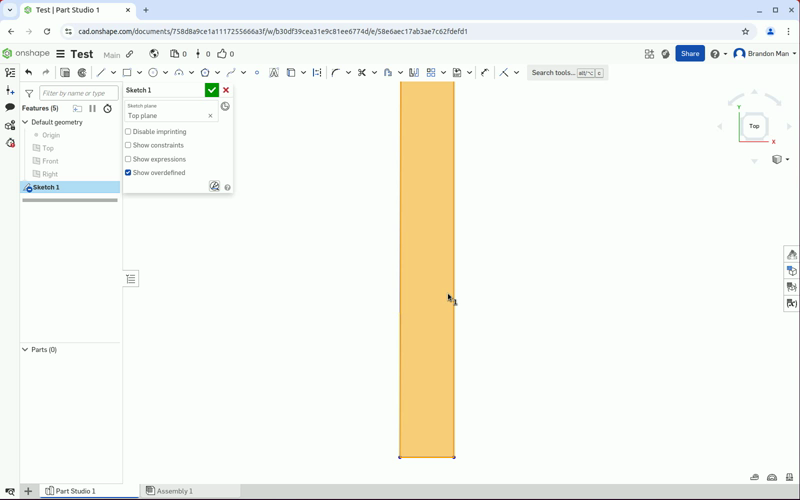
scroll(-6)
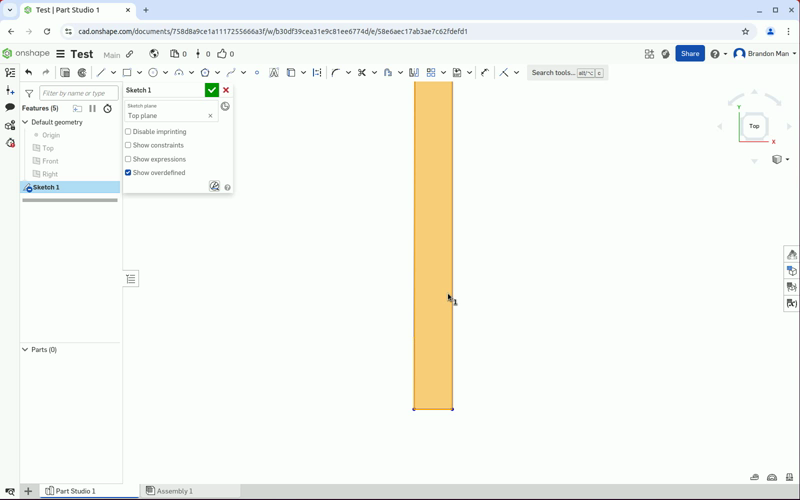
scroll(-6)
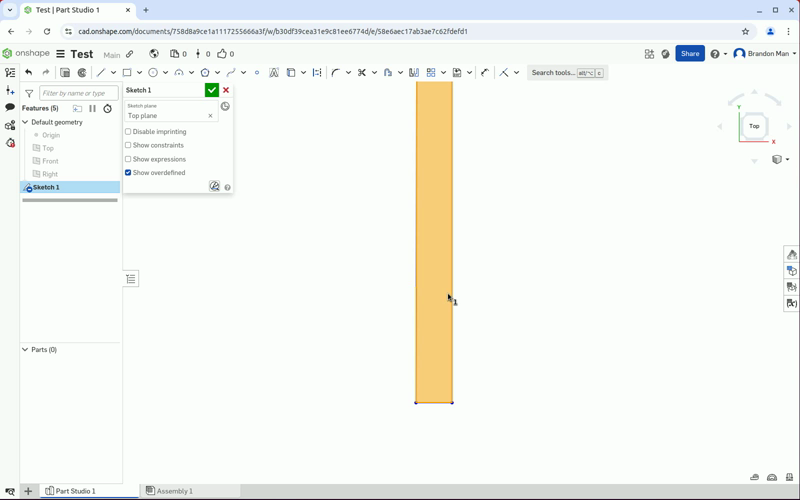
scroll(-6)
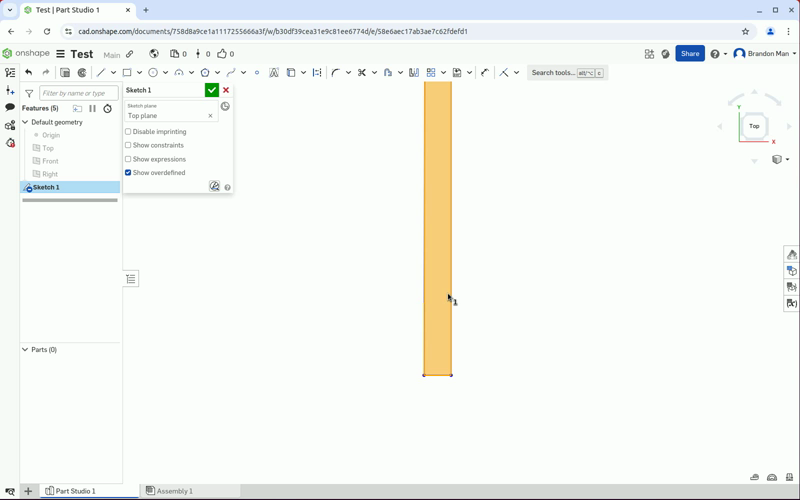
scroll(-6)
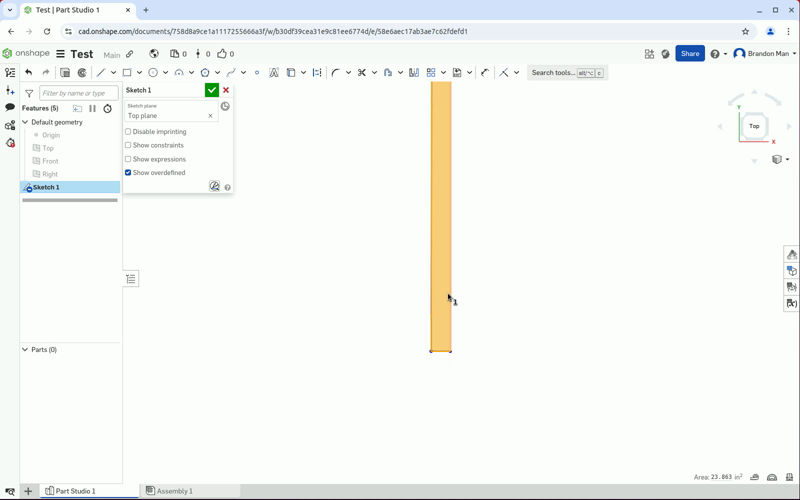
scroll(-6)
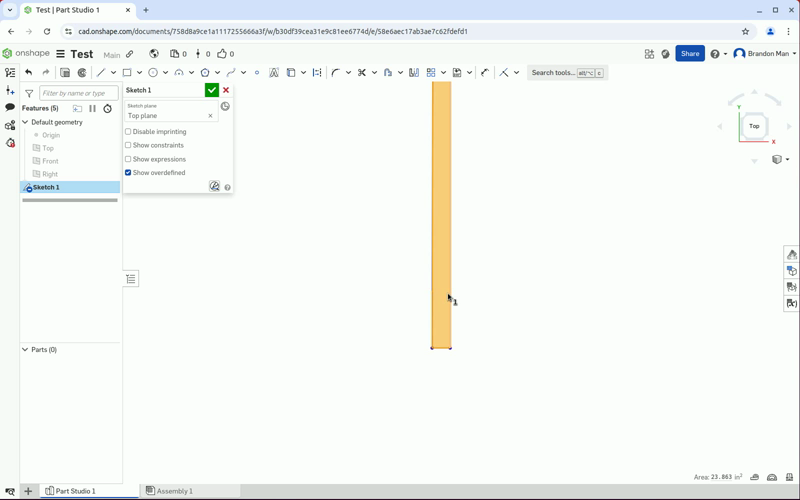
scroll(-6)
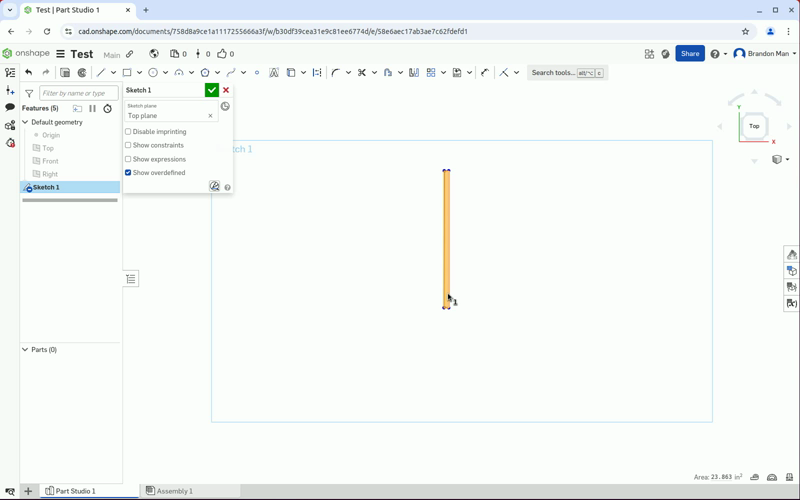
mouse_move(73, 352)
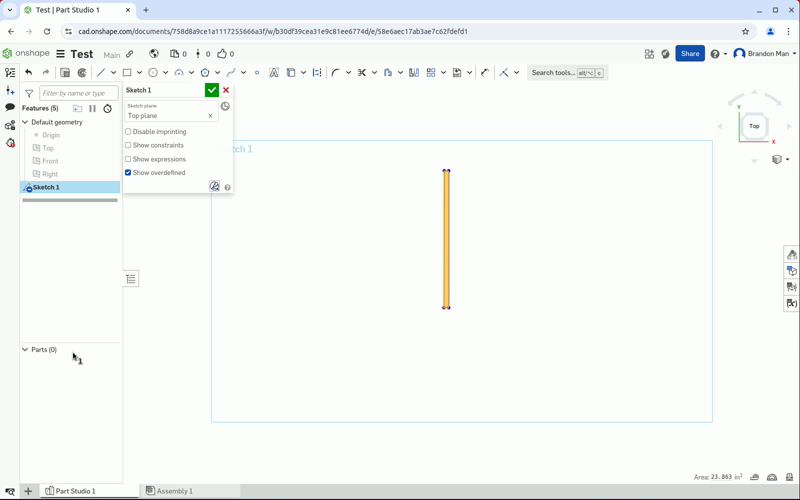
key(shift+y)
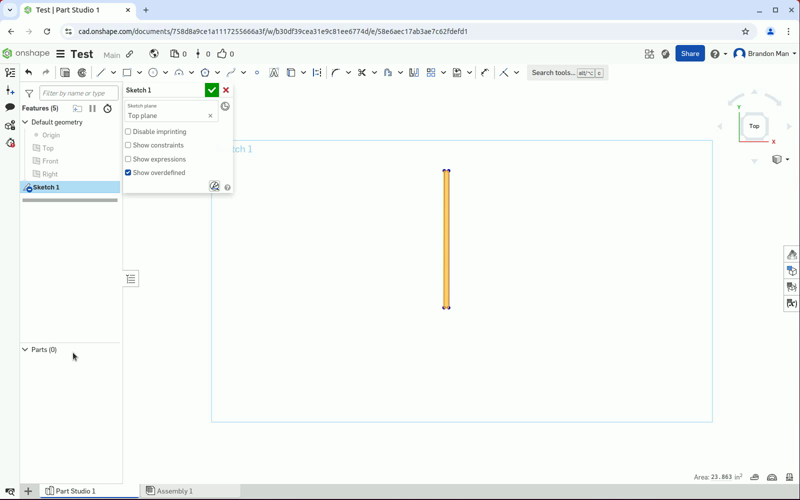
key(shift+e)
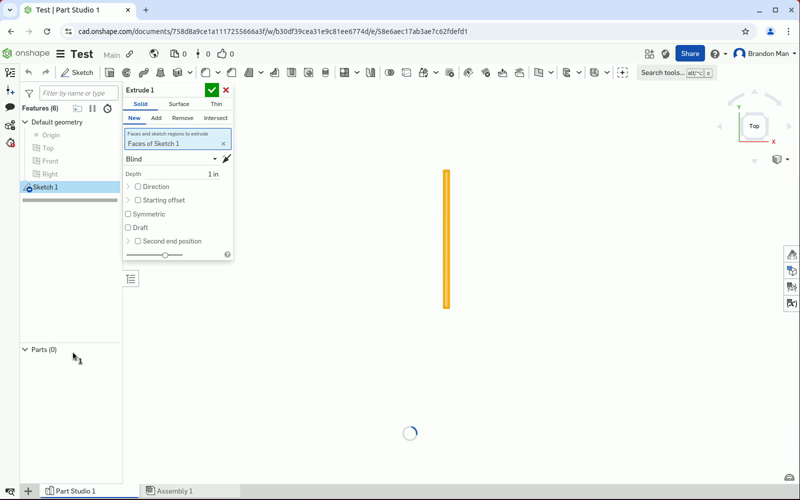
mouse_move(143, 106)
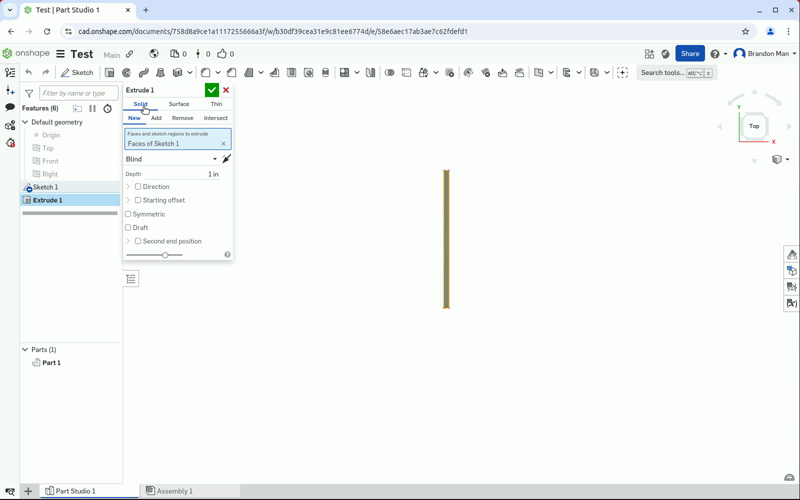
click(143, 106)
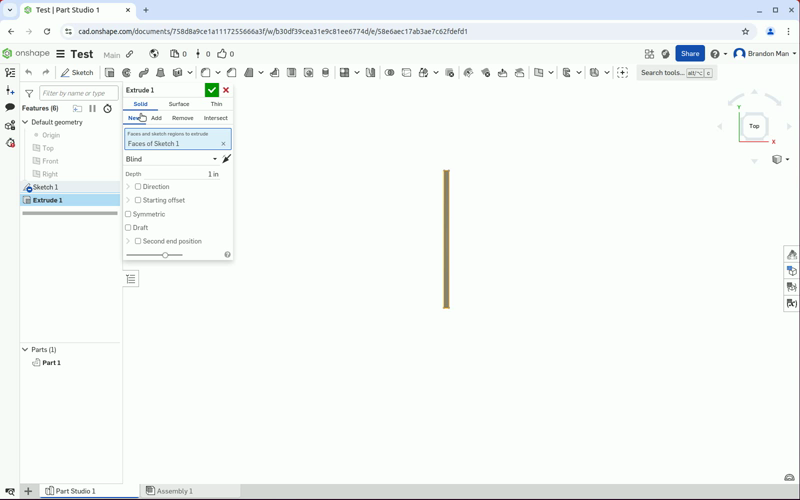
mouse_move(137, 120)
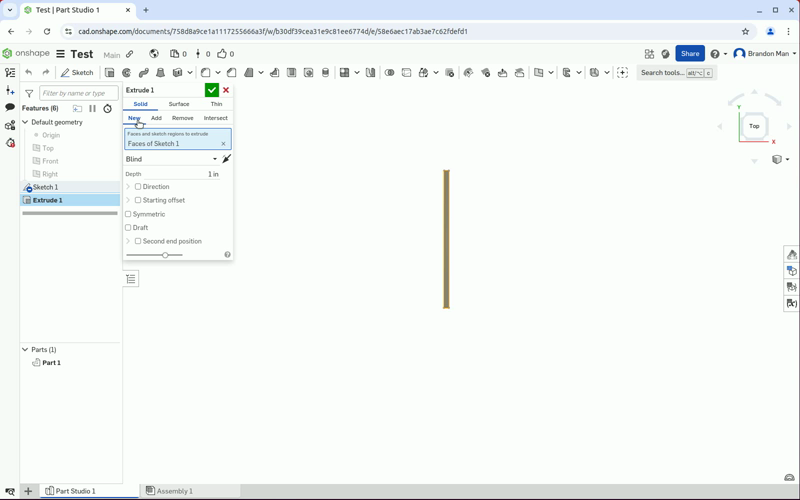
click(137, 120)
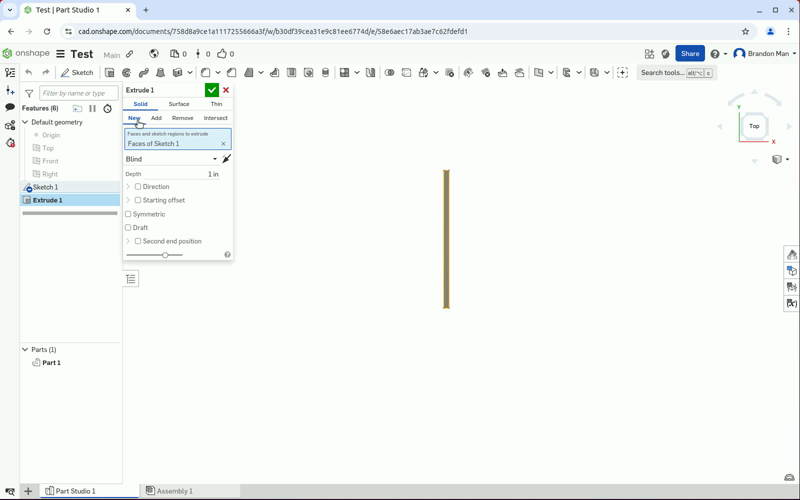
key(tab, 4)
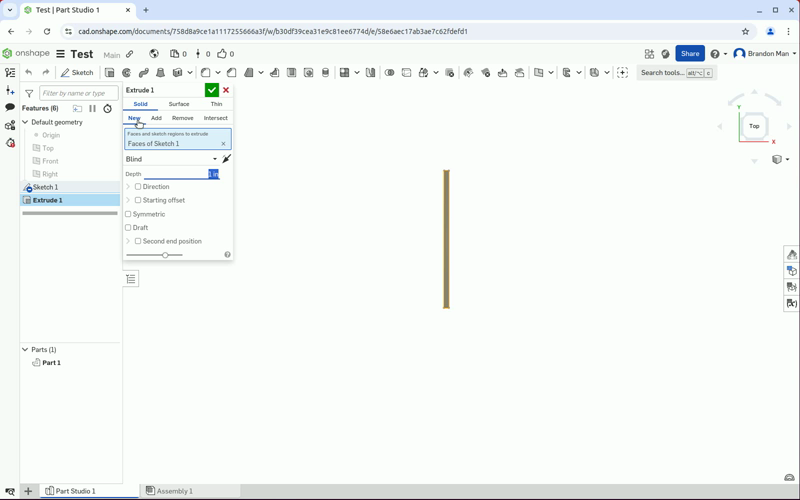
text(0.241)
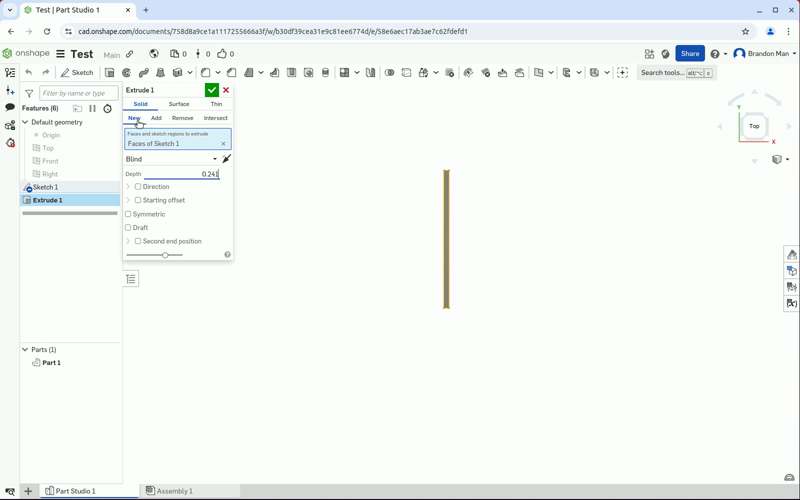
key(enter)
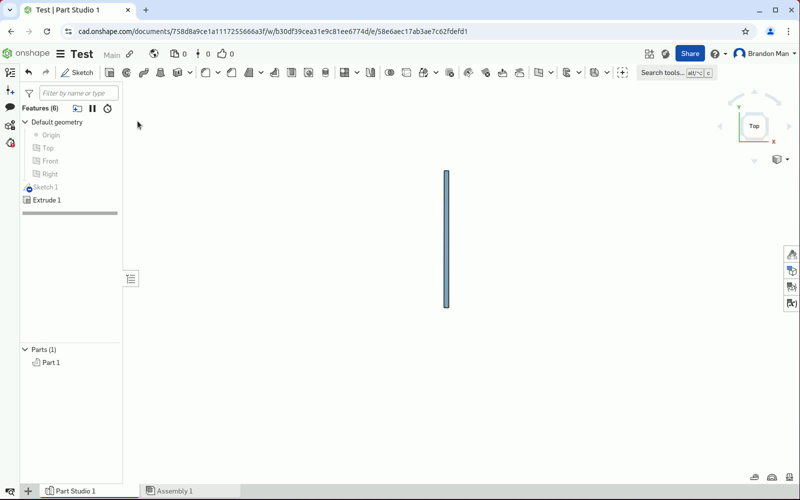
key(shift+h)
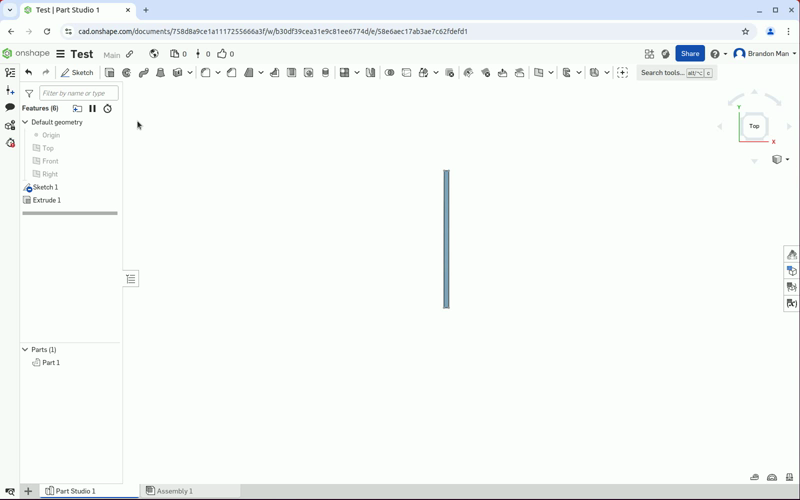
key(shift+h)
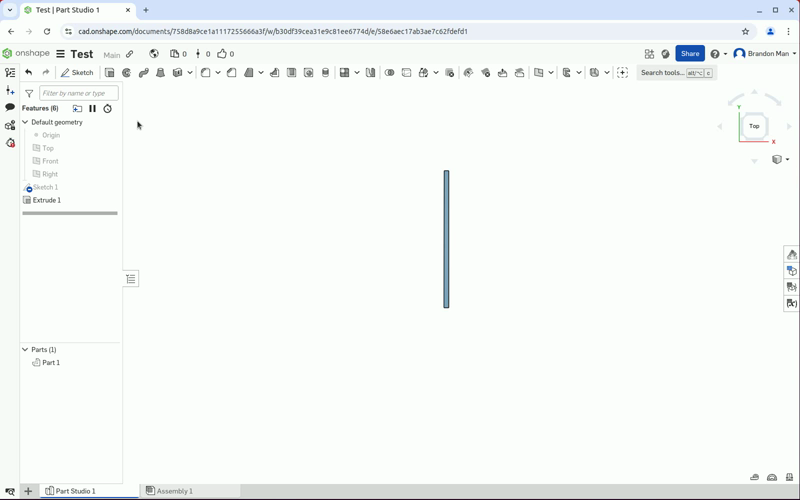
mouse_move(73, 189)
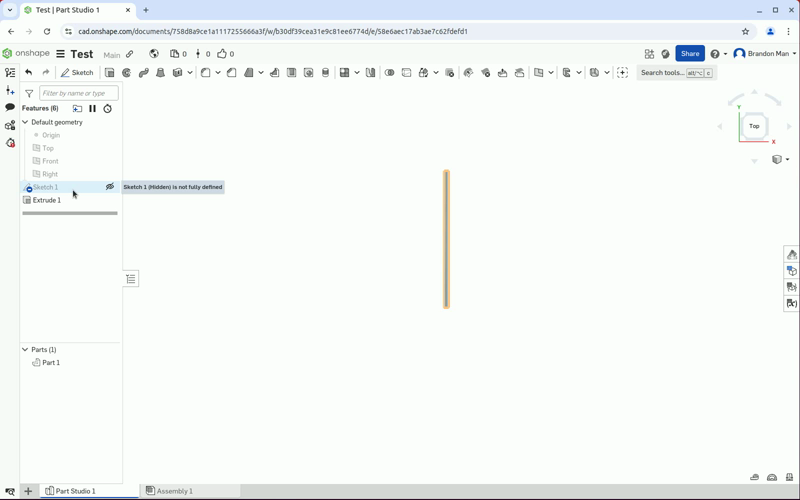
click(73, 189)
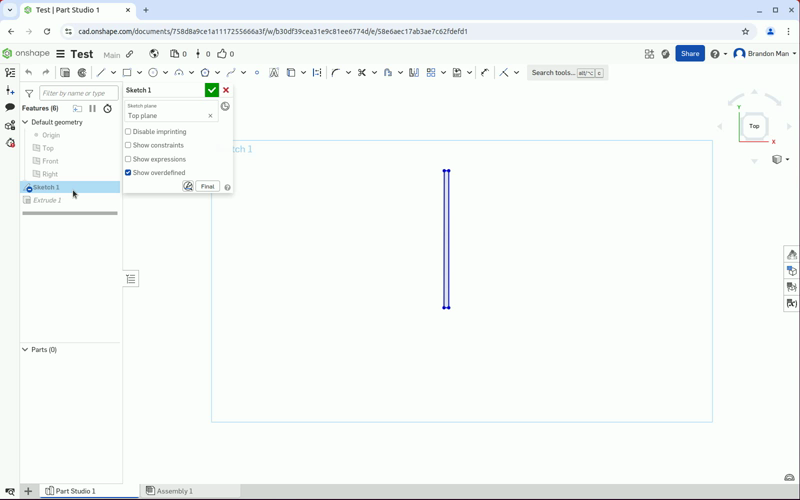
mouse_move(229, 92)
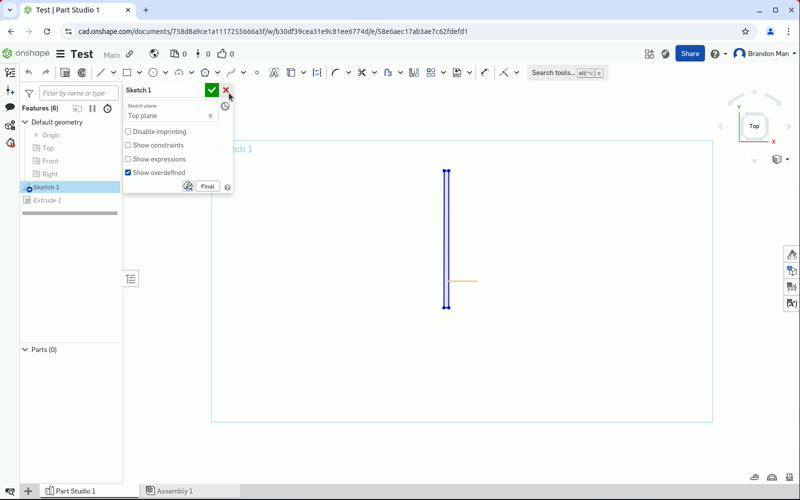
click(229, 92)
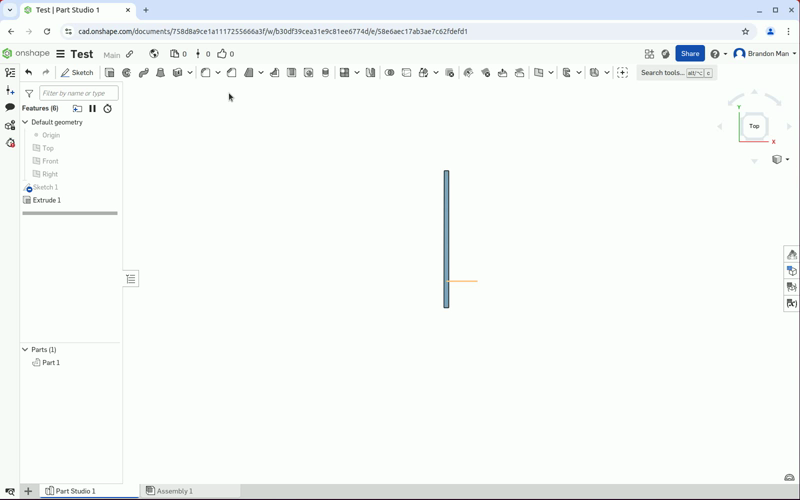
mouse_move(541, 75)
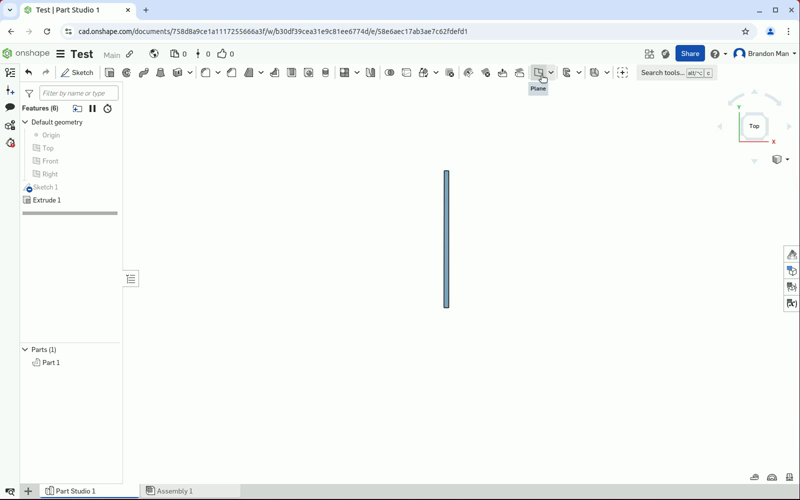
click(541, 75)
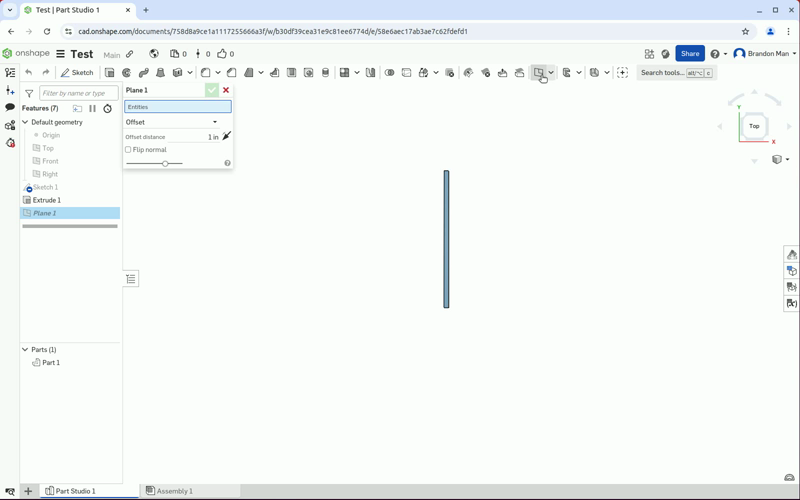
mouse_move(73, 150)
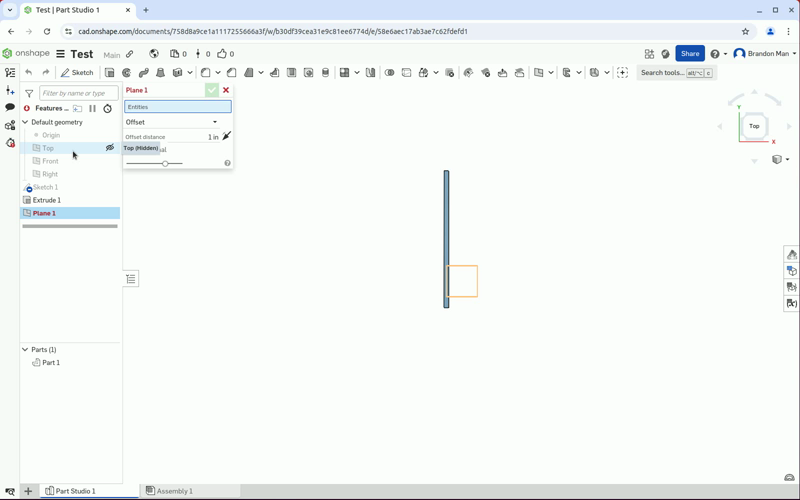
click(73, 150)
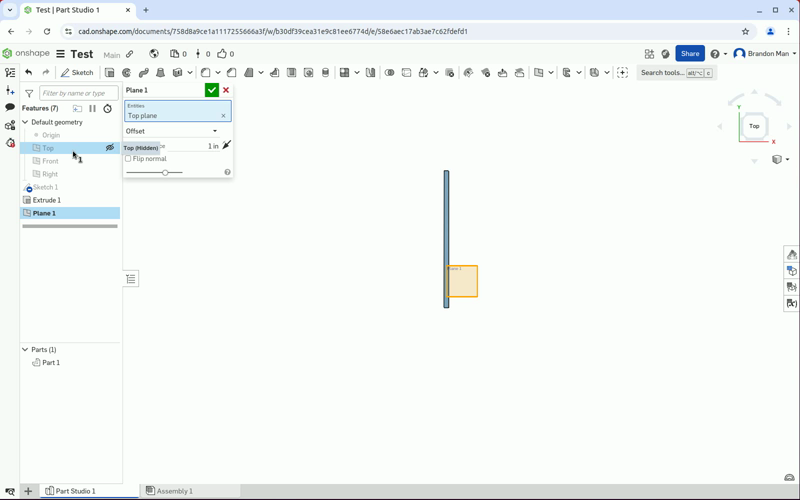
key(tab, 2)
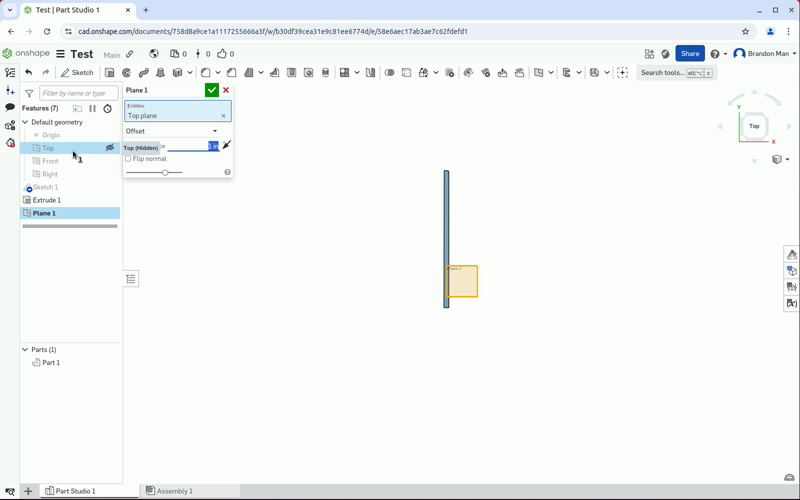
text(0.246)
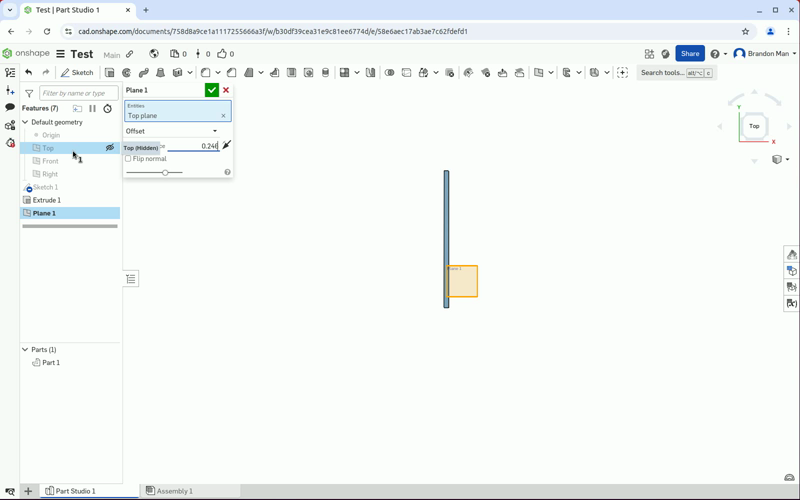
key(enter, 2)
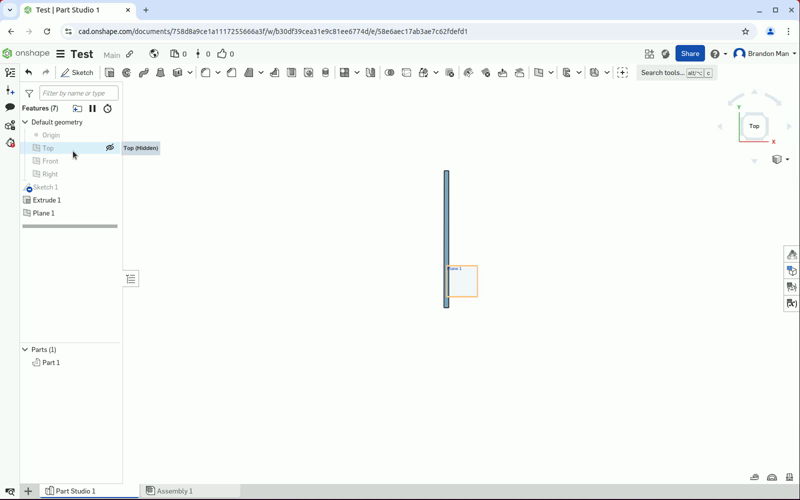
key(shift+s)
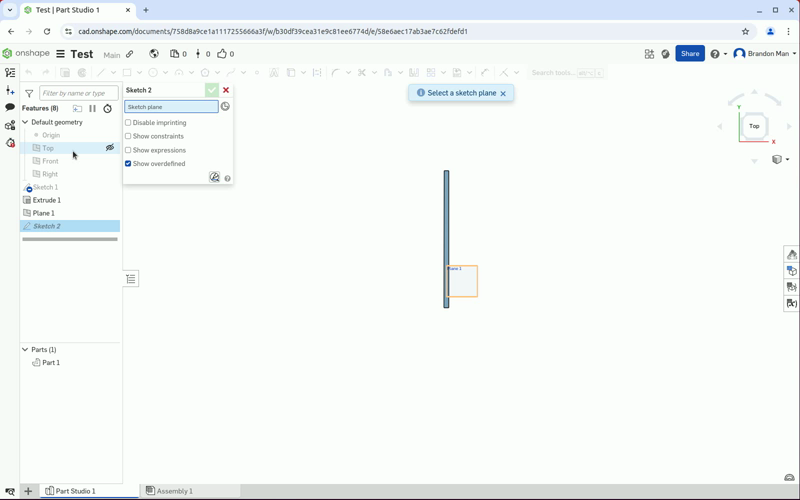
mouse_move(73, 215)
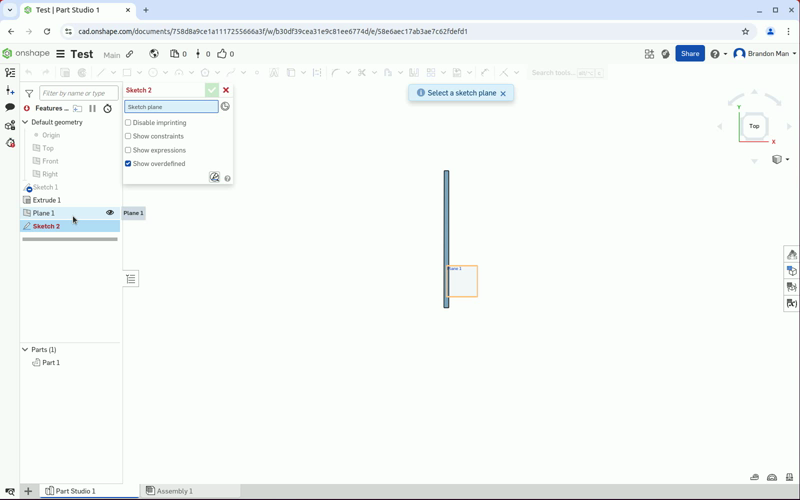
click(73, 215)
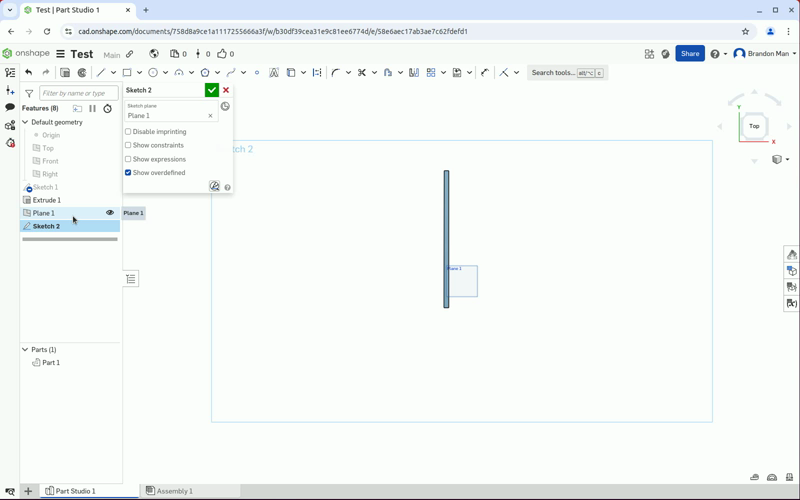
mouse_move(73, 352)
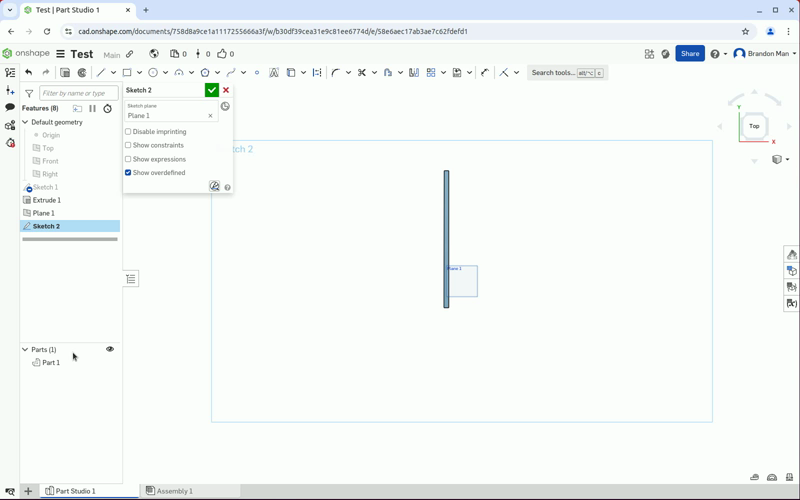
key(y)
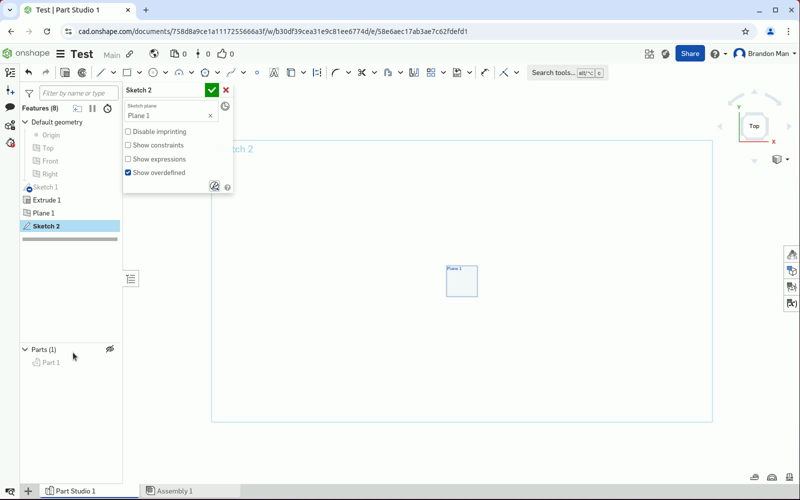
key(l)
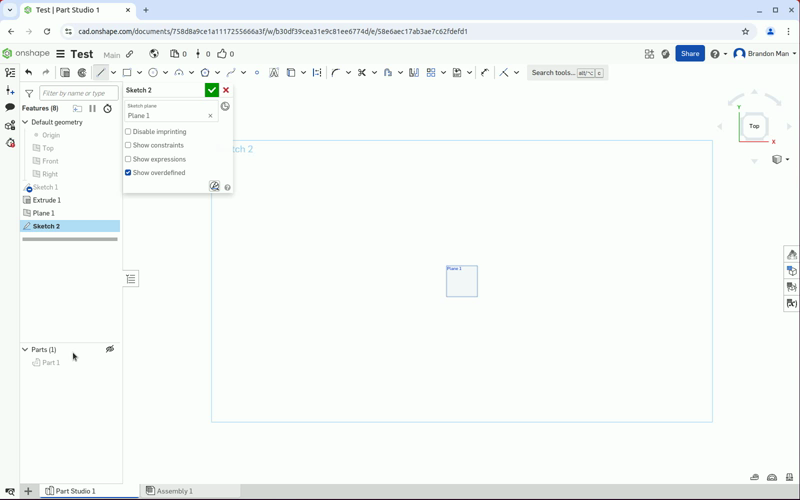
key_down(shift)
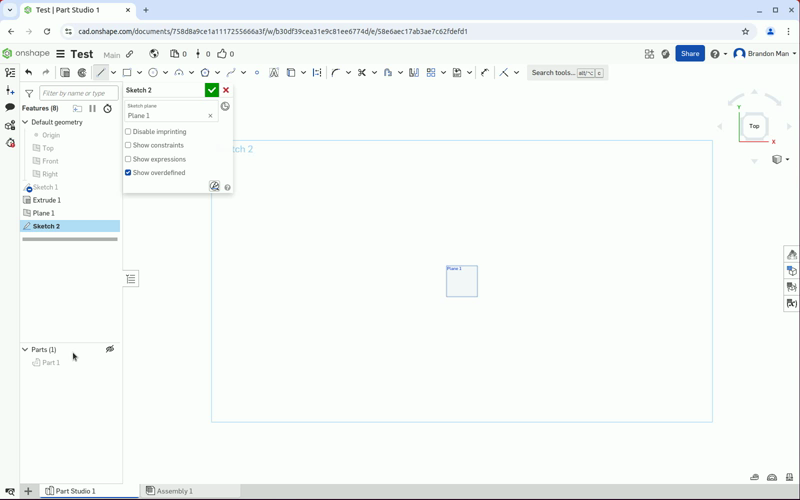
mouse_move(445, 307)
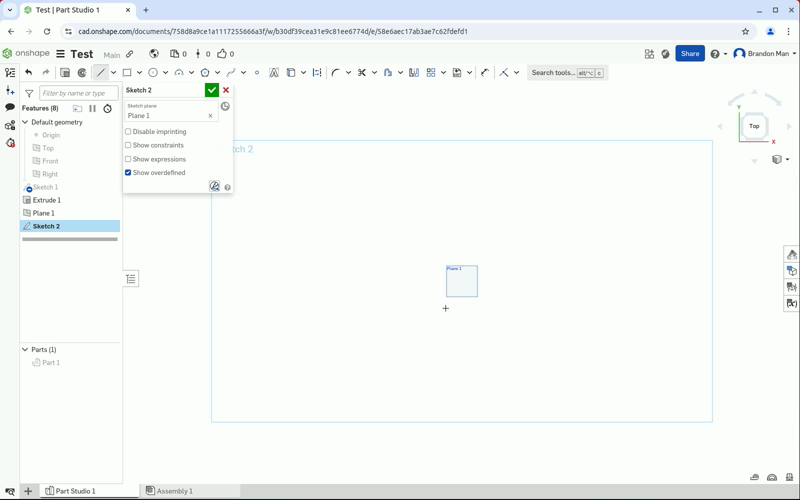
click(445, 307)
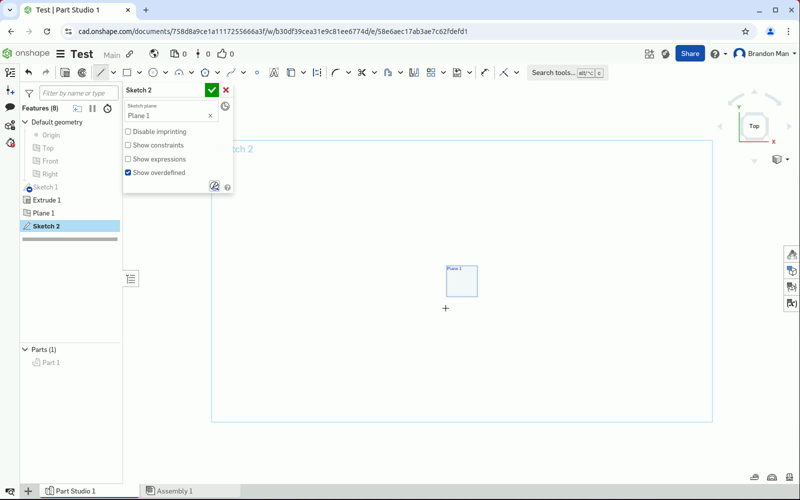
key_up(shift)
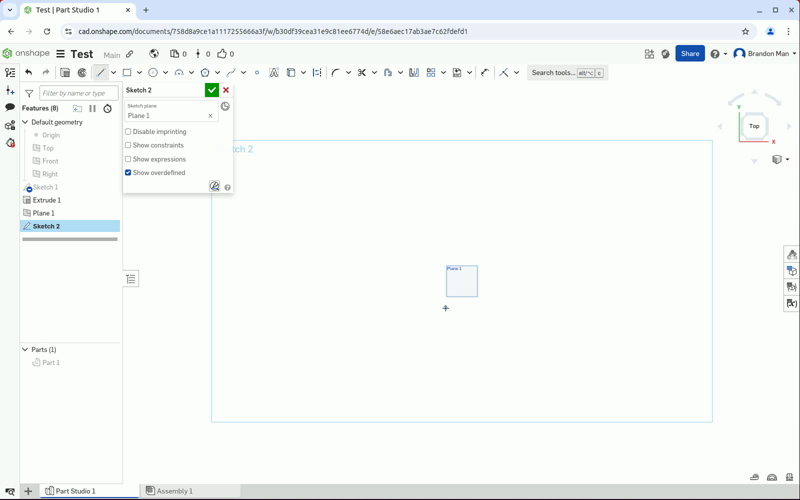
key_down(shift)
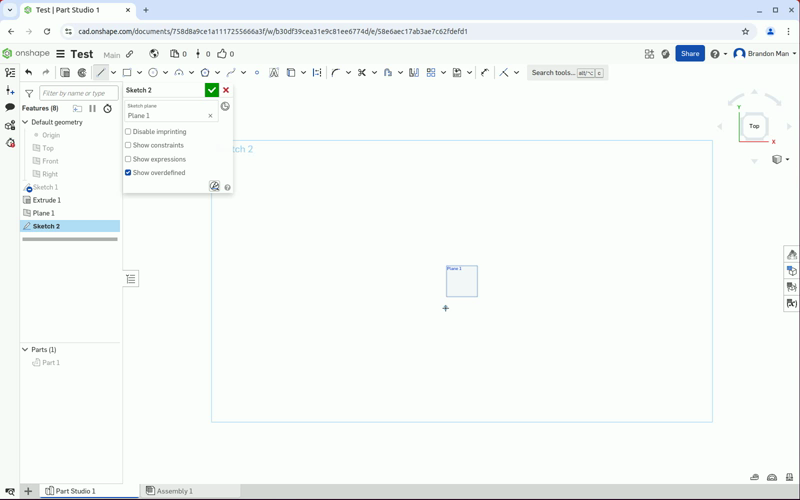
mouse_move(475, 307)
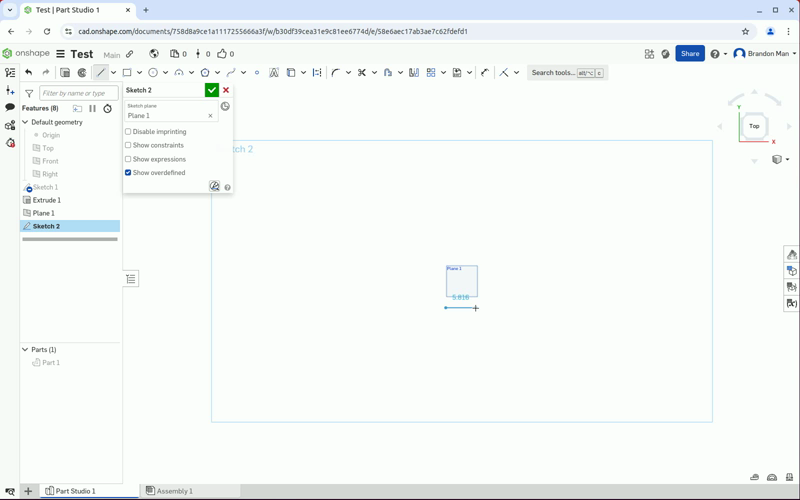
mouse_move(447, 307)
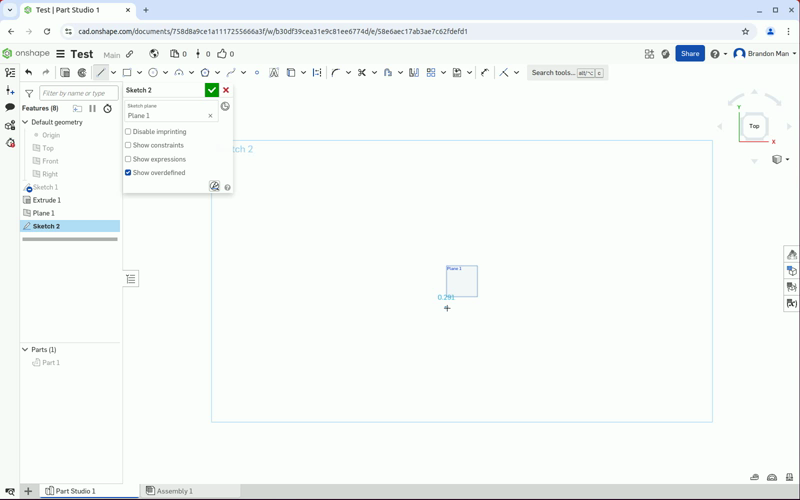
scroll(6)
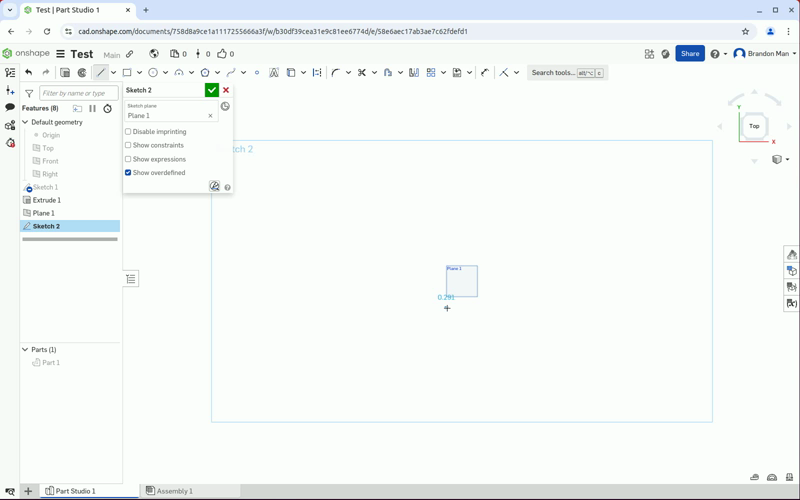
scroll(6)
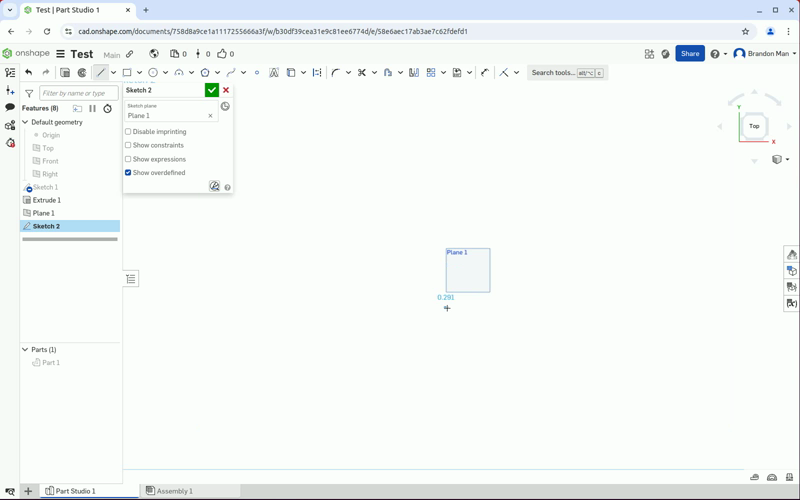
scroll(6)
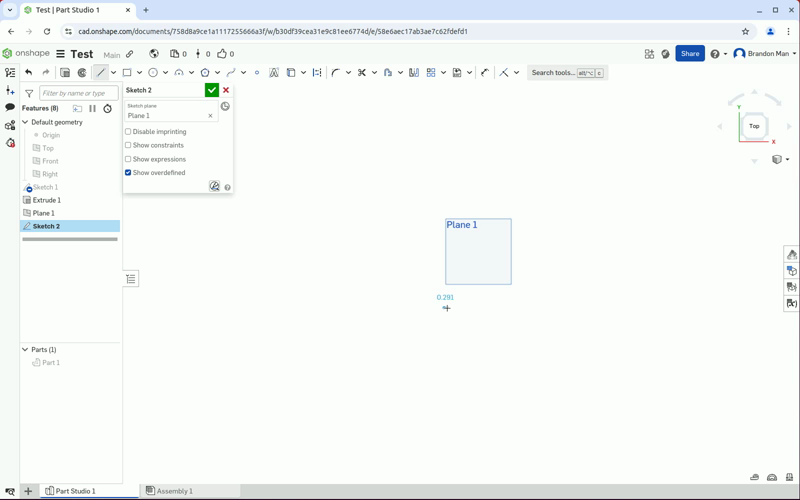
scroll(6)
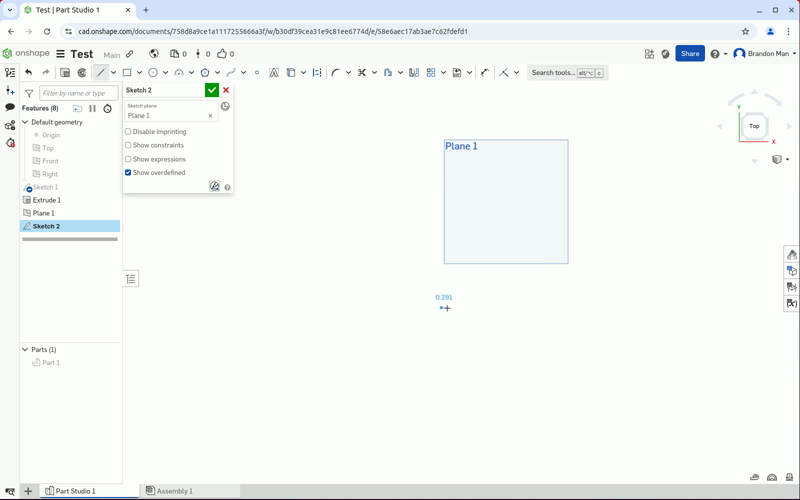
scroll(6)
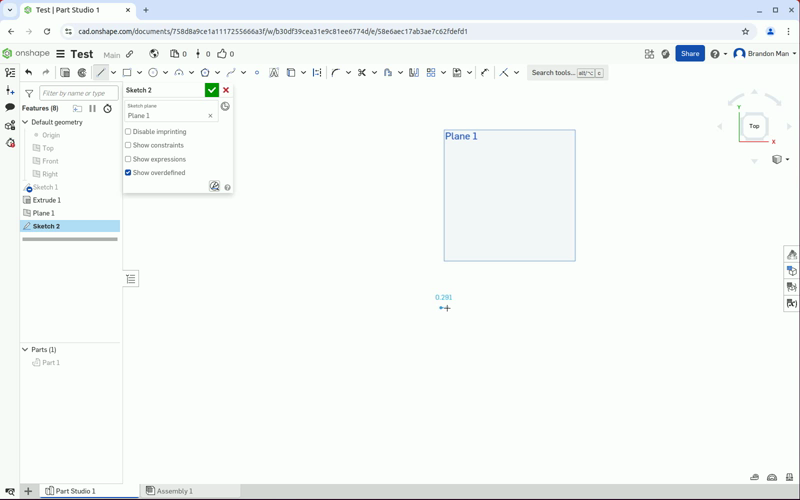
scroll(6)
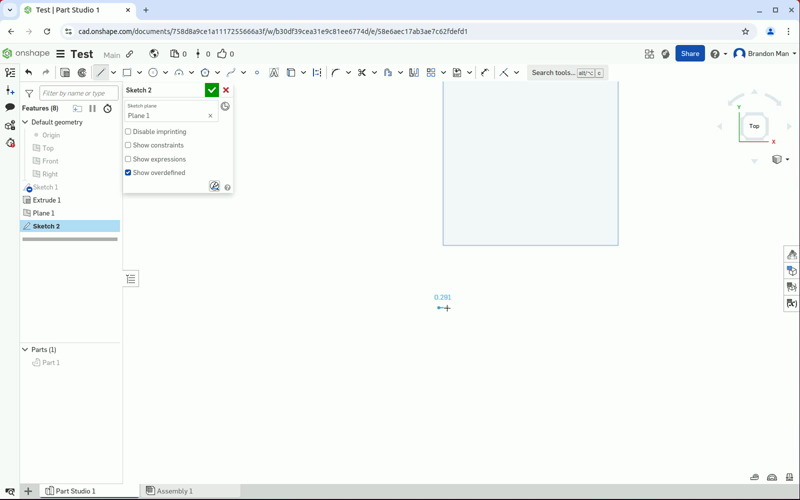
scroll(6)
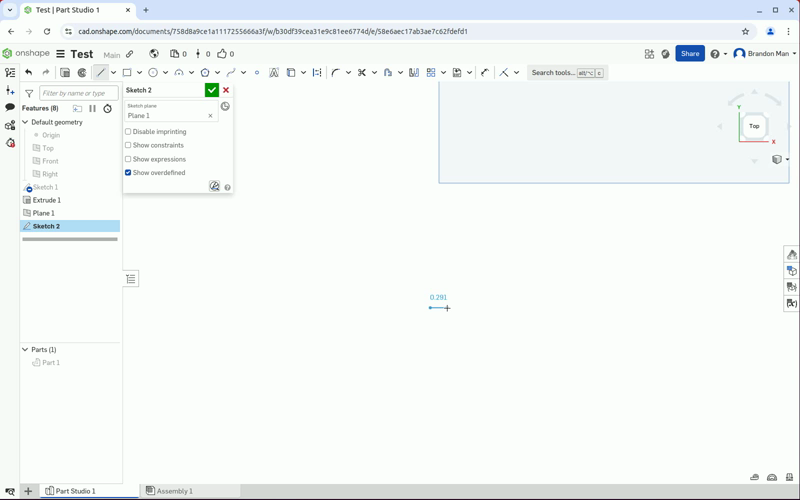
click(447, 307)
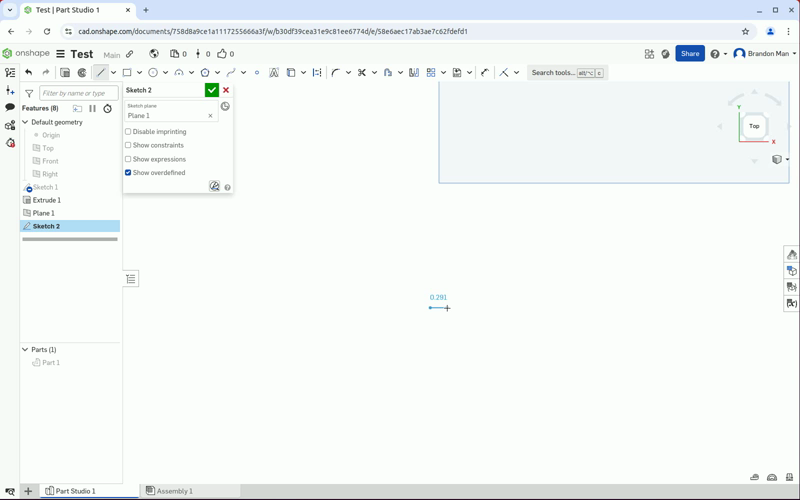
scroll(-6)
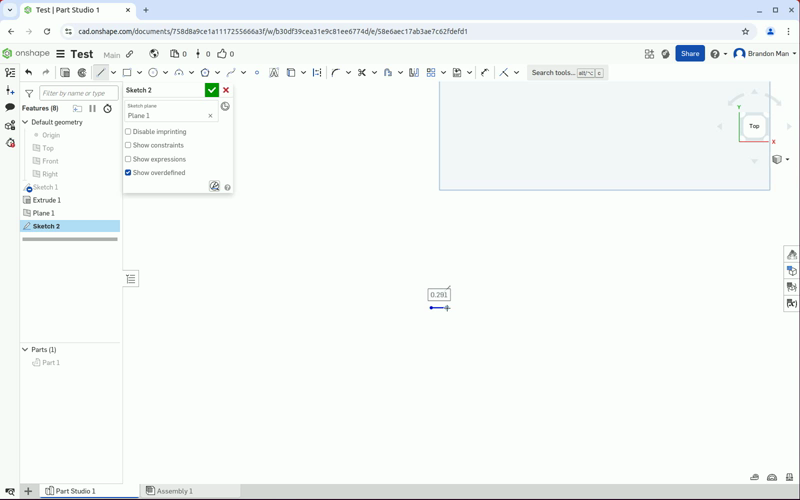
scroll(-6)
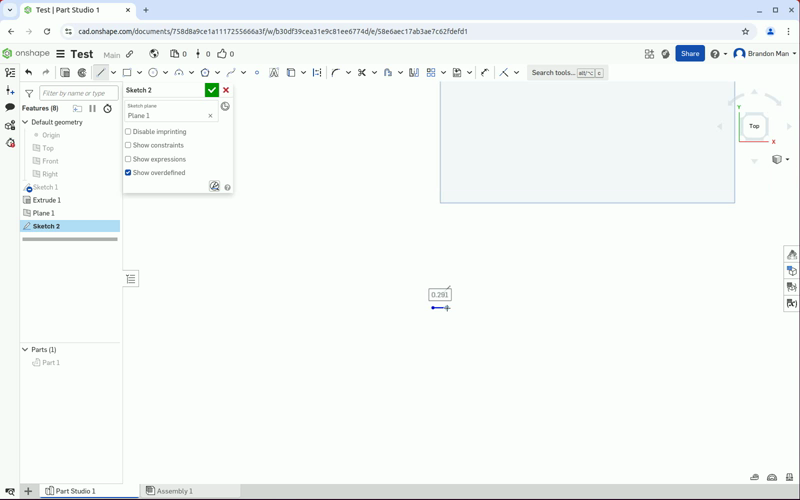
scroll(-6)
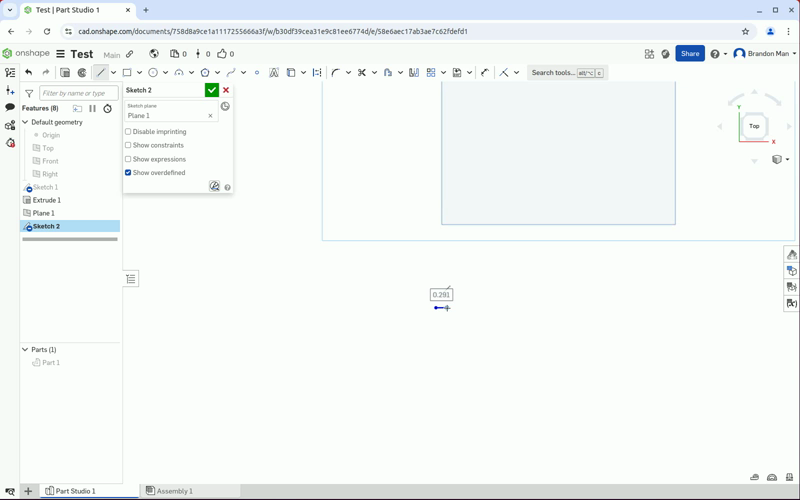
scroll(-6)
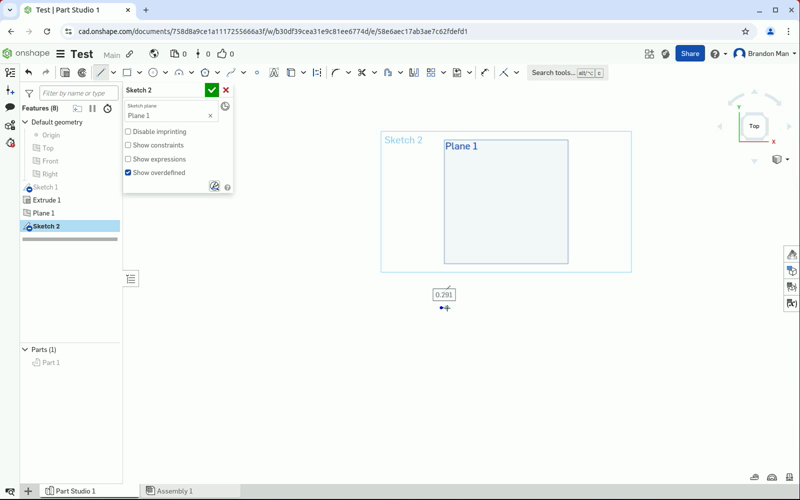
scroll(-6)
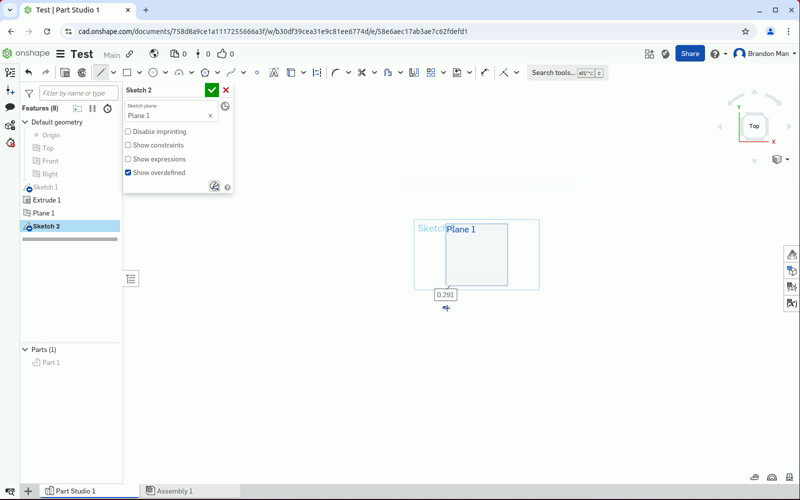
scroll(-6)
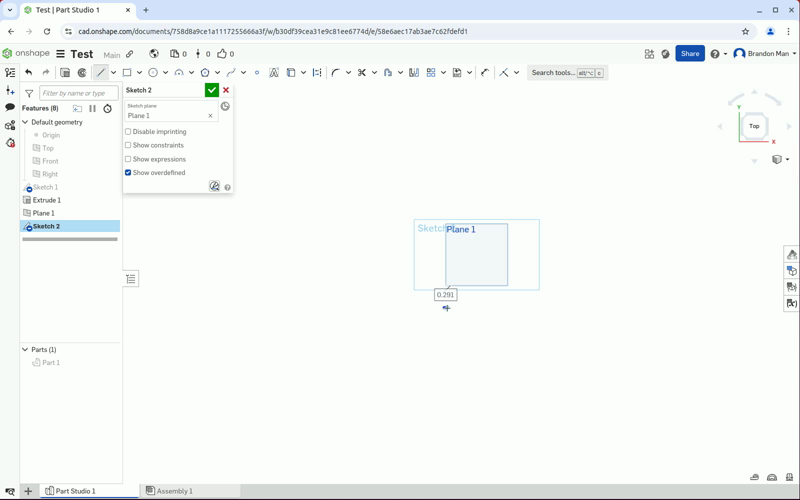
scroll(-6)
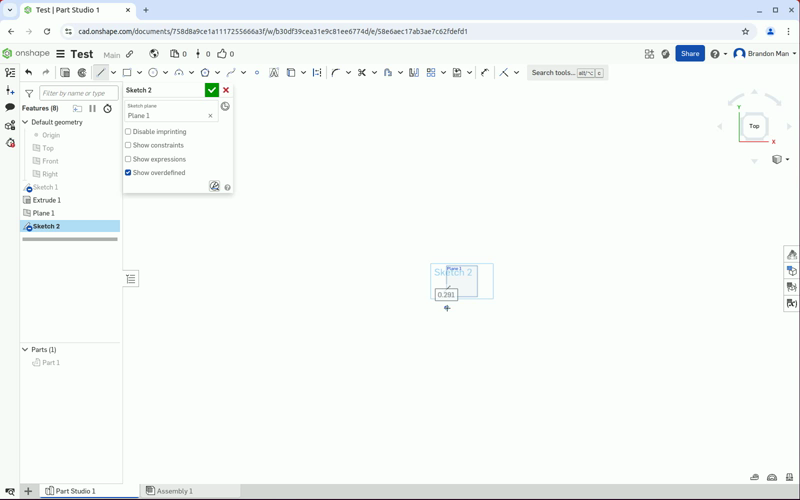
key_up(shift)
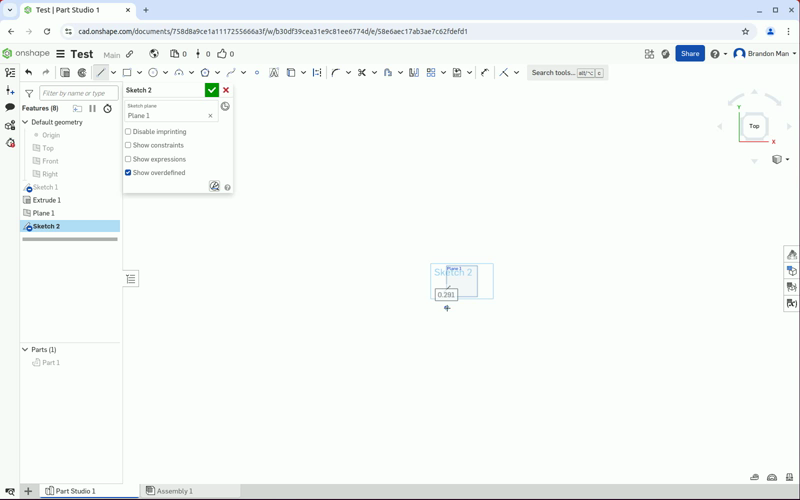
key_down(shift)
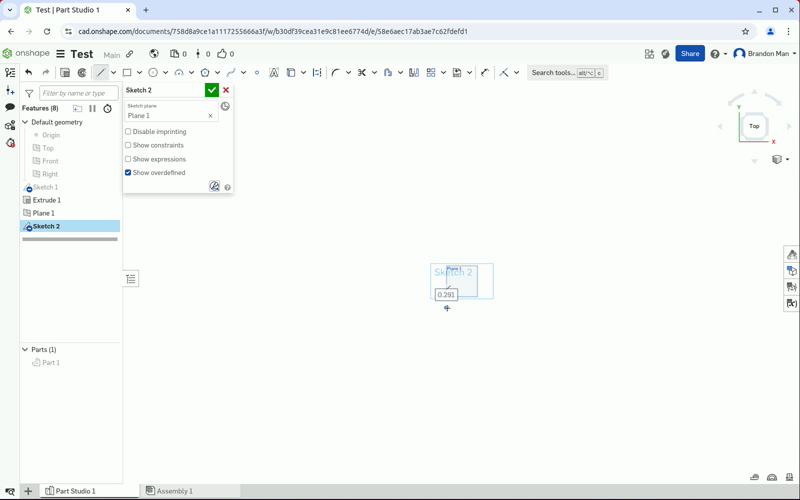
mouse_move(447, 170)
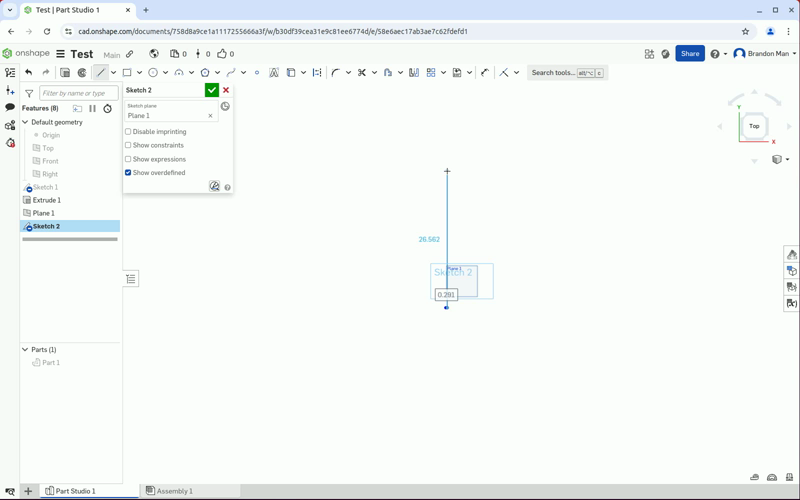
click(447, 170)
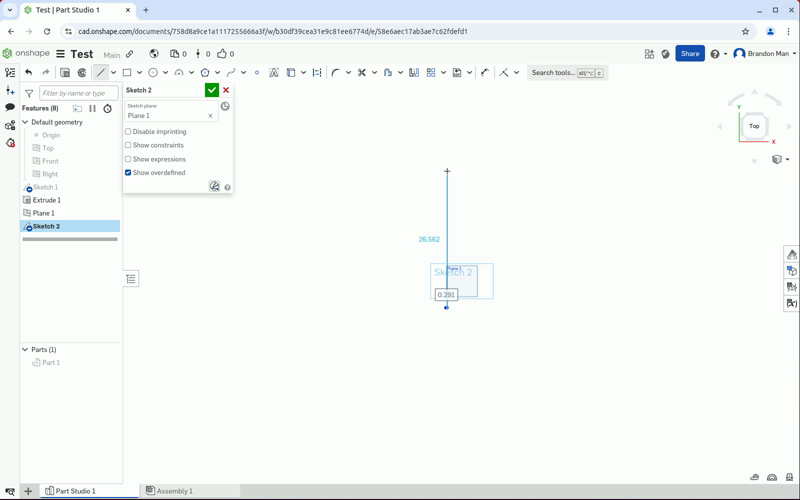
key_up(shift)
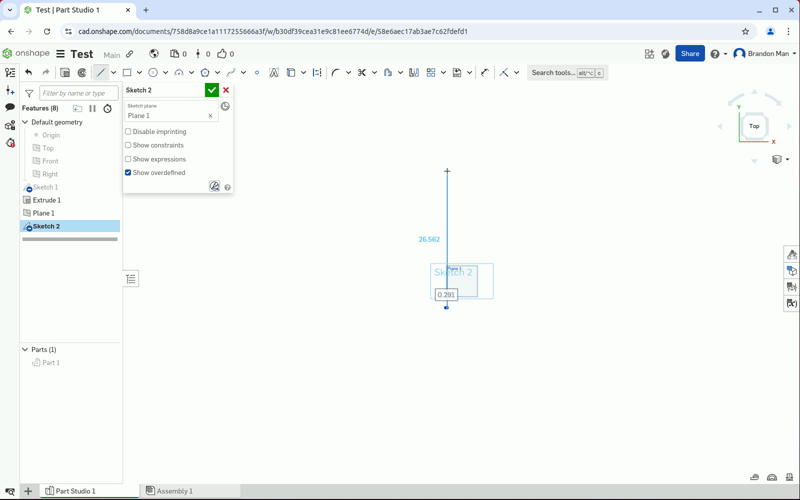
key_down(shift)
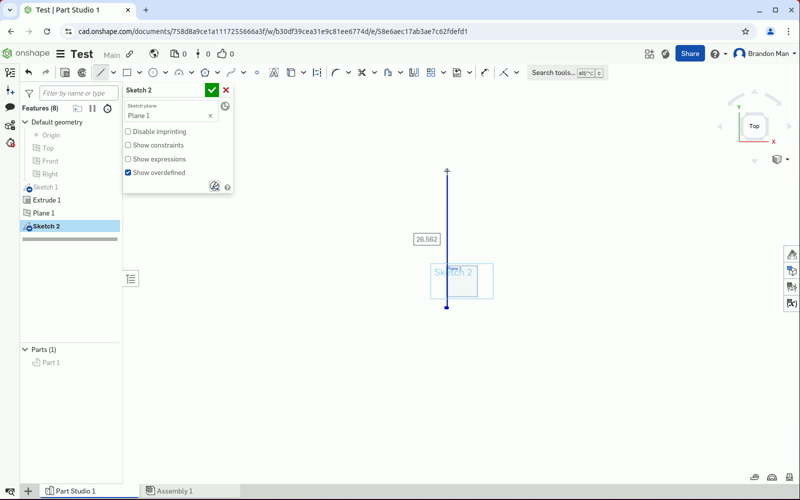
mouse_move(477, 170)
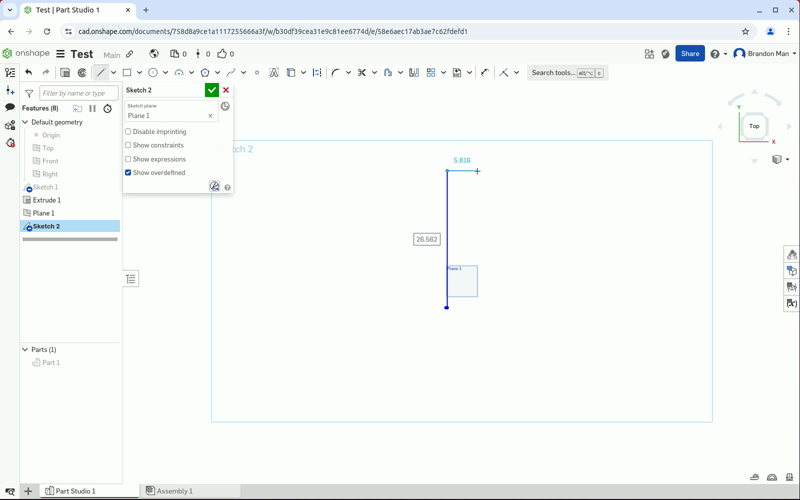
mouse_move(445, 170)
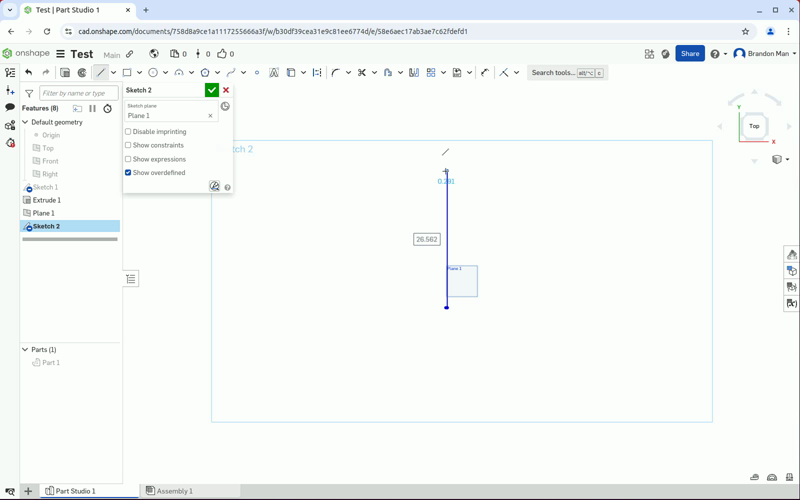
scroll(6)
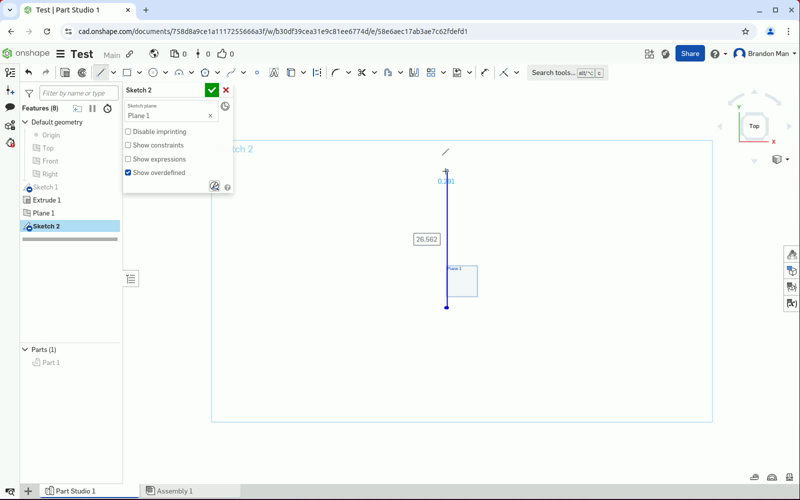
scroll(6)
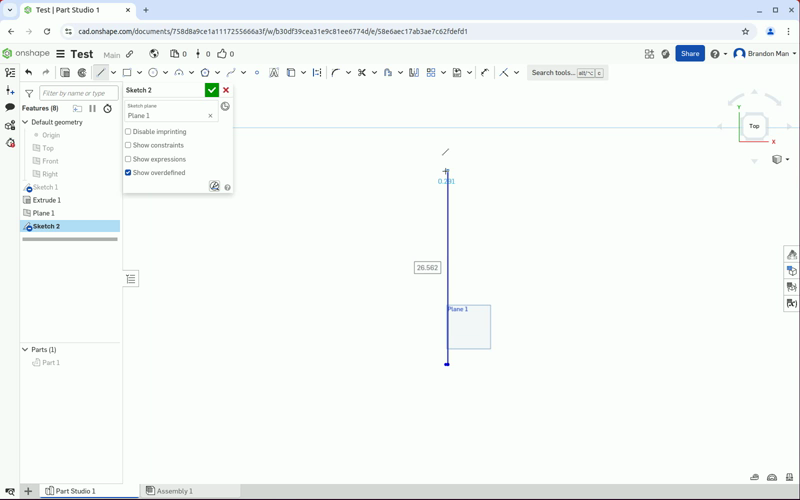
scroll(6)
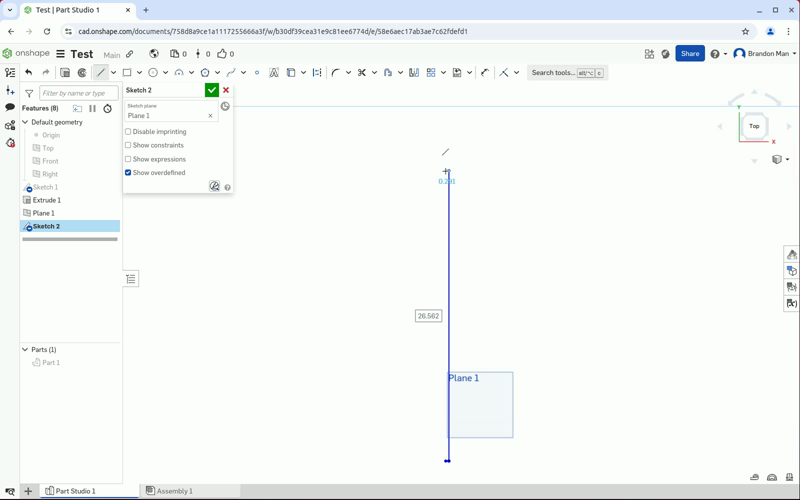
scroll(6)
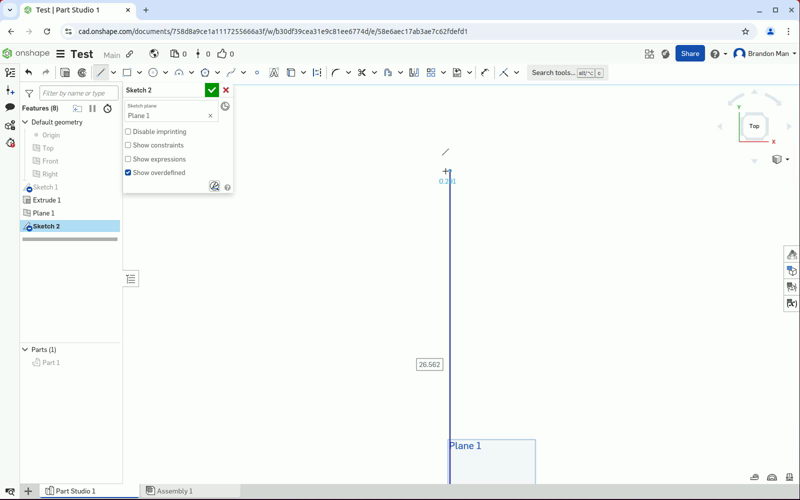
scroll(6)
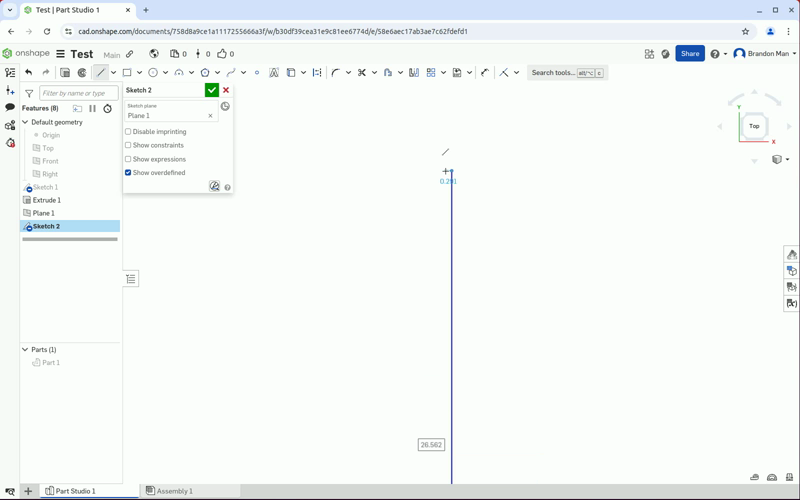
scroll(6)
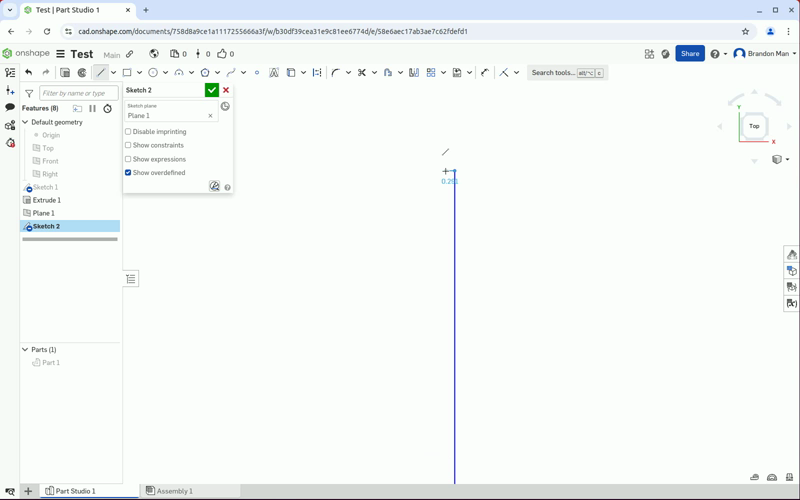
scroll(6)
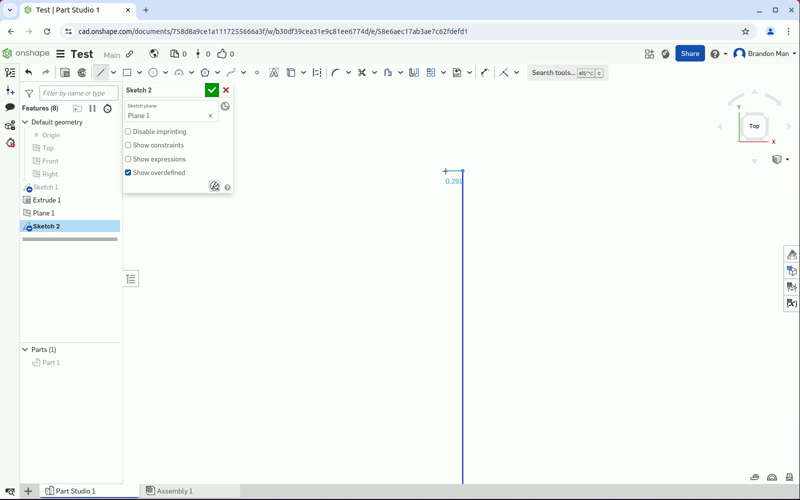
click(445, 170)
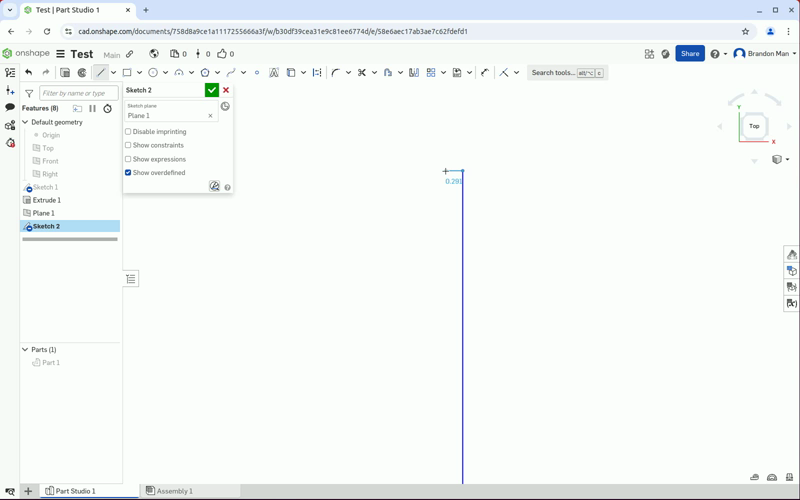
scroll(-6)
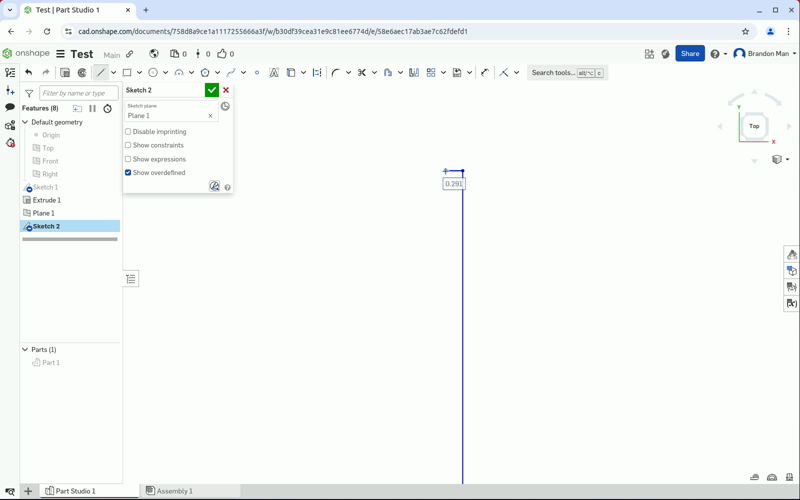
scroll(-6)
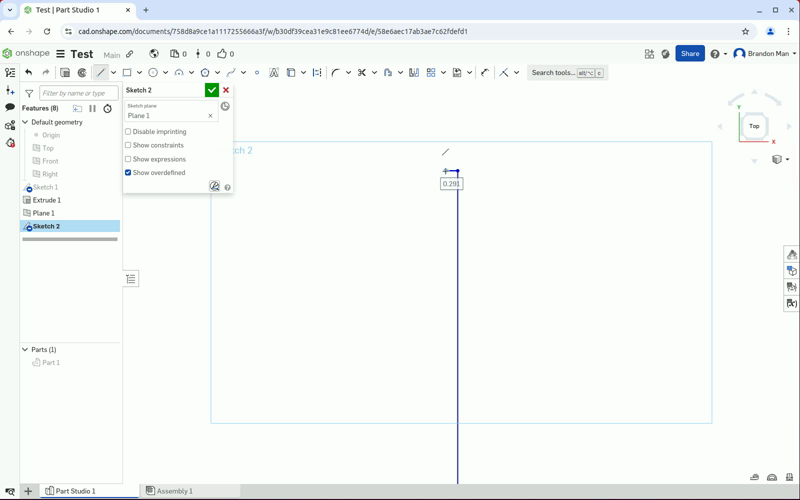
scroll(-6)
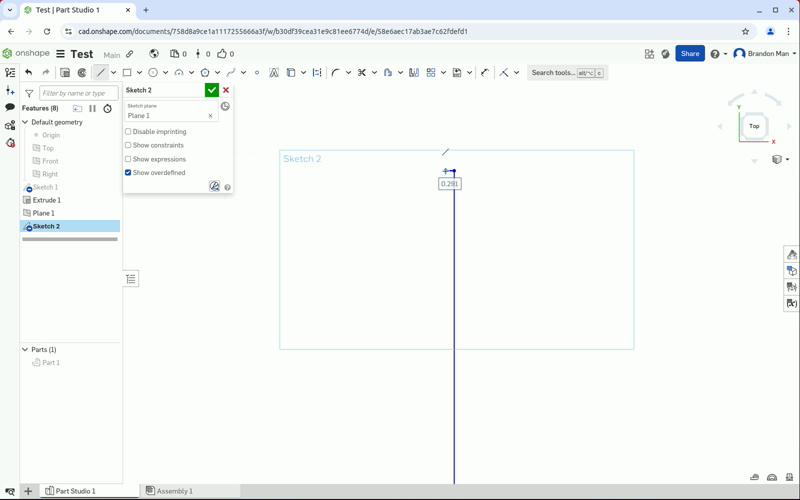
scroll(-6)
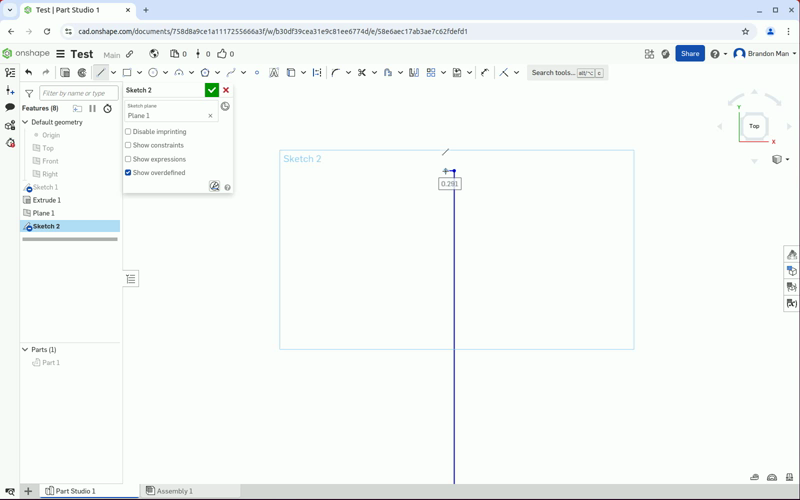
scroll(-6)
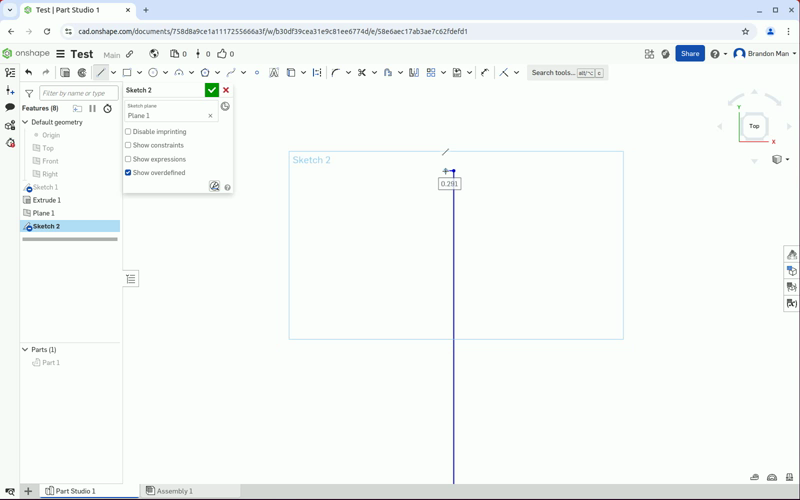
scroll(-6)
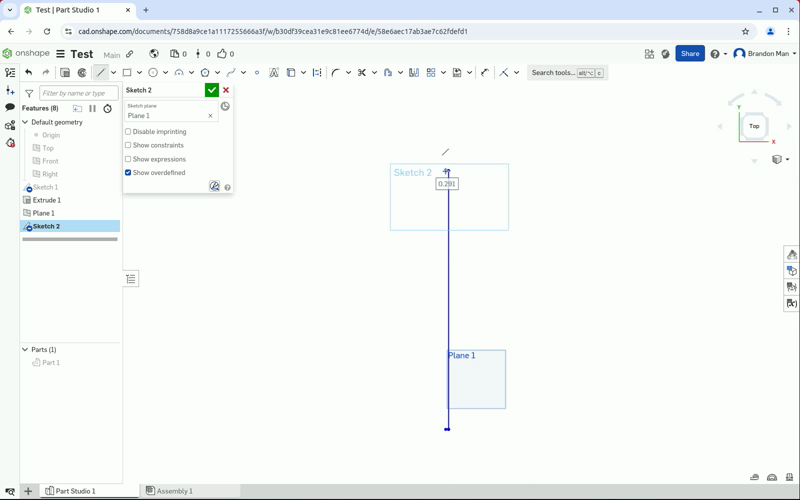
scroll(-6)
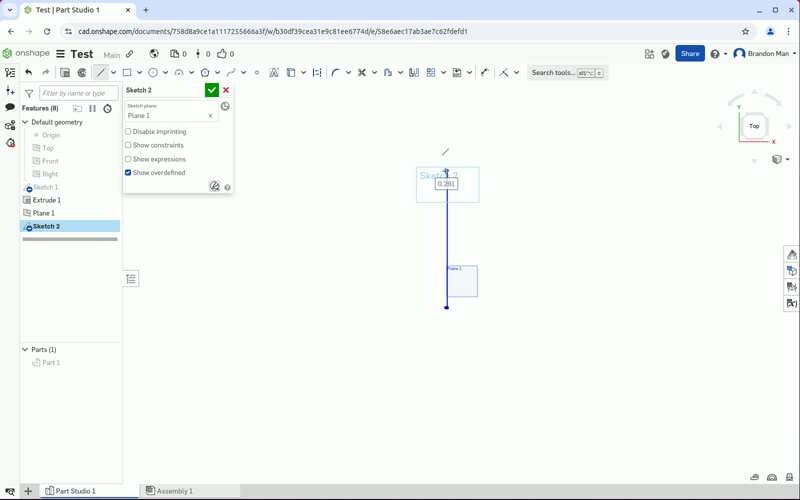
key_up(shift)
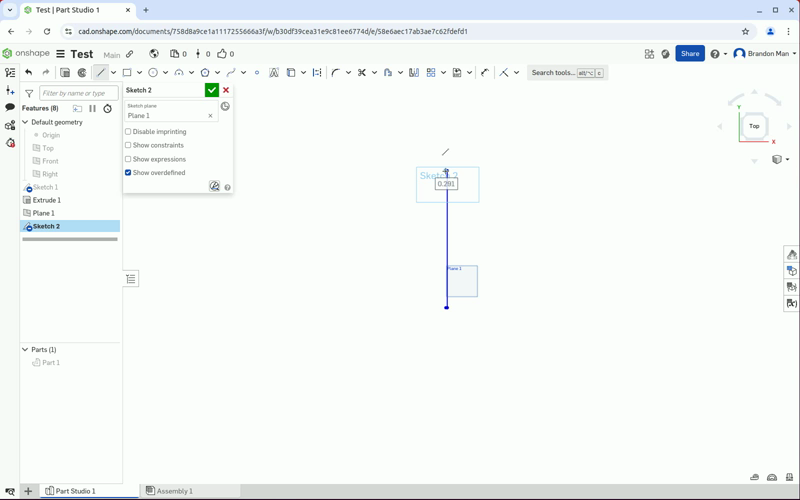
key_down(shift)
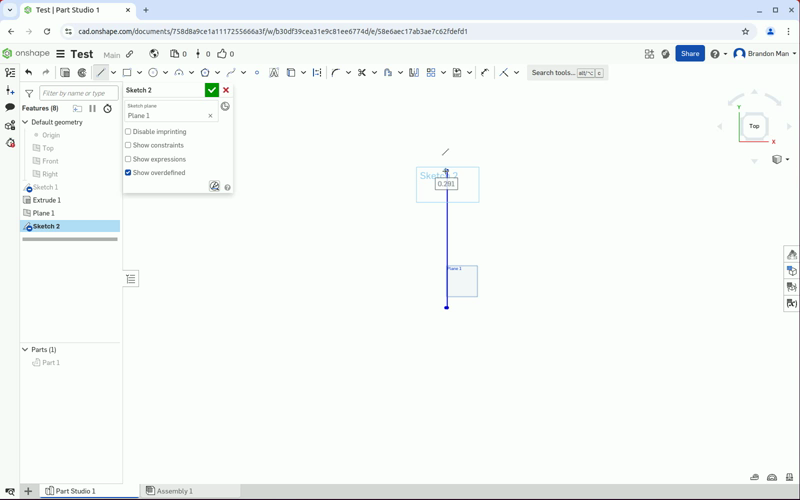
mouse_move(445, 307)
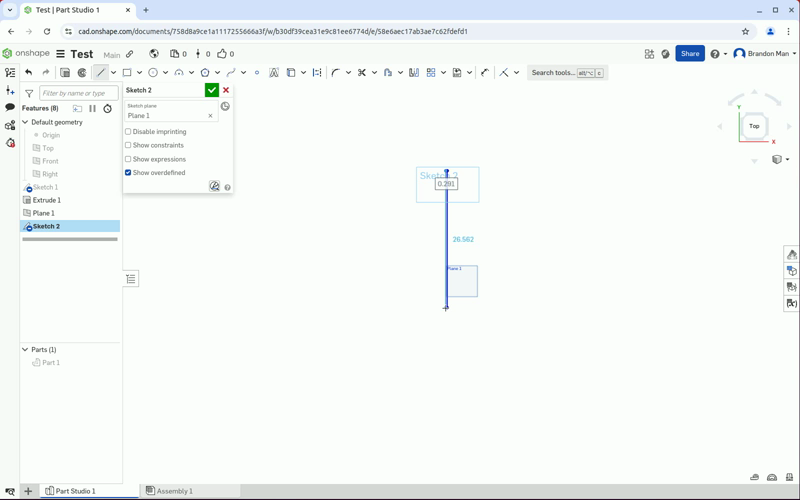
scroll(6)
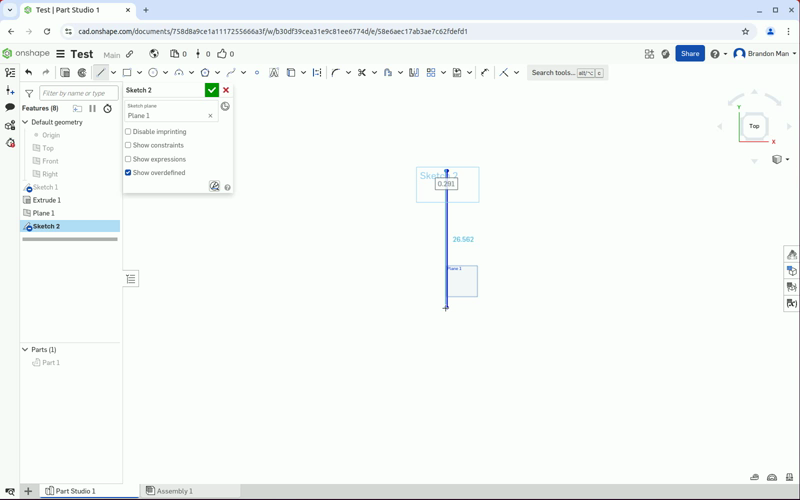
scroll(6)
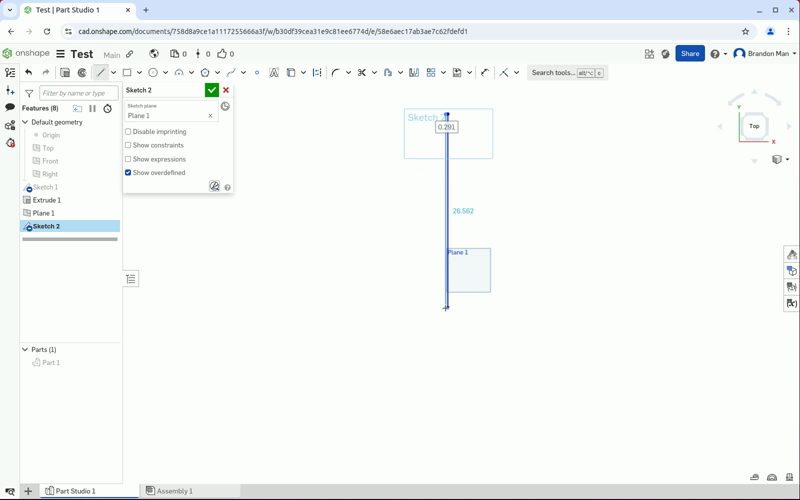
scroll(6)
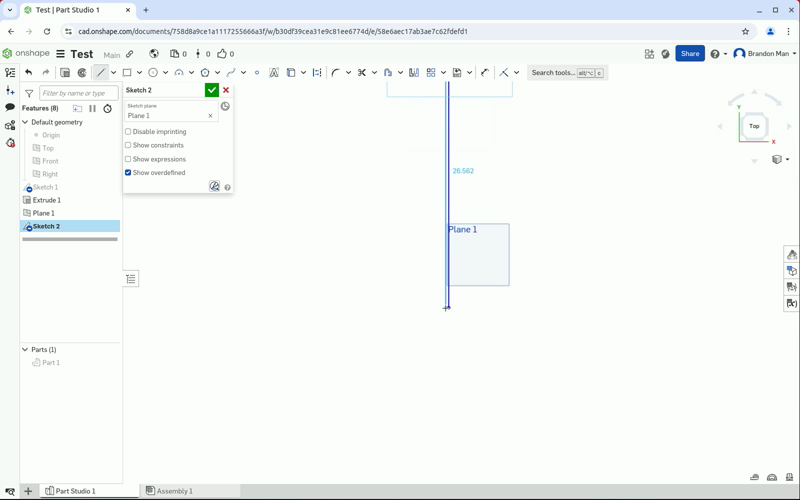
scroll(6)
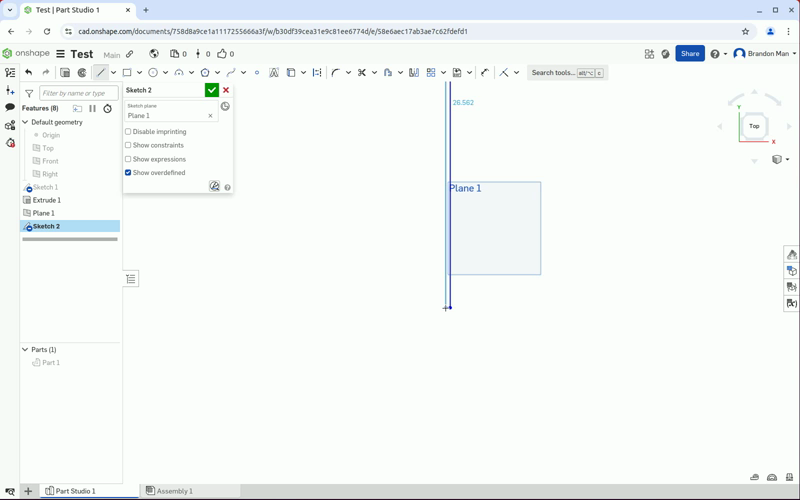
scroll(6)
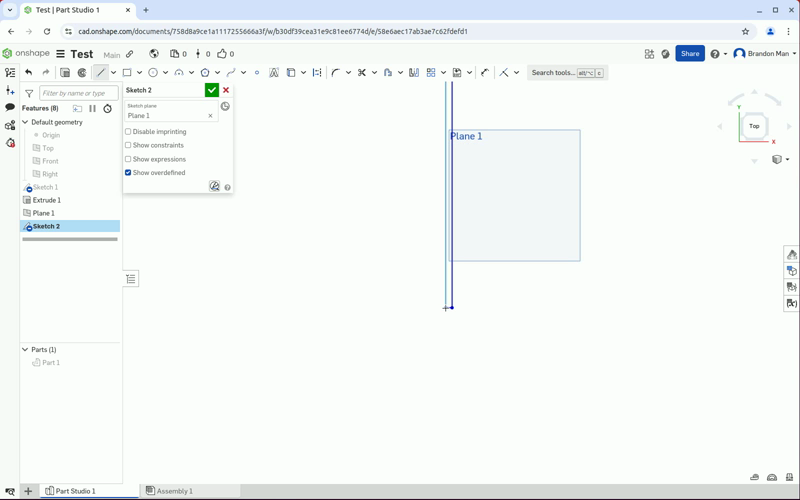
scroll(6)
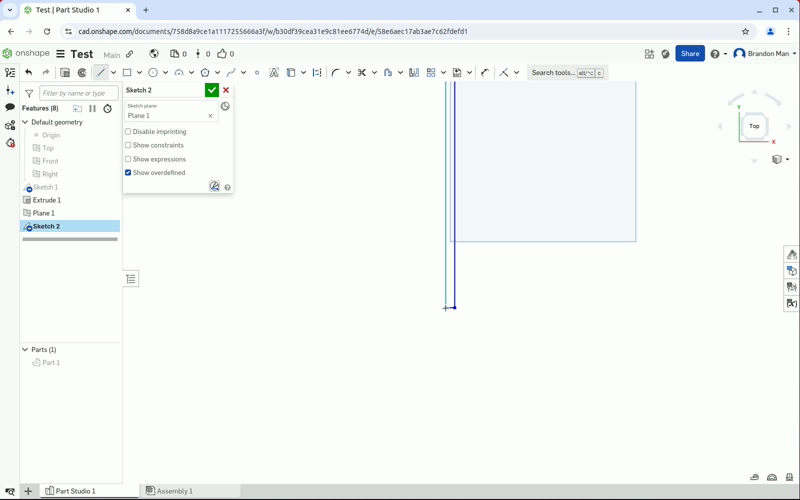
scroll(6)
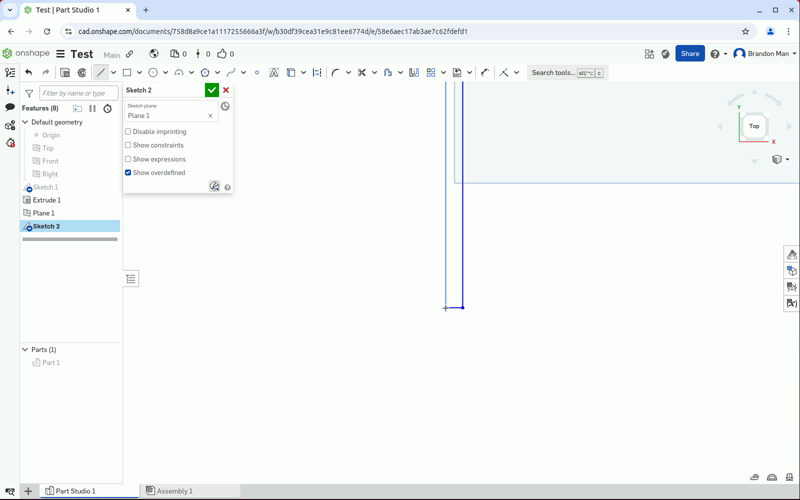
key_up(shift)
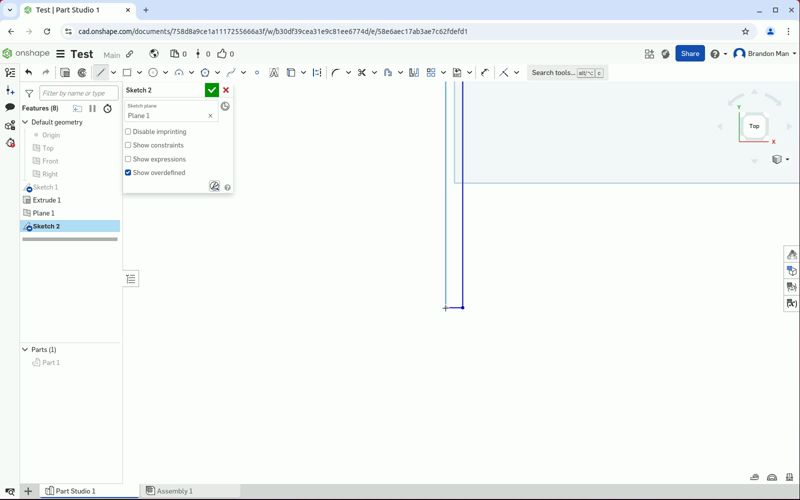
click(445, 307)
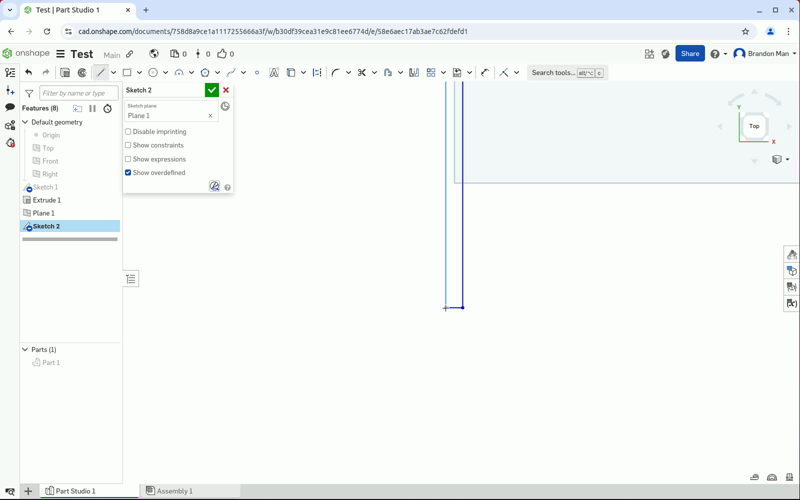
scroll(-6)
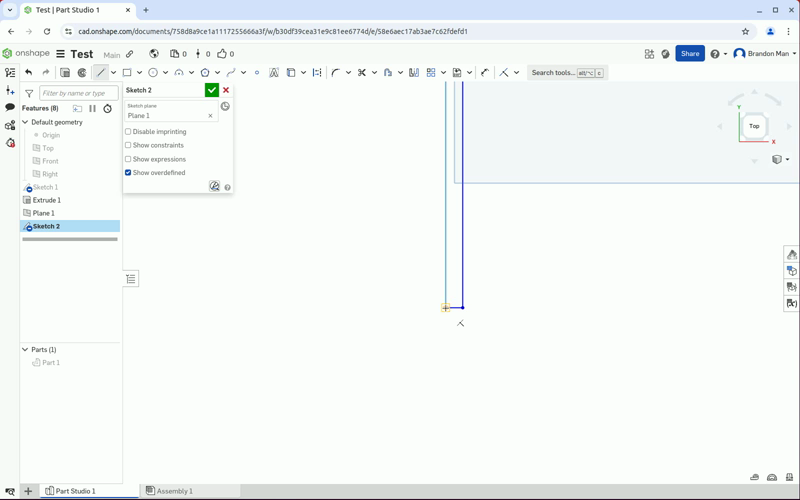
scroll(-6)
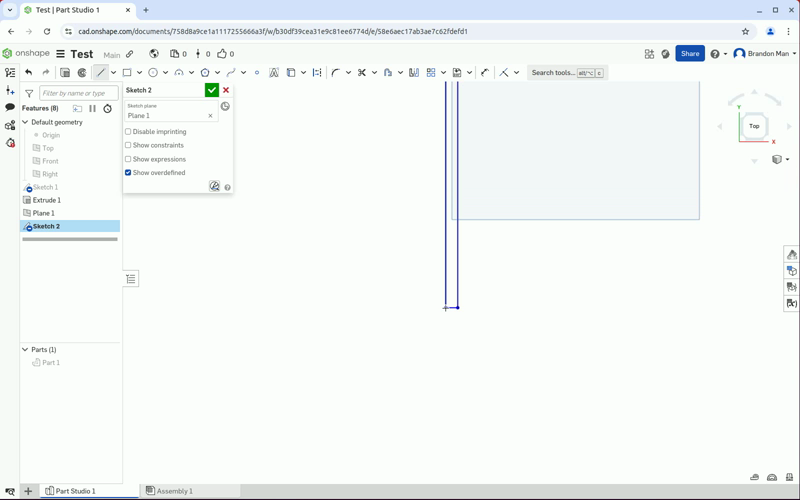
scroll(-6)
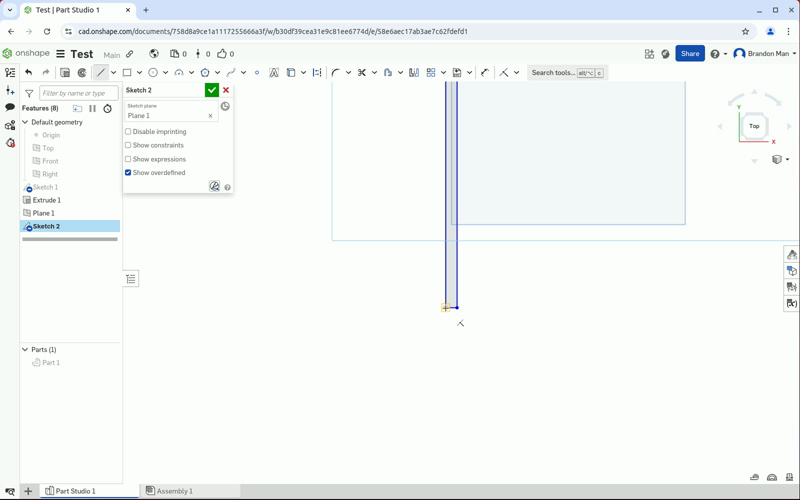
scroll(-6)
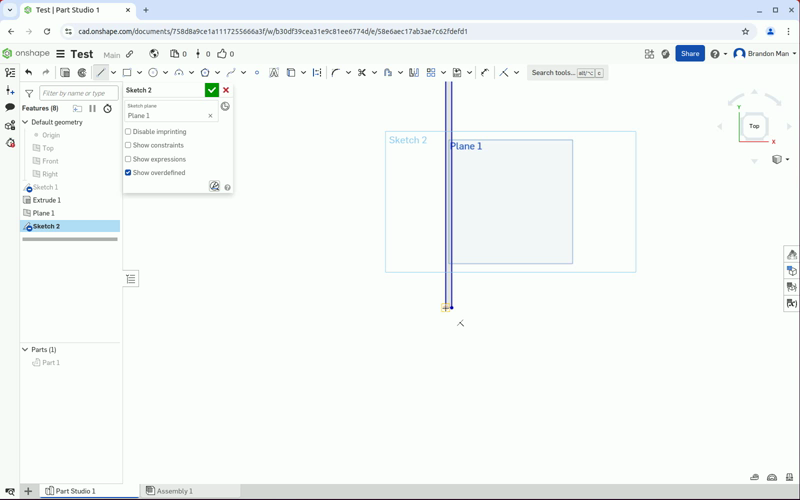
scroll(-6)
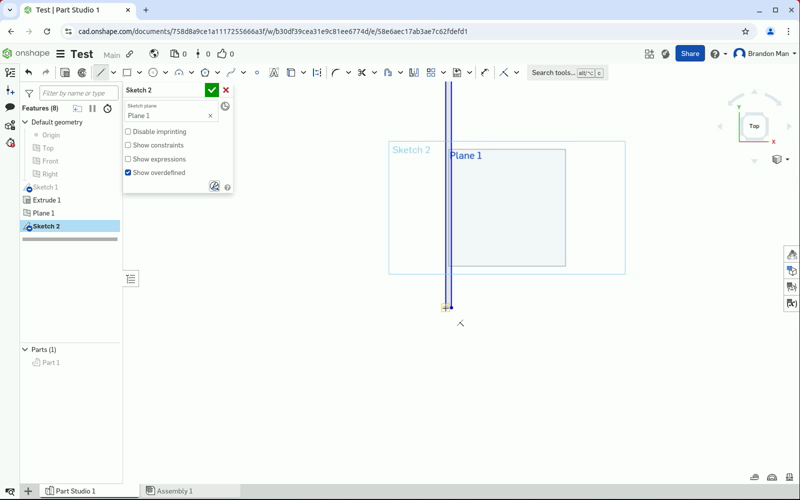
scroll(-6)
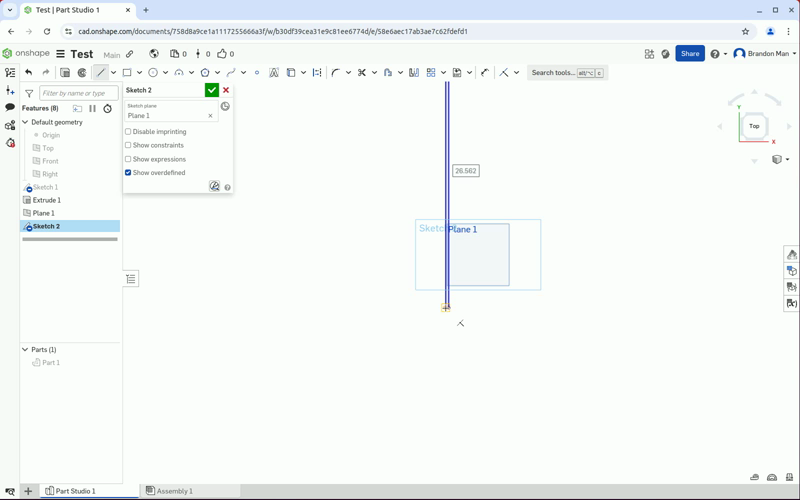
scroll(-6)
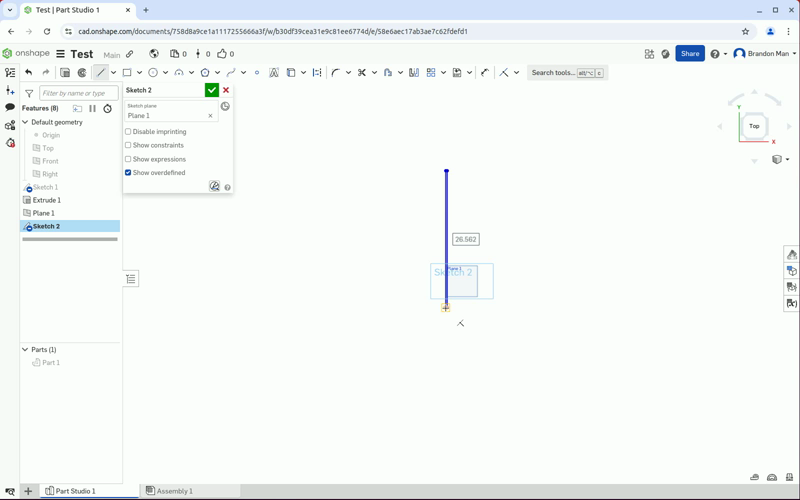
key(esc)
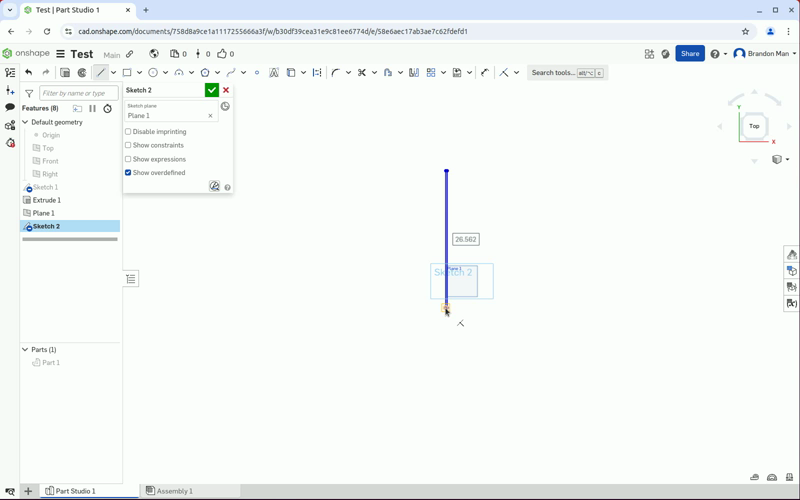
mouse_move(446, 214)
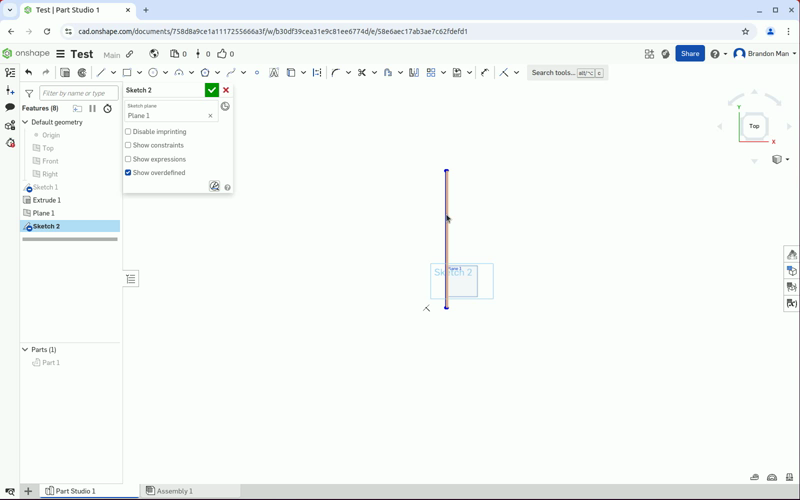
scroll(6)
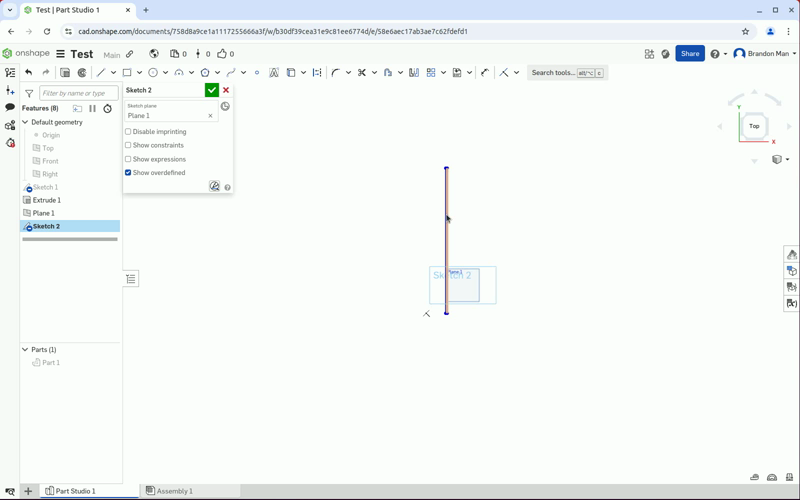
scroll(6)
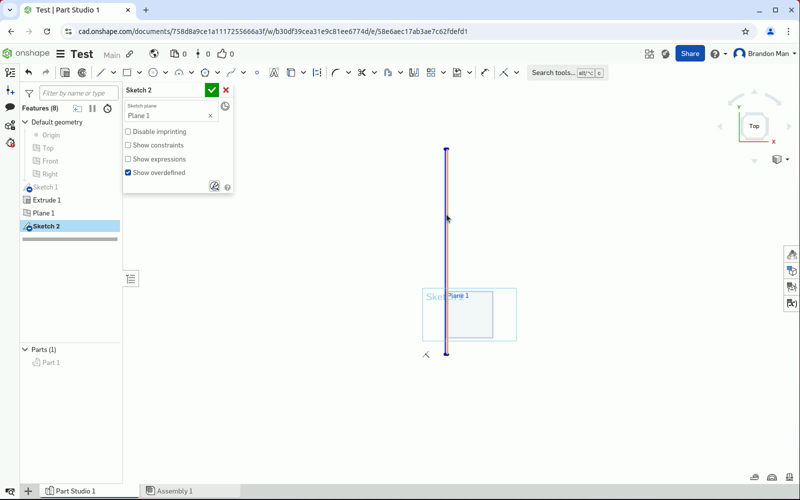
scroll(6)
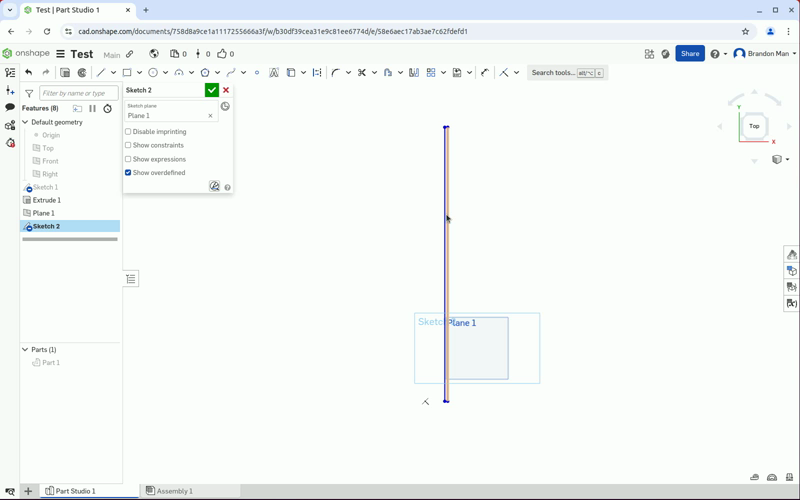
scroll(6)
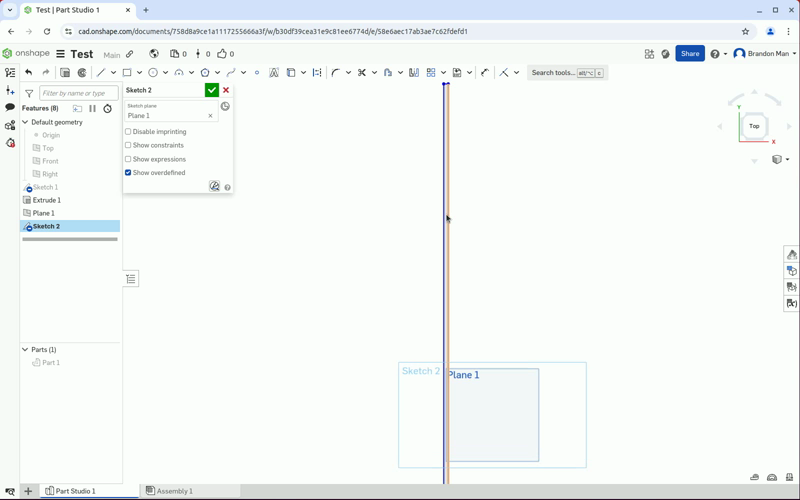
scroll(6)
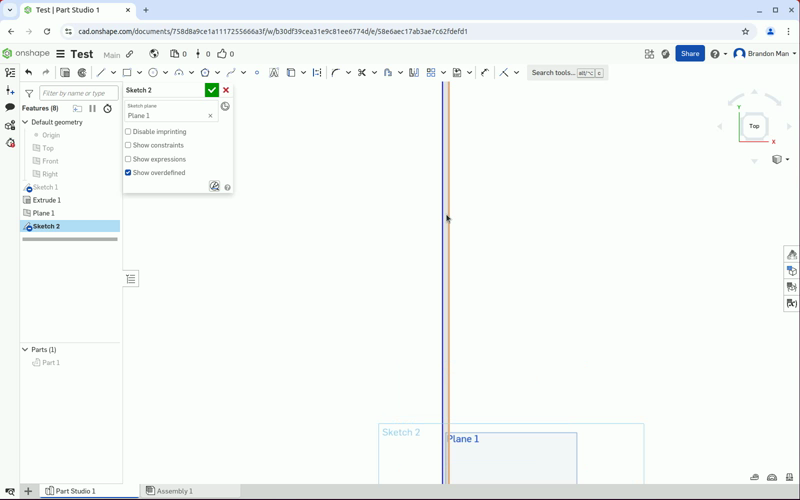
scroll(6)
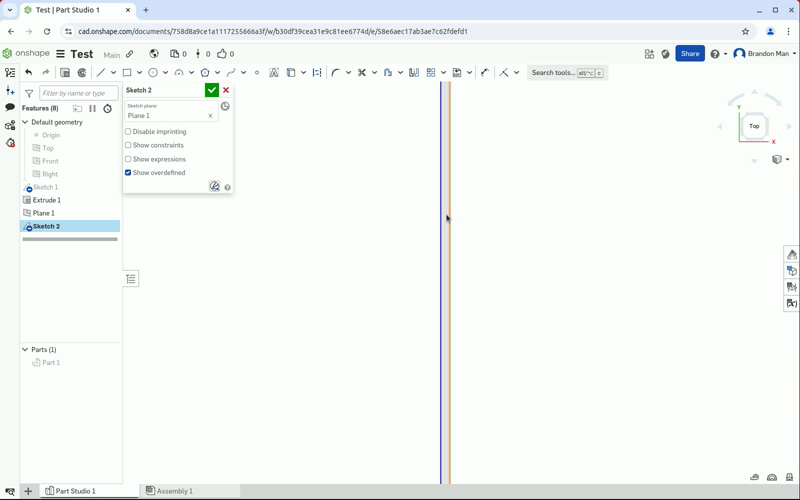
scroll(6)
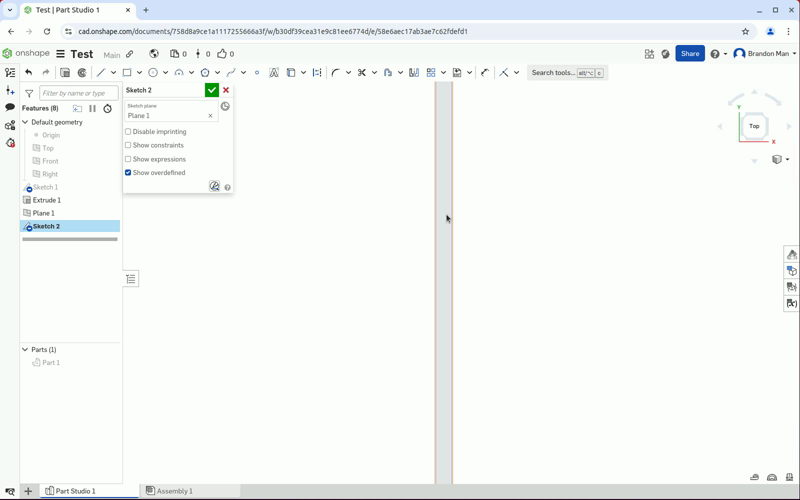
click(446, 214)
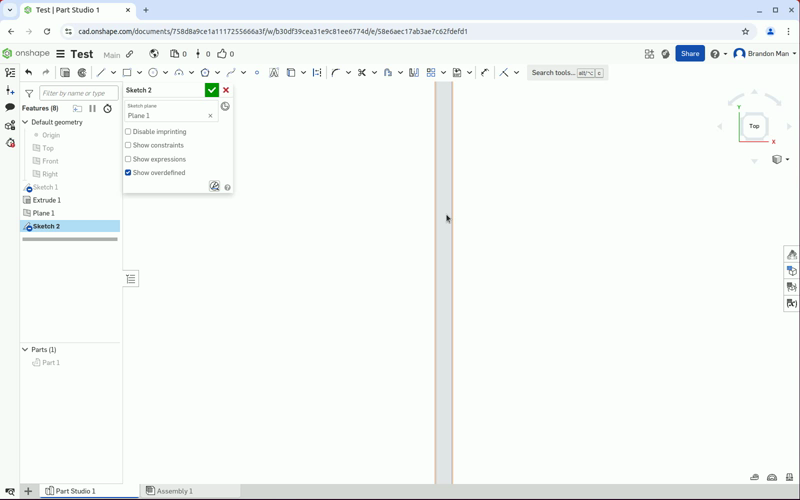
scroll(-6)
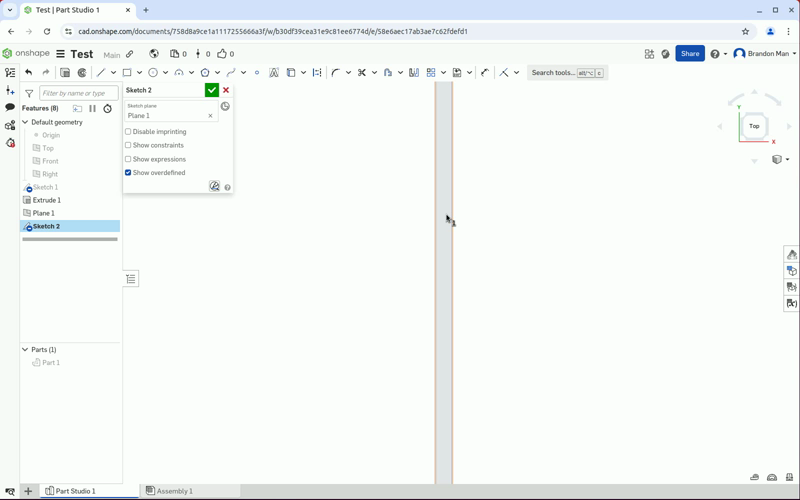
scroll(-6)
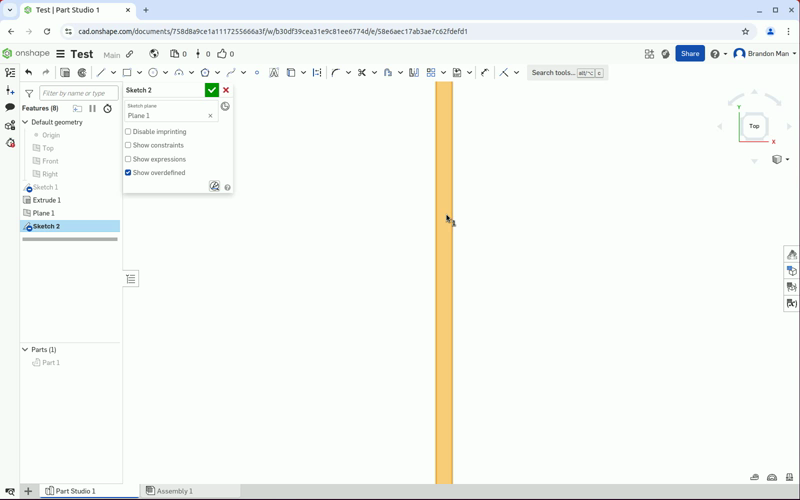
scroll(-6)
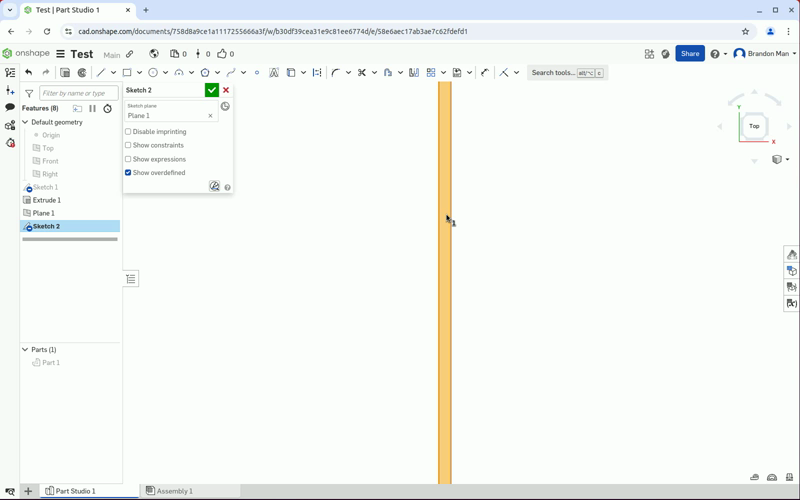
scroll(-6)
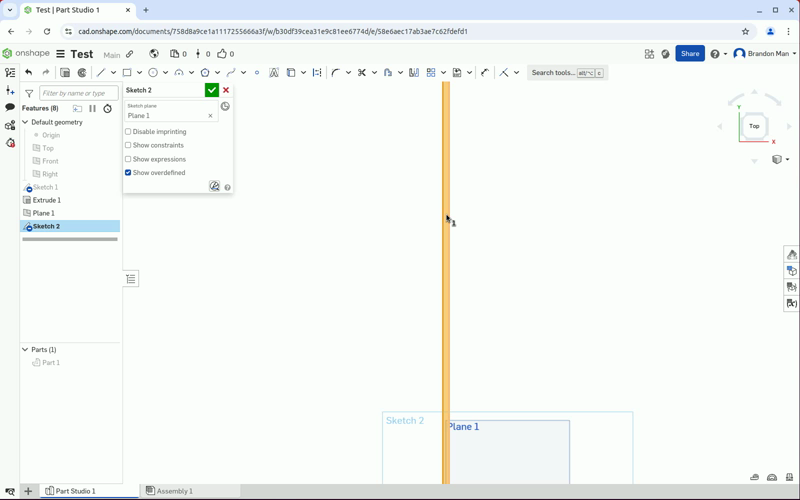
scroll(-6)
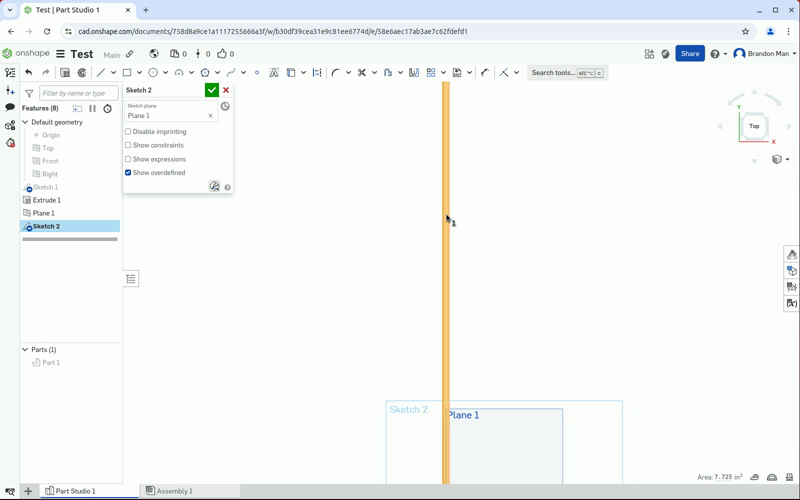
scroll(-6)
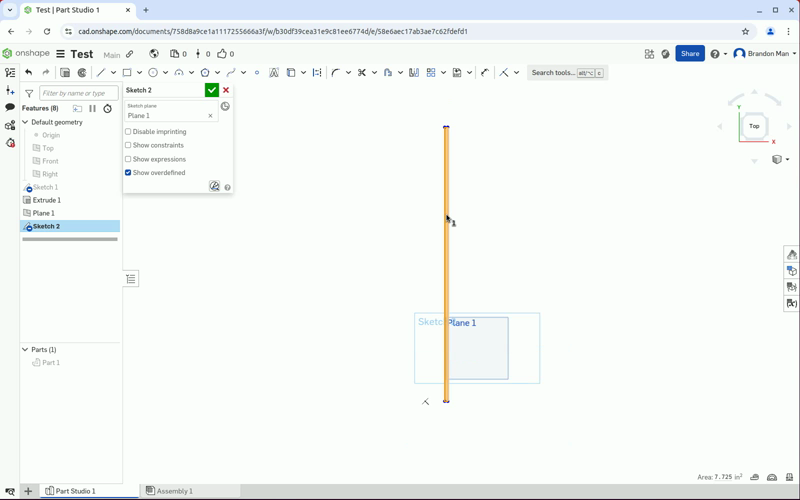
scroll(-6)
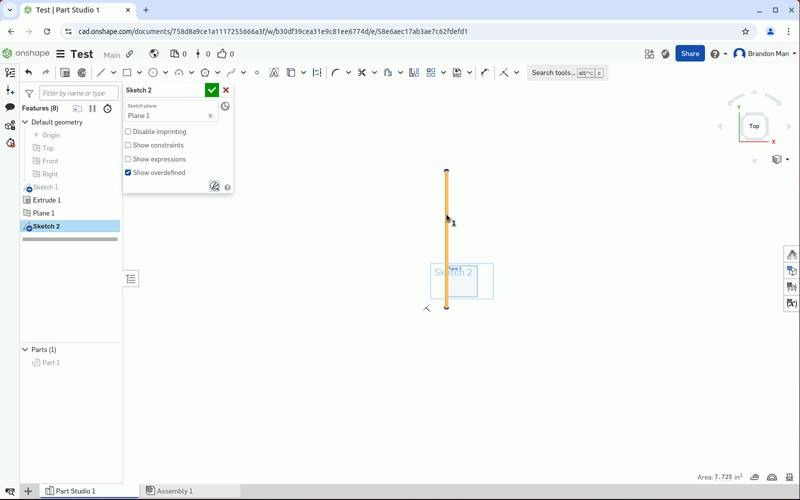
mouse_move(73, 352)
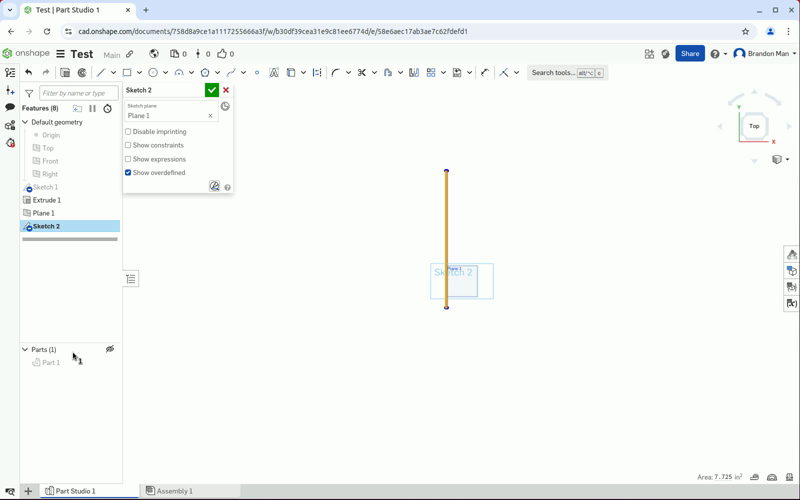
key(shift+y)
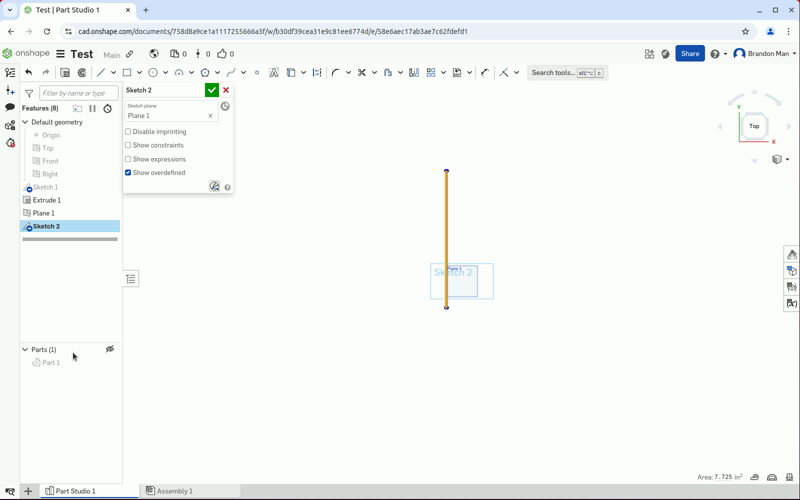
key(shift+e)
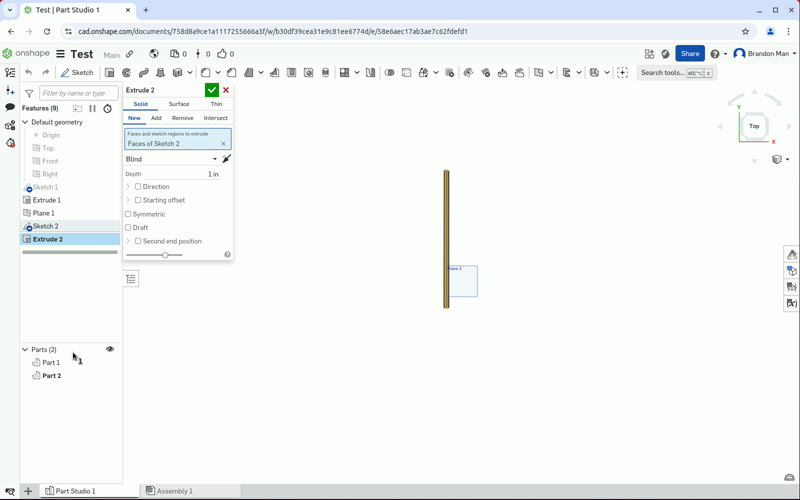
mouse_move(143, 106)
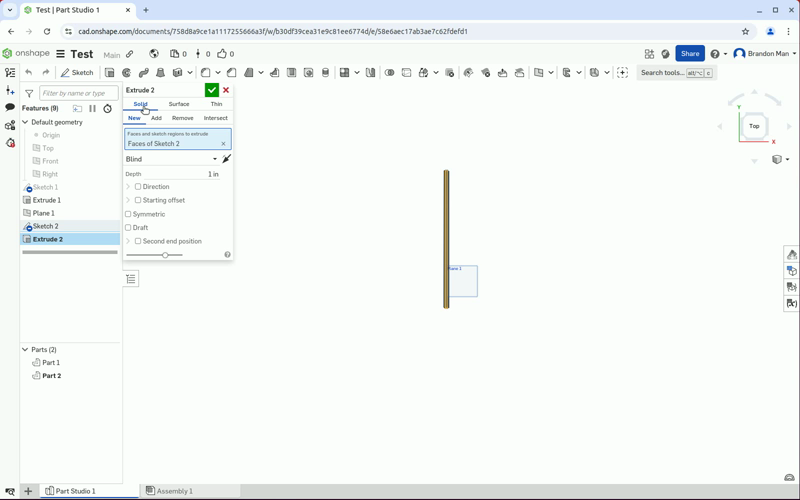
click(143, 106)
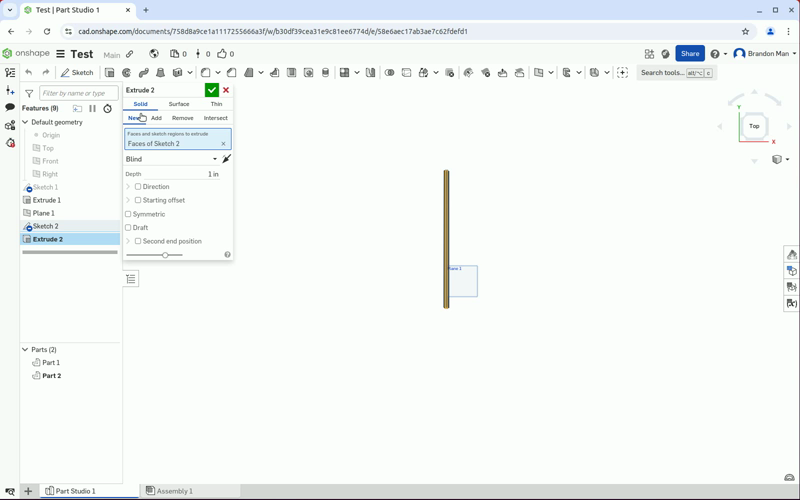
mouse_move(137, 120)
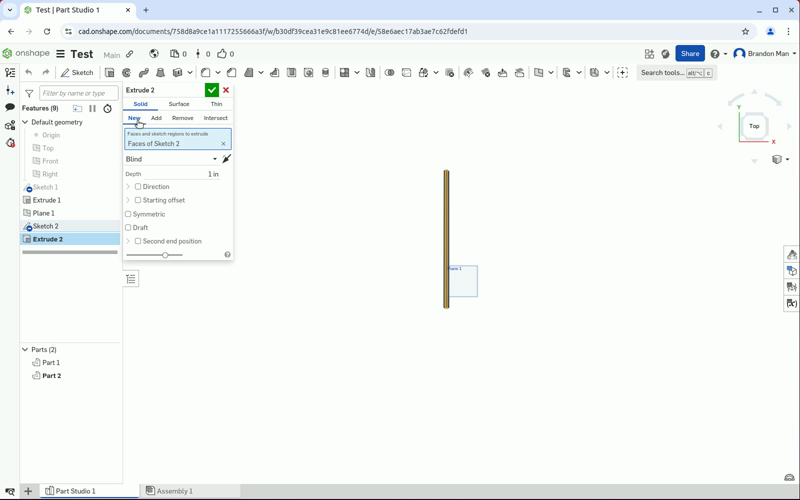
click(137, 120)
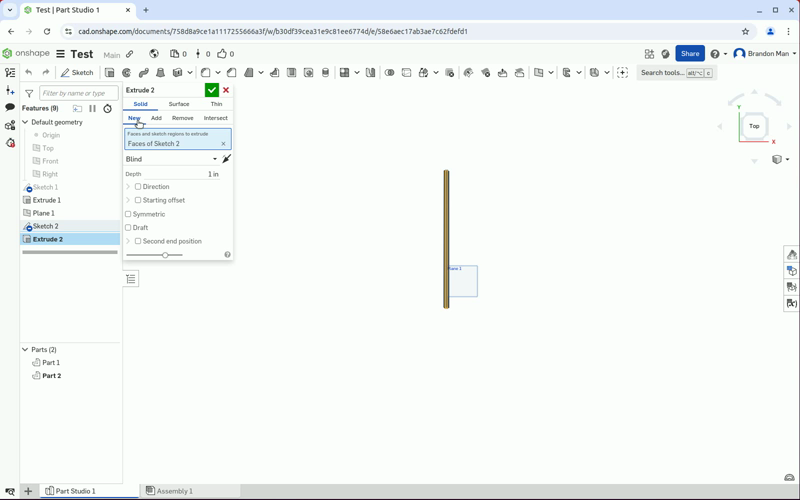
key(tab, 4)
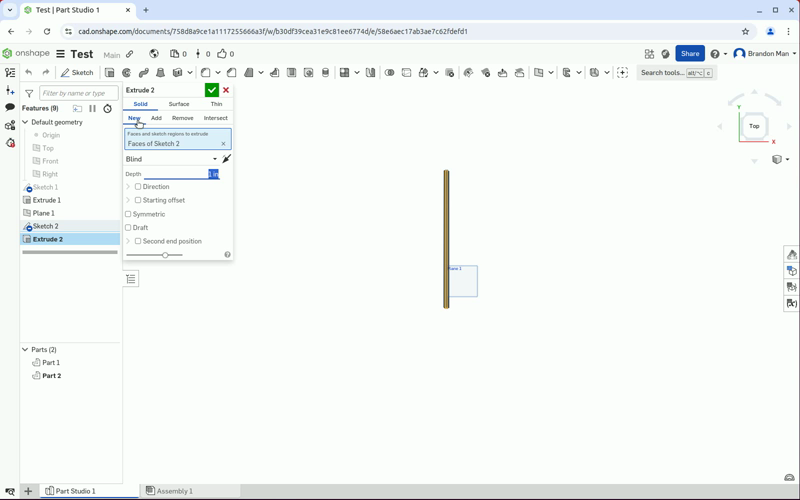
text(-0.241)
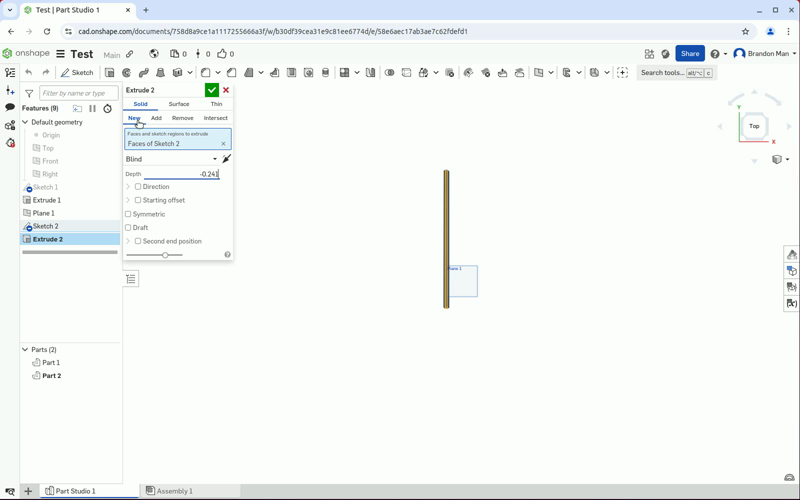
key(enter)
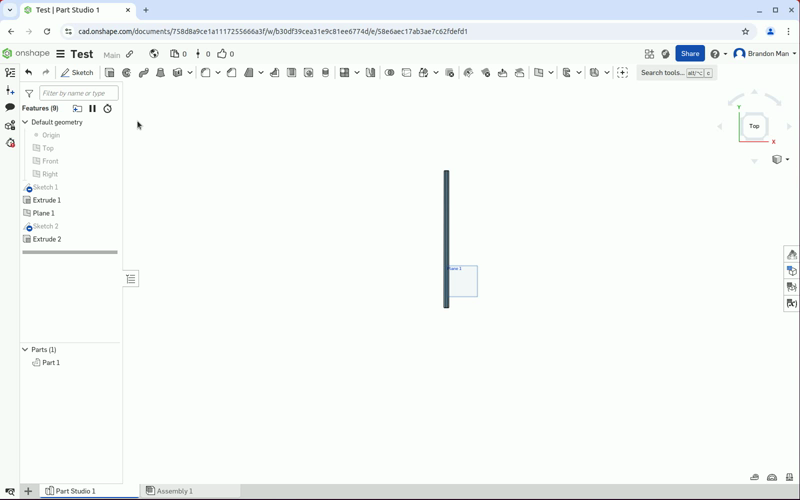
key(shift+h)
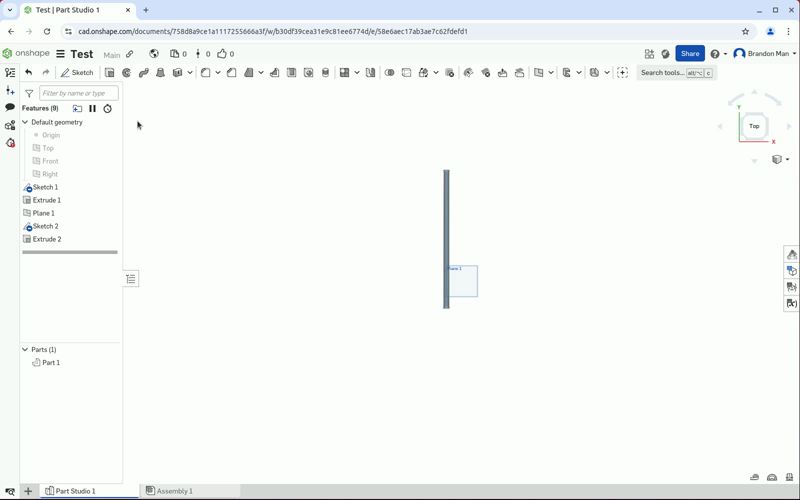
key(shift+h)
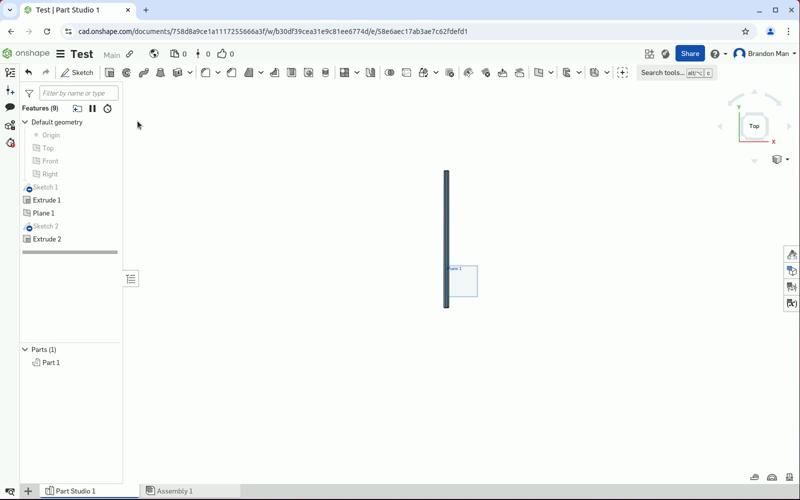
mouse_move(73, 189)
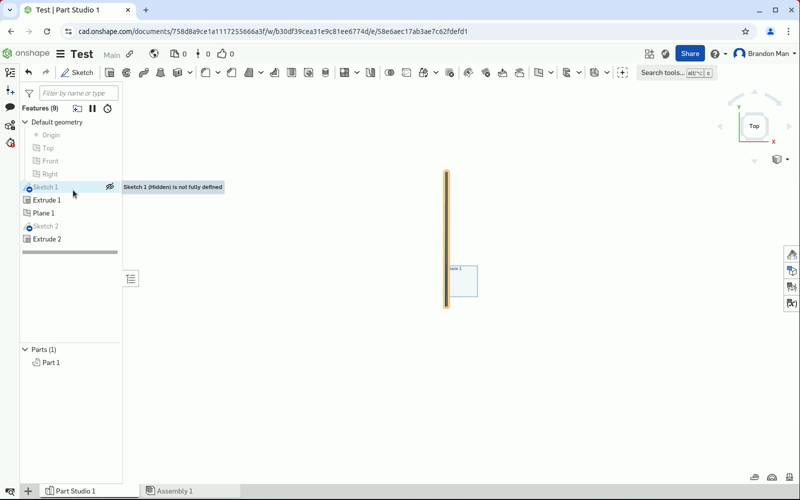
click(73, 189)
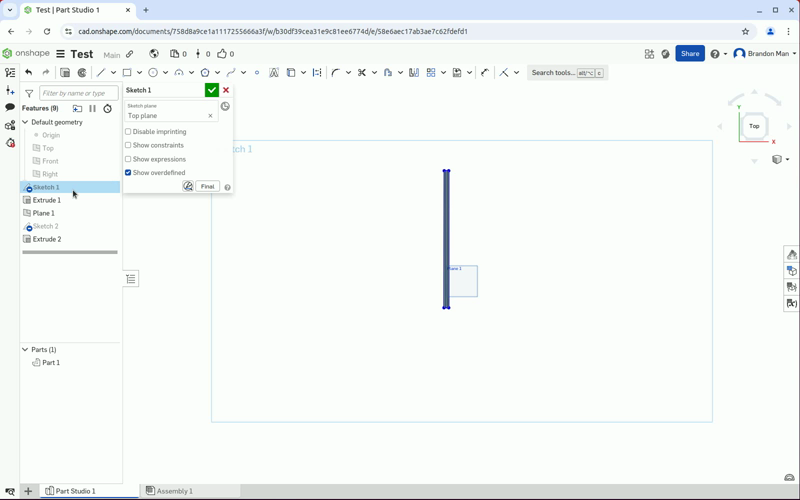
mouse_move(229, 92)
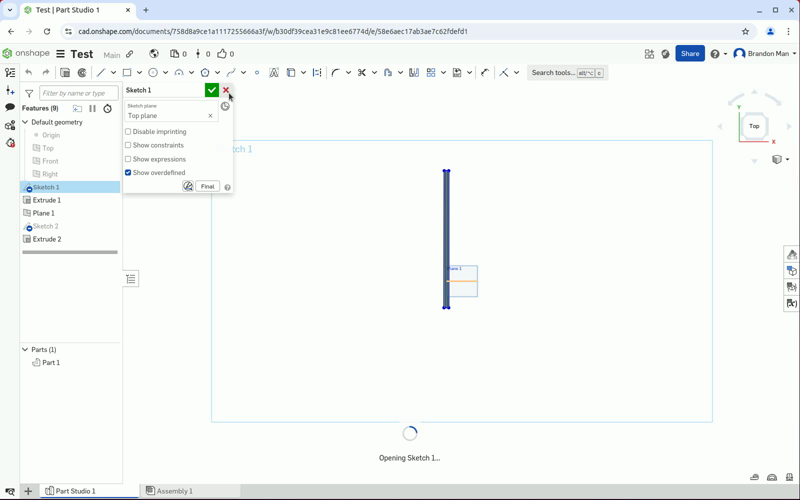
click(229, 92)
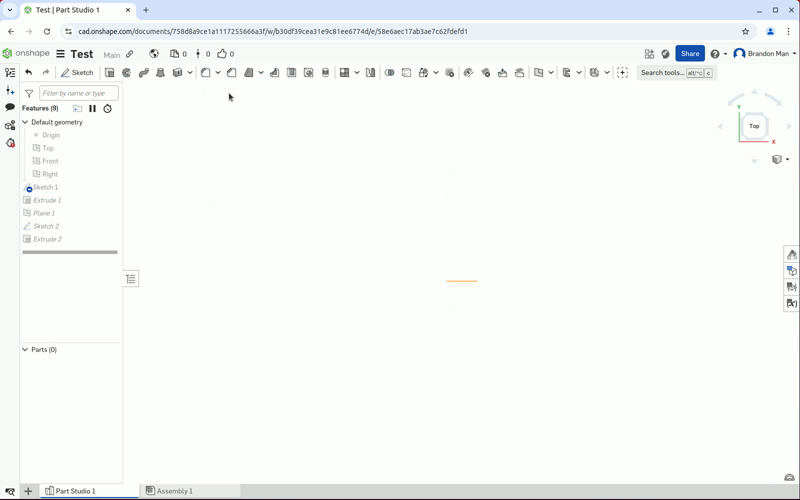
key(shift+s)
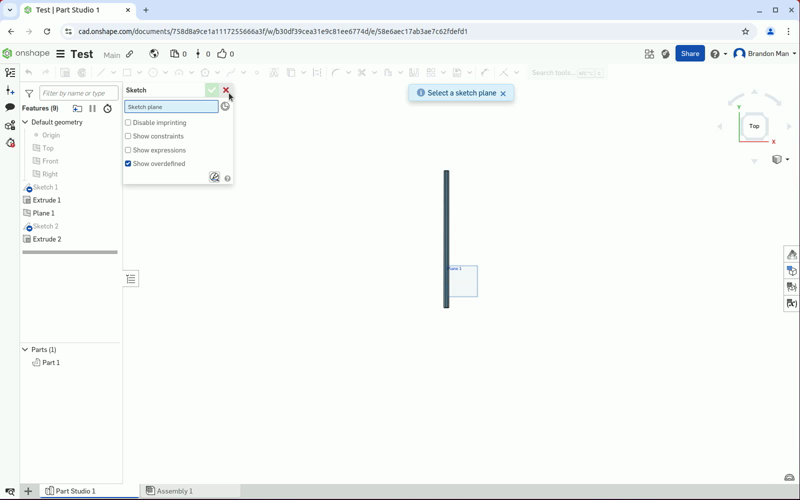
mouse_move(73, 215)
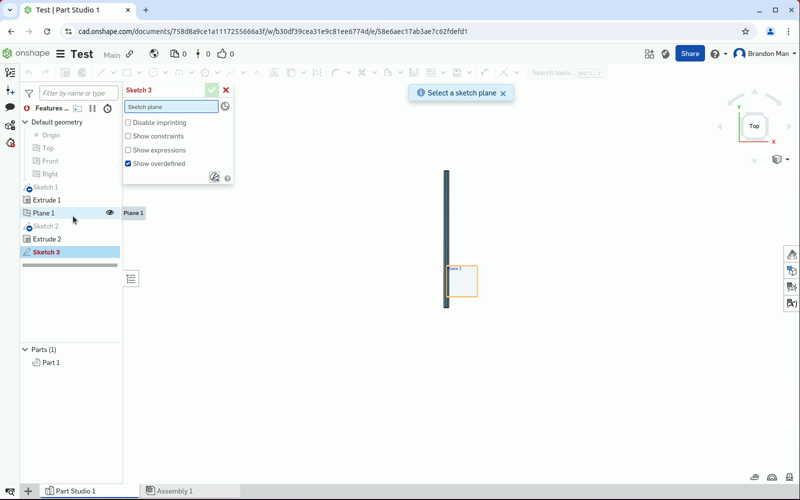
click(73, 215)
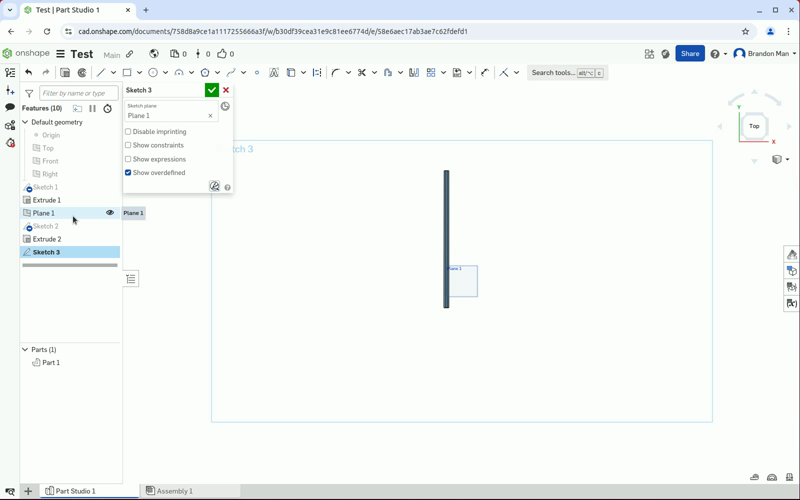
mouse_move(73, 352)
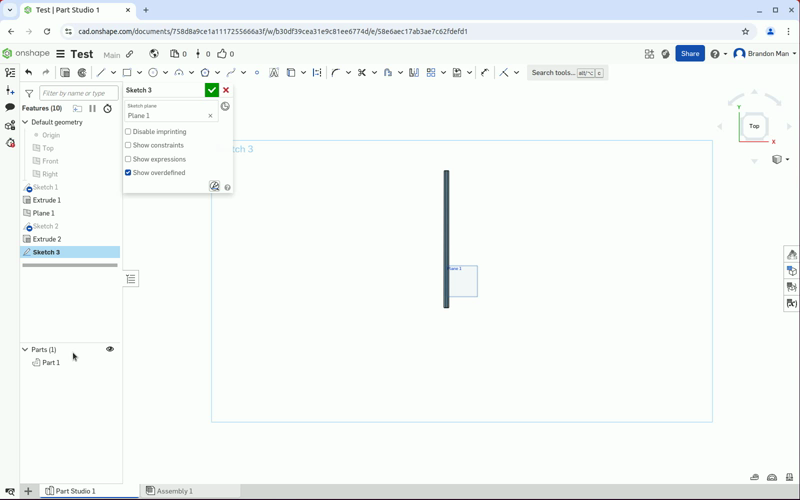
key(y)
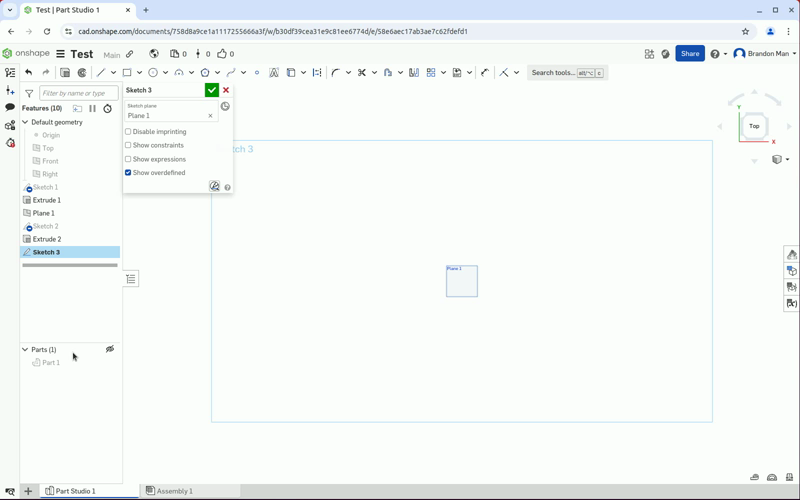
key(l)
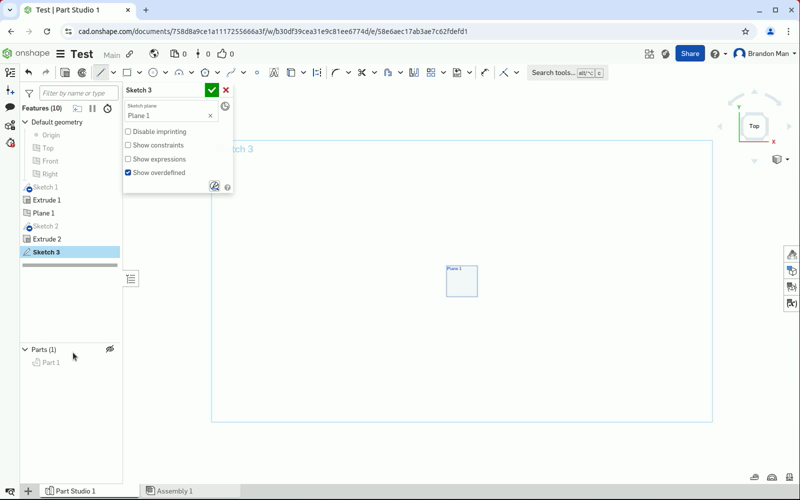
key_down(shift)
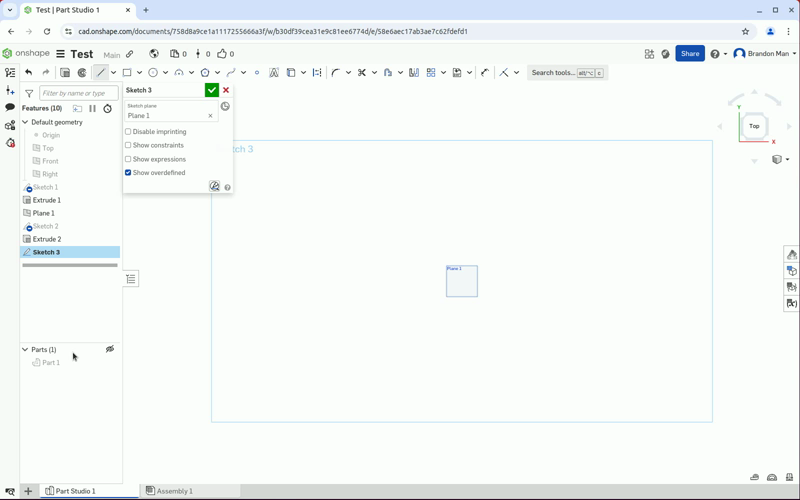
mouse_move(446, 307)
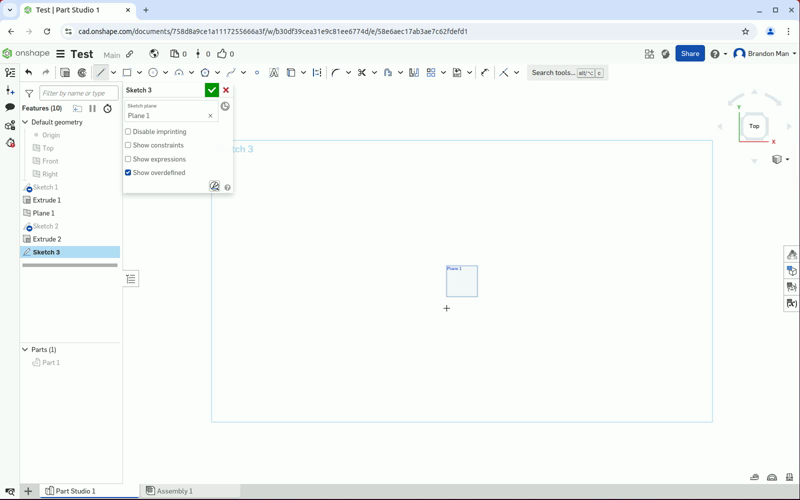
click(446, 307)
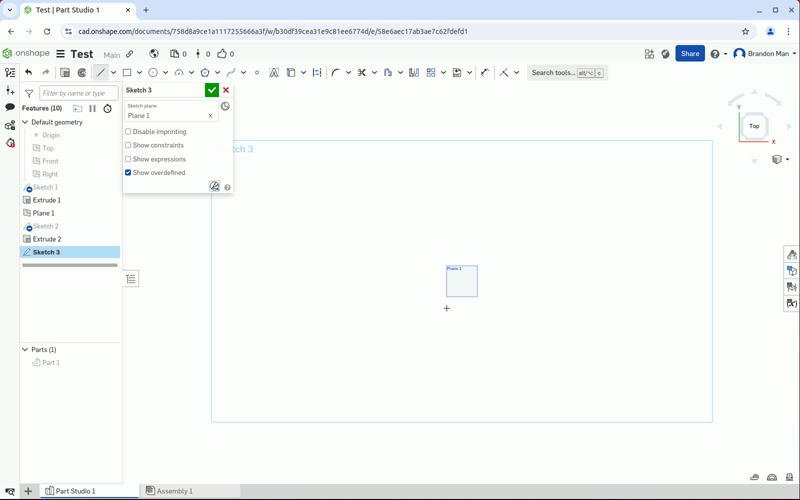
key_up(shift)
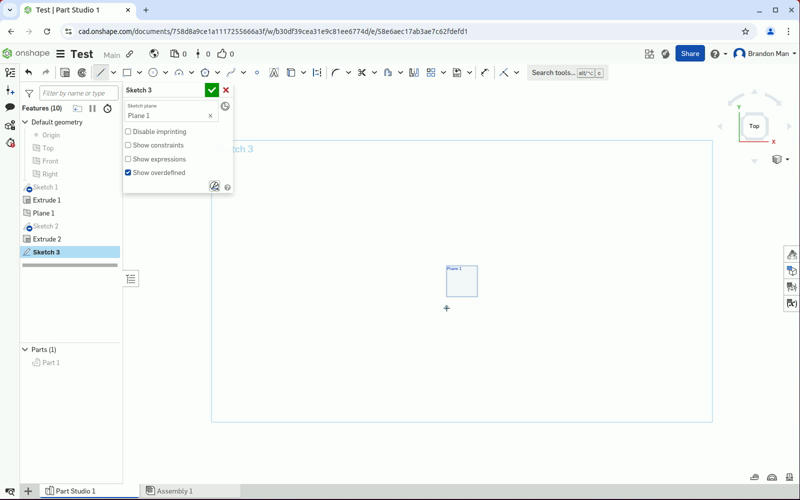
key_down(shift)
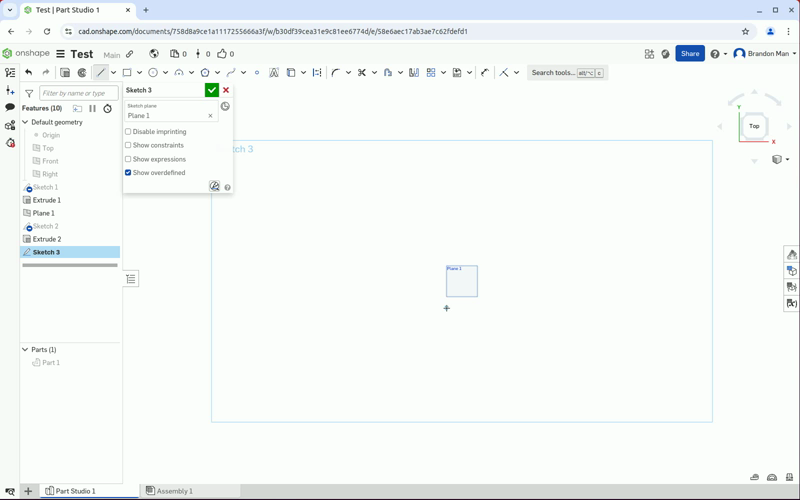
mouse_move(476, 307)
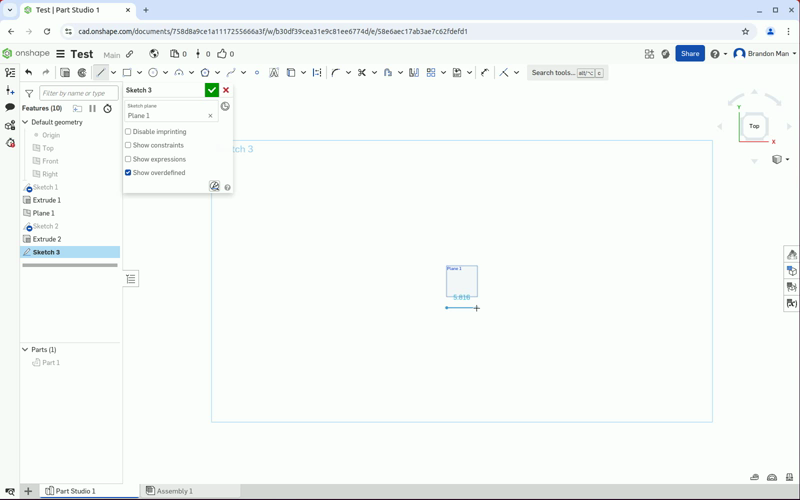
mouse_move(448, 307)
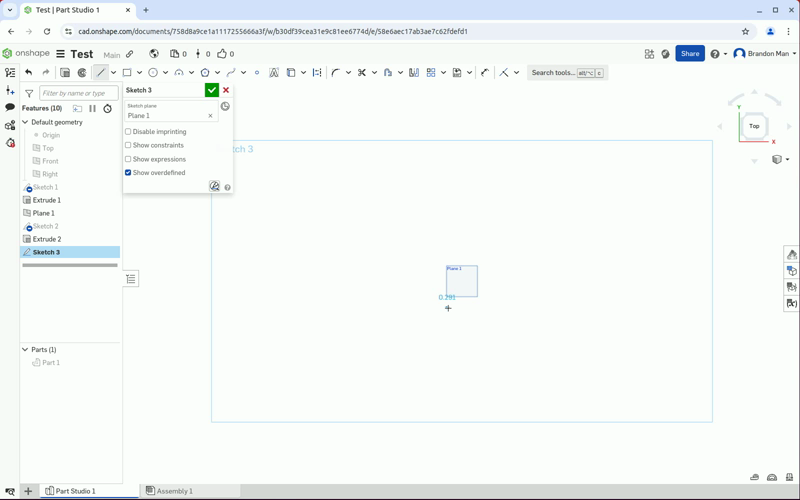
scroll(6)
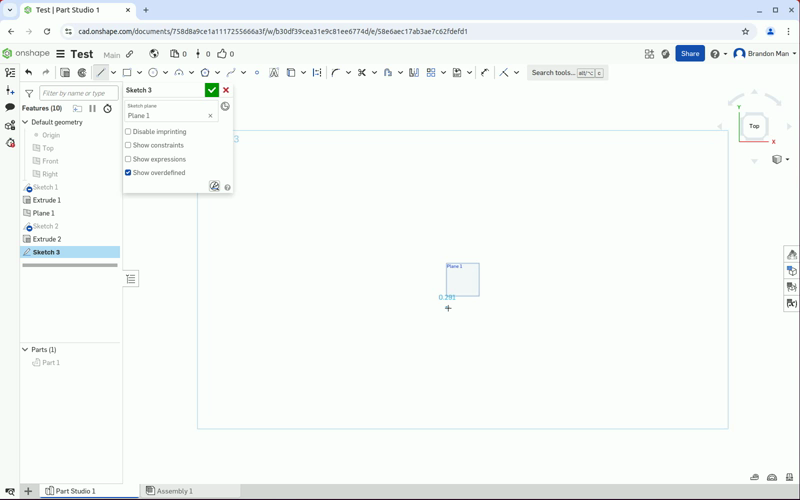
scroll(6)
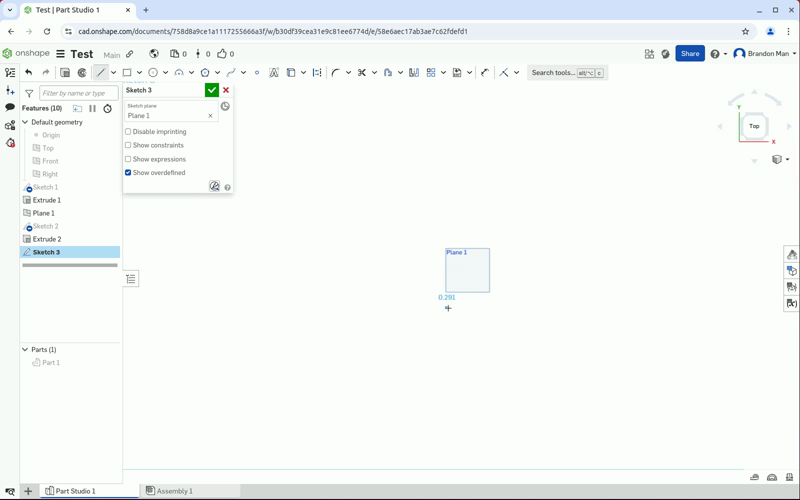
scroll(6)
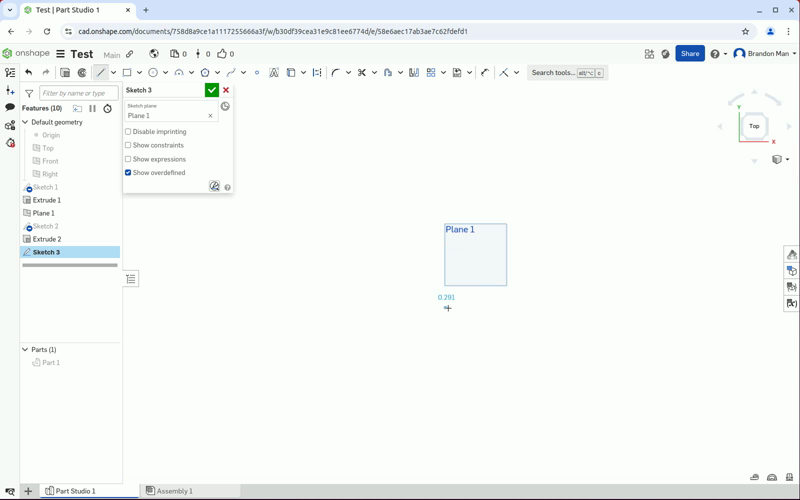
scroll(6)
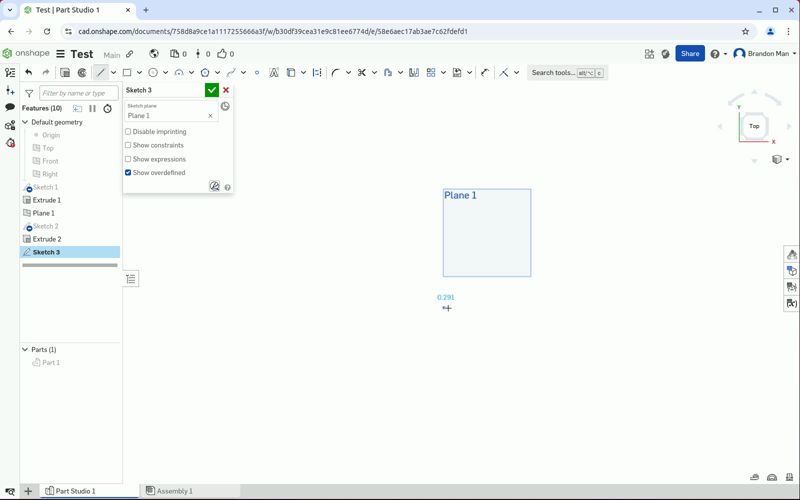
scroll(6)
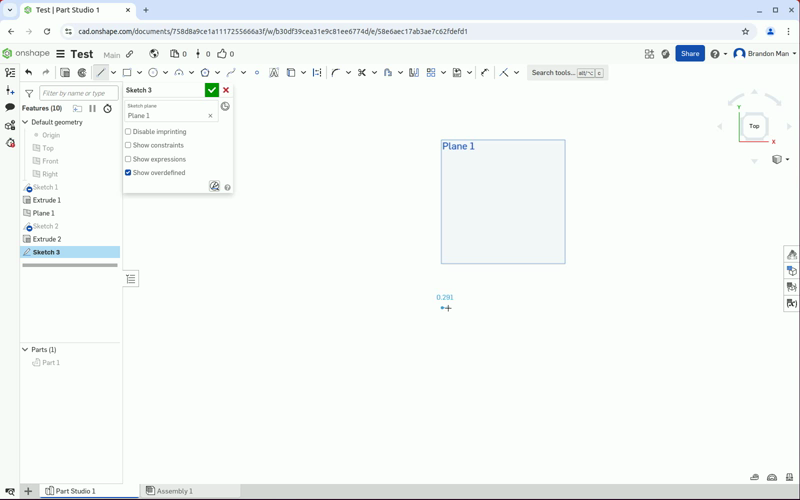
scroll(6)
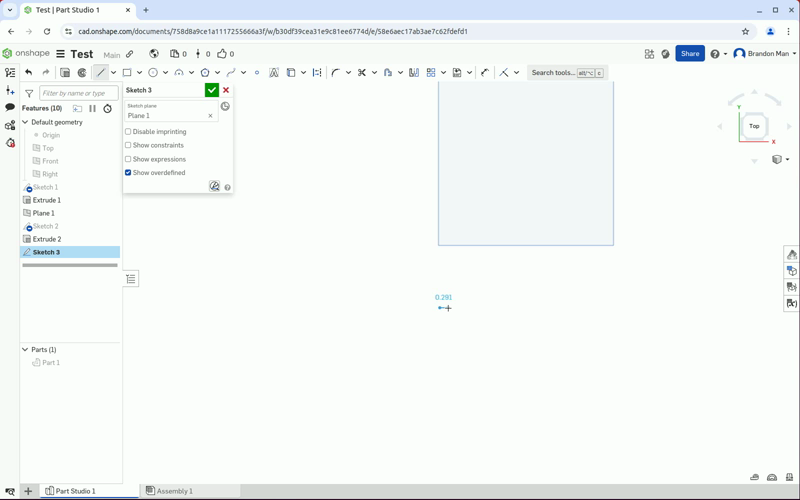
scroll(6)
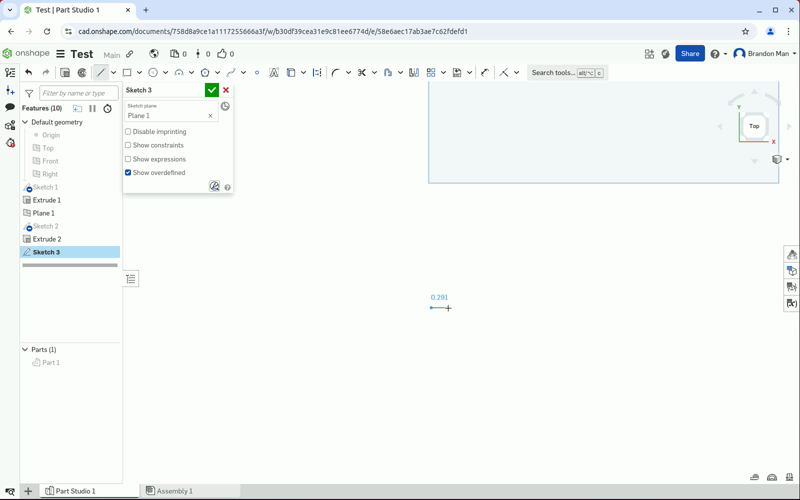
click(448, 307)
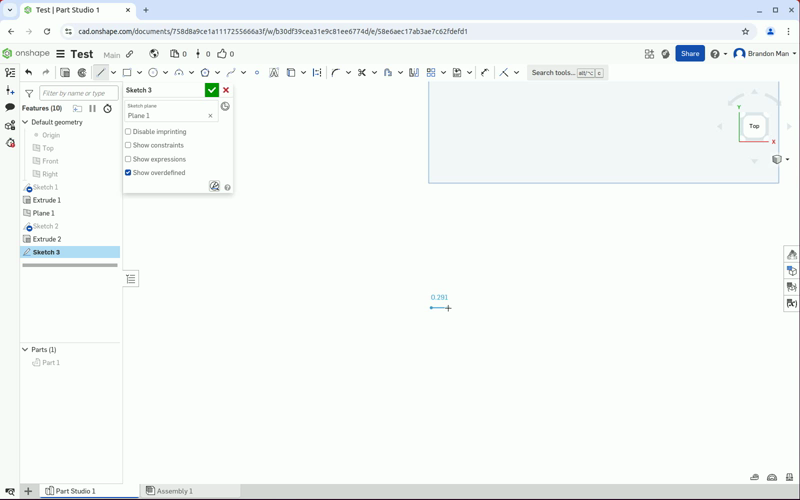
scroll(-6)
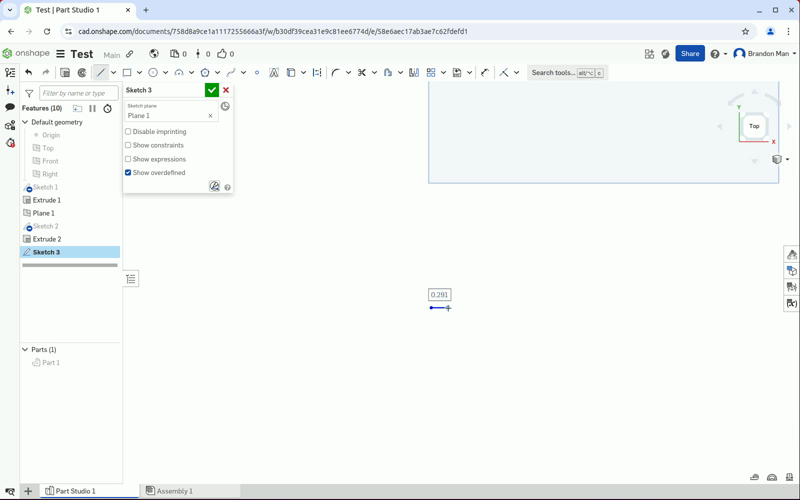
scroll(-6)
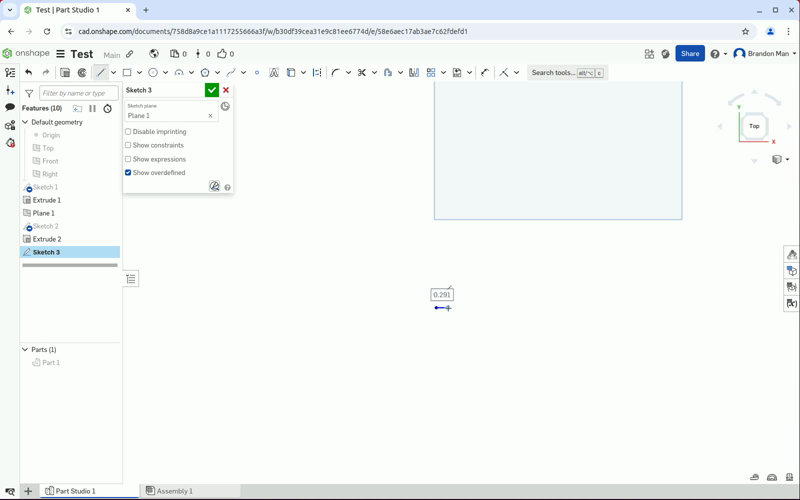
scroll(-6)
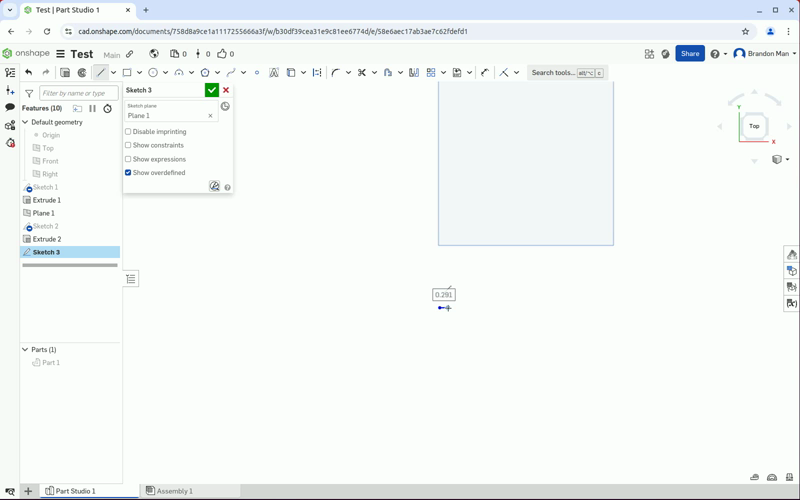
scroll(-6)
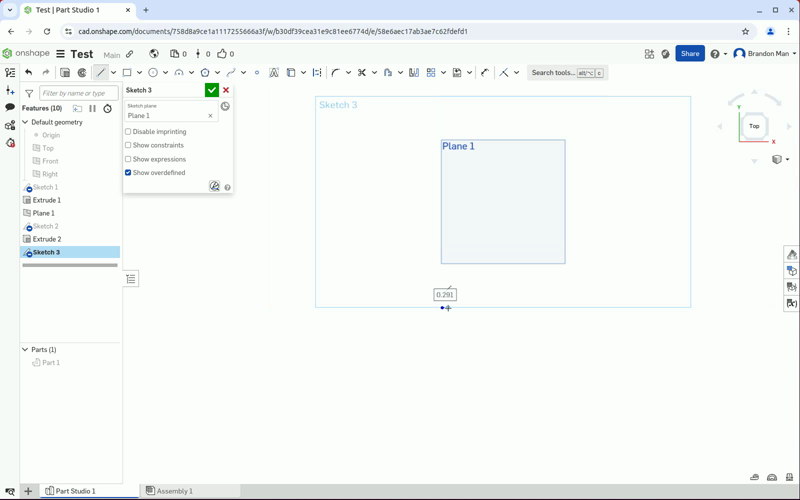
scroll(-6)
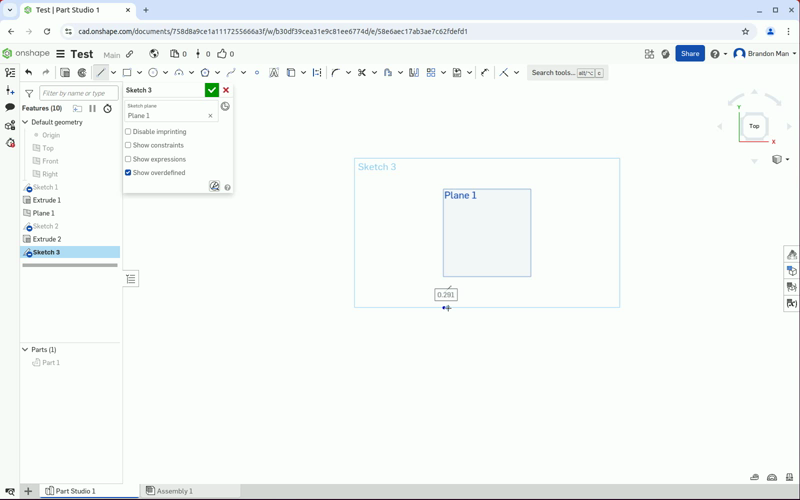
scroll(-6)
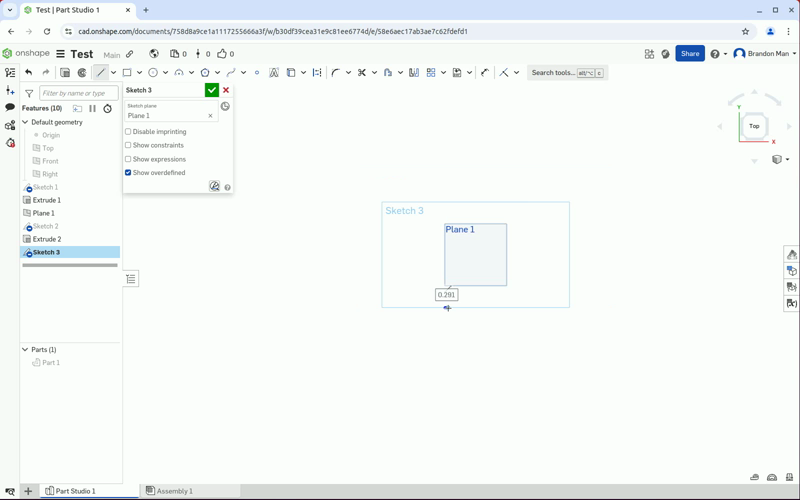
scroll(-6)
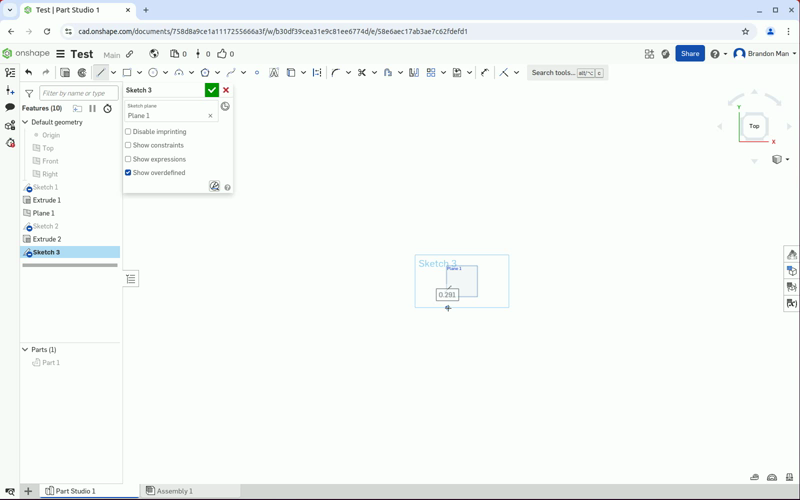
key_up(shift)
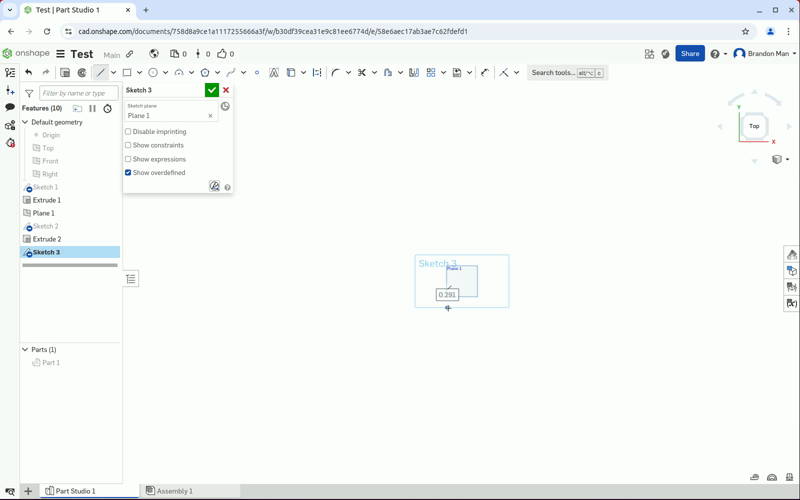
key_down(shift)
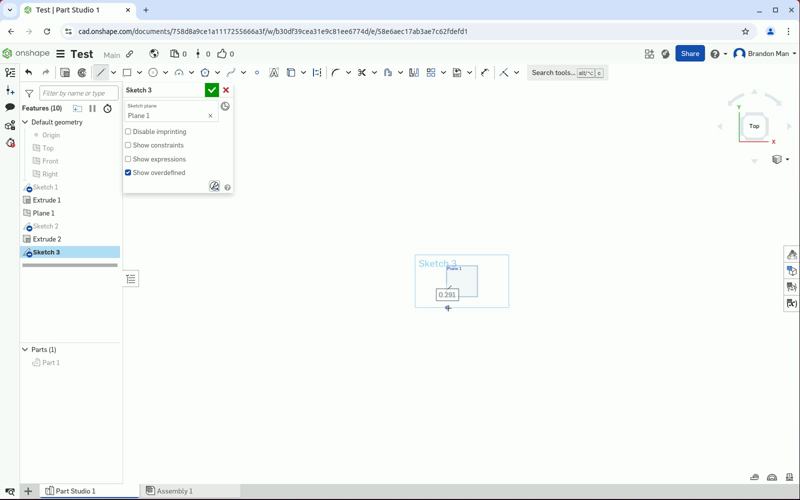
mouse_move(448, 170)
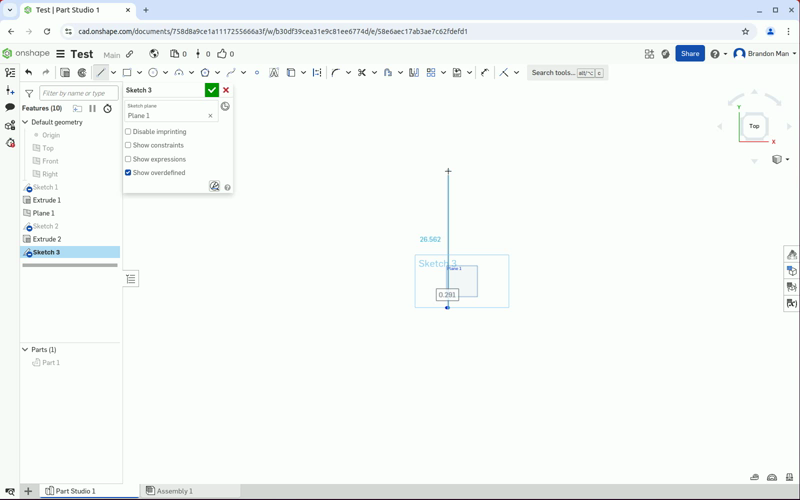
click(448, 170)
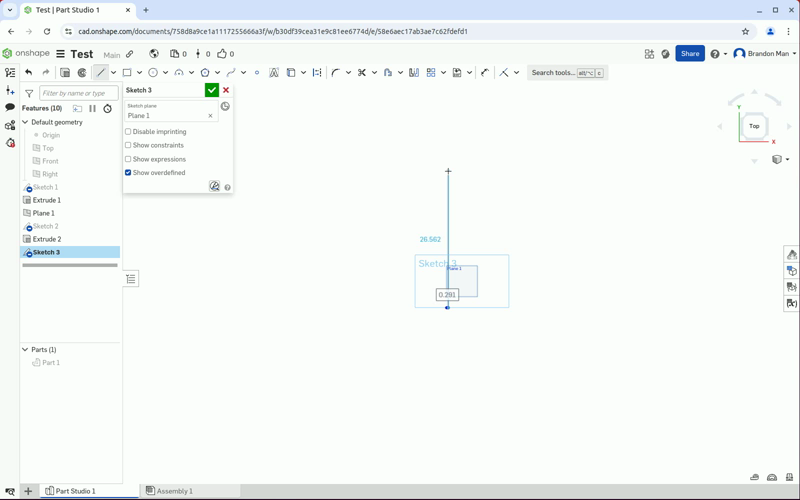
key_up(shift)
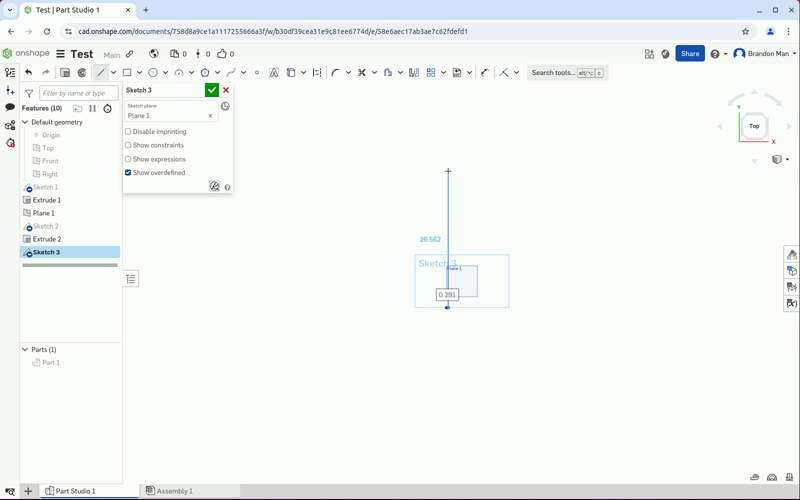
key_down(shift)
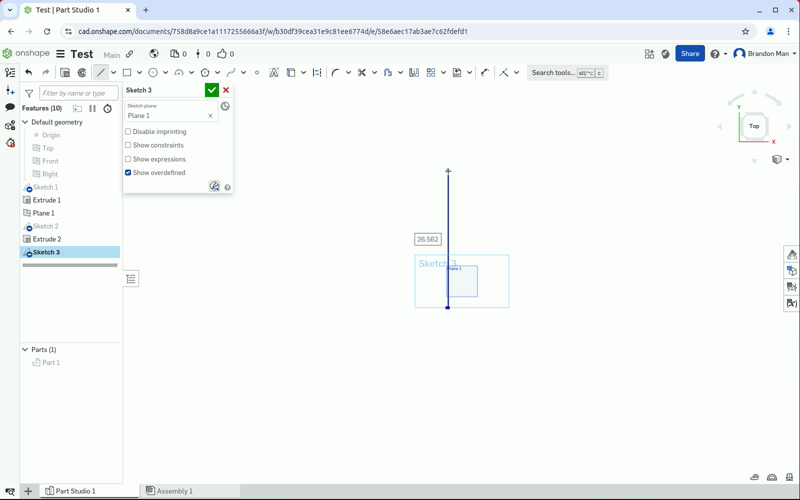
mouse_move(478, 170)
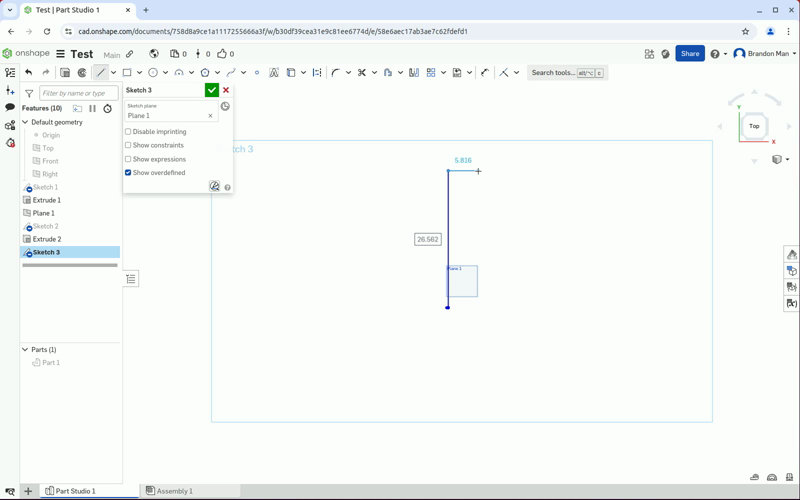
mouse_move(446, 170)
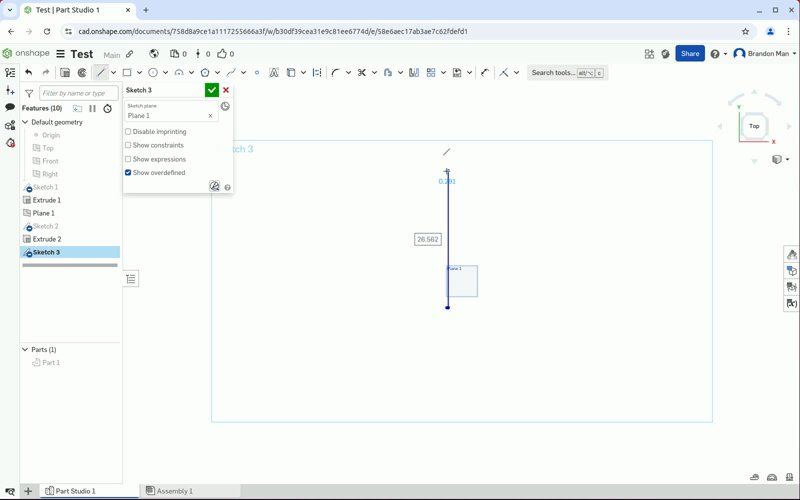
scroll(6)
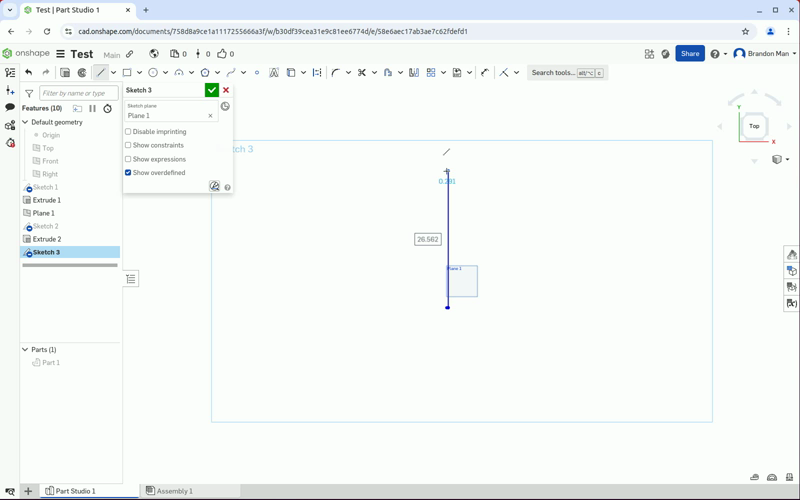
scroll(6)
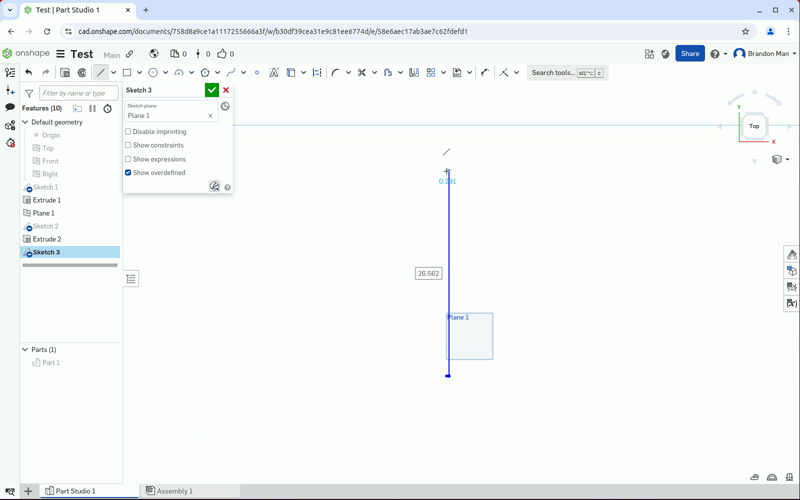
scroll(6)
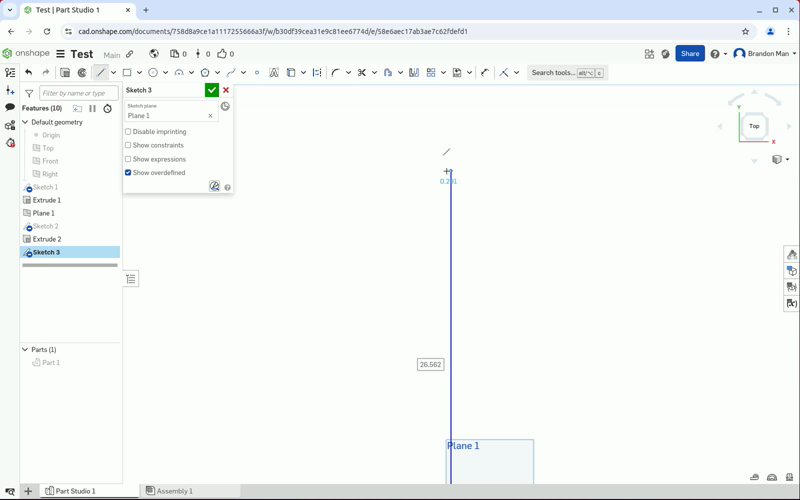
scroll(6)
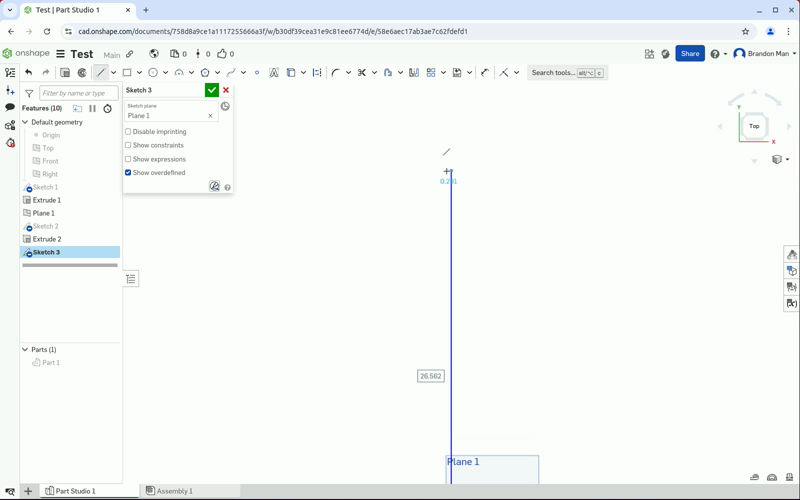
scroll(6)
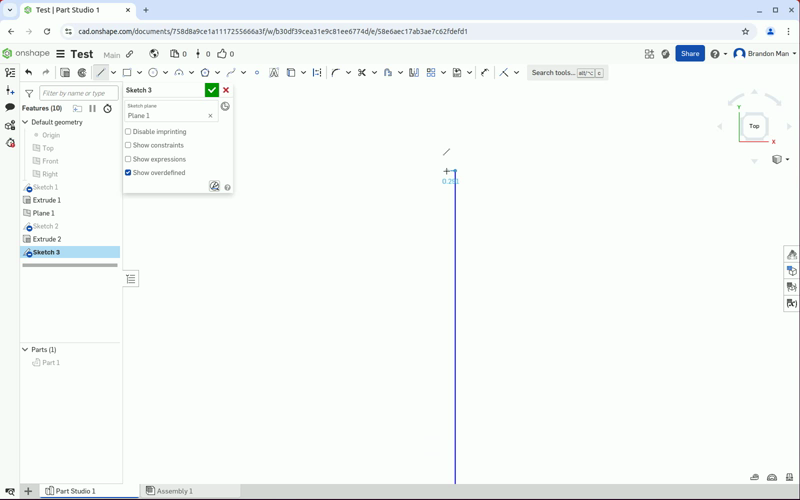
scroll(6)
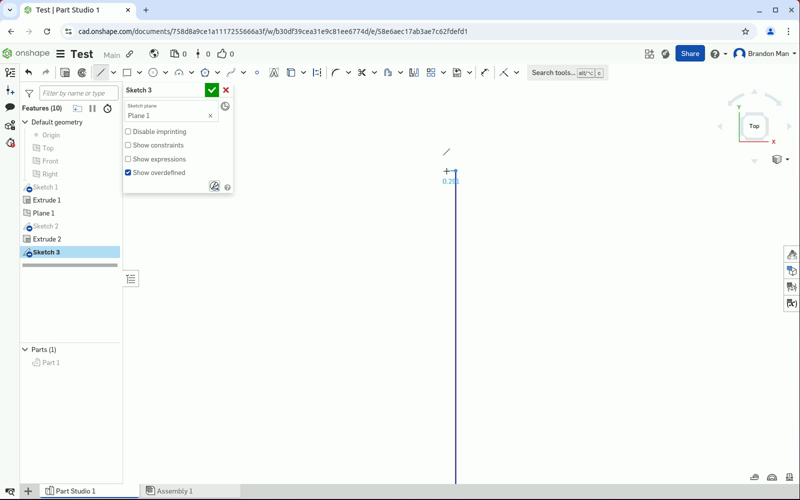
scroll(6)
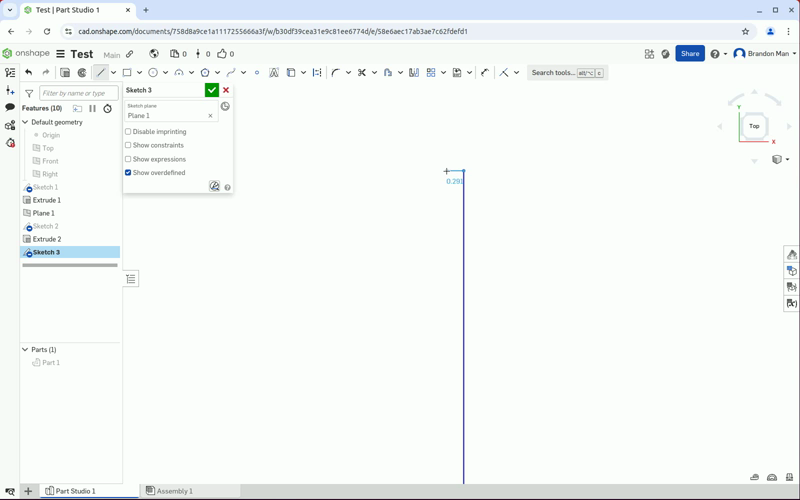
click(446, 170)
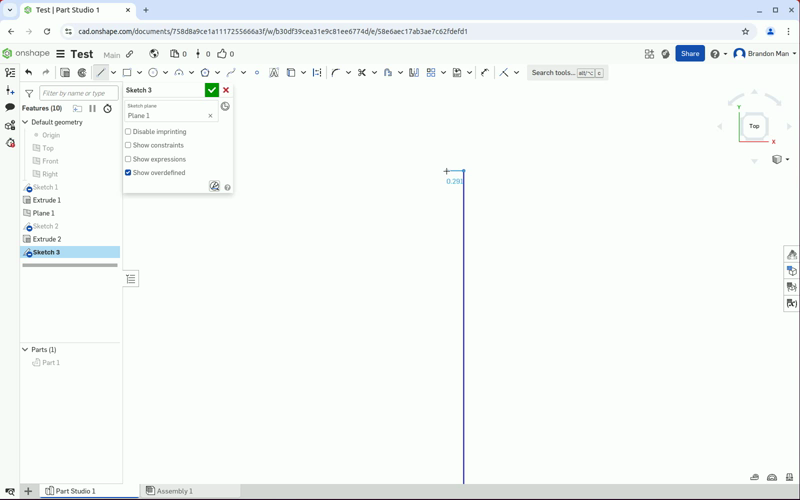
scroll(-6)
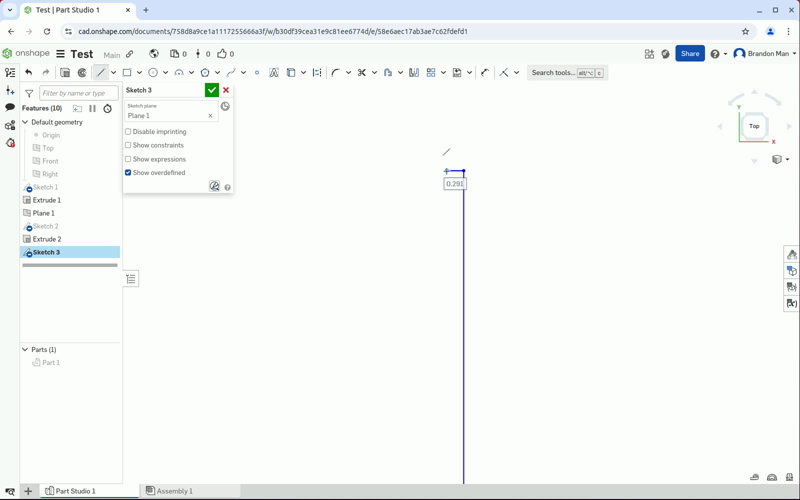
scroll(-6)
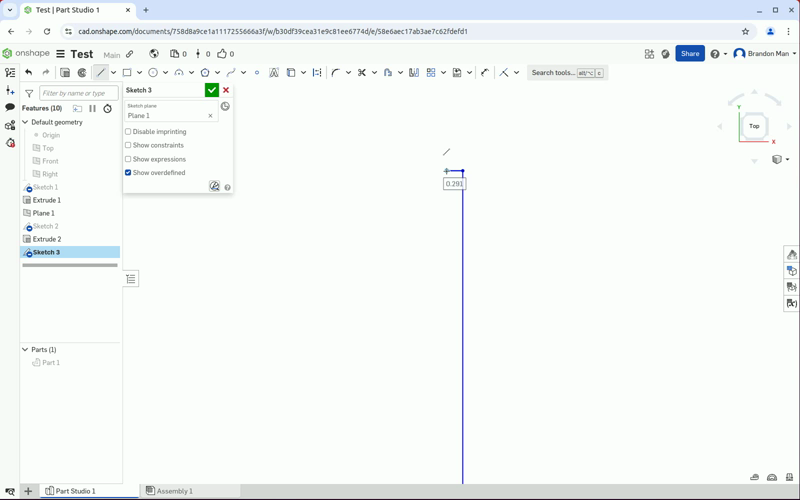
scroll(-6)
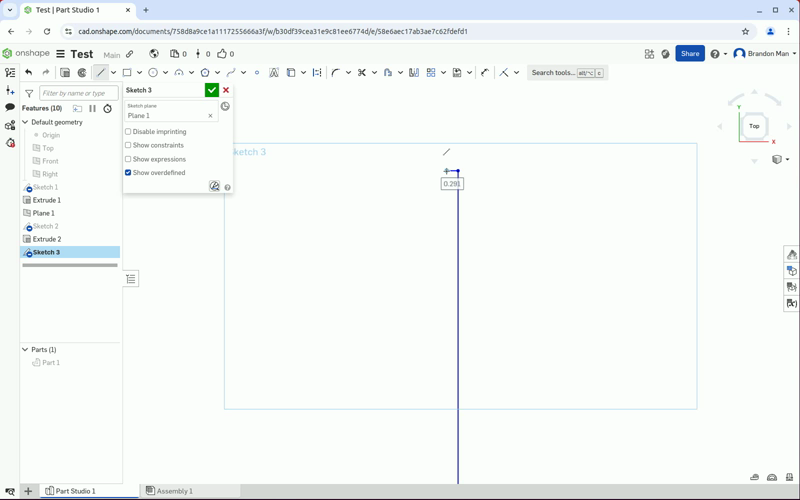
scroll(-6)
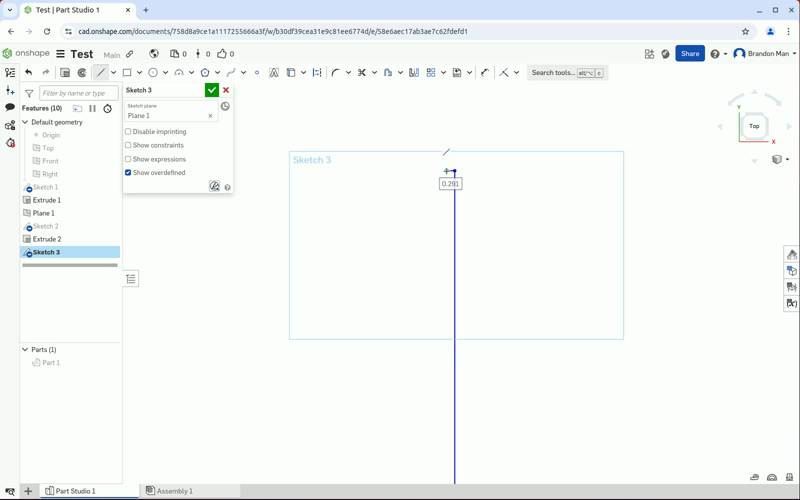
scroll(-6)
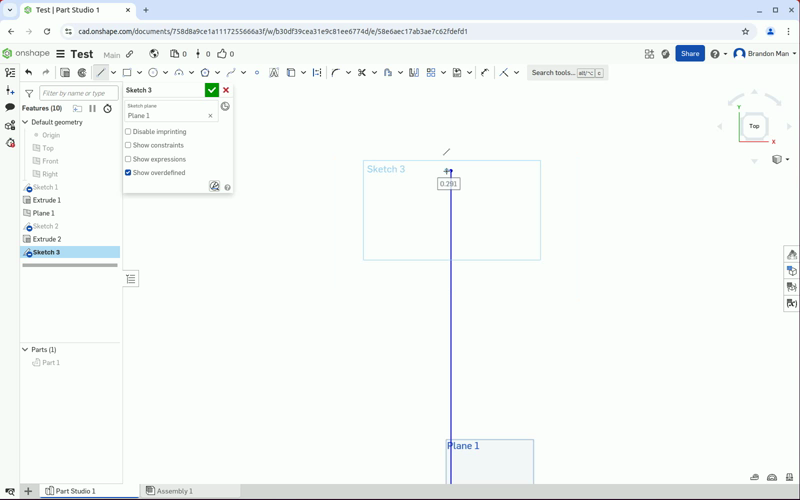
scroll(-6)
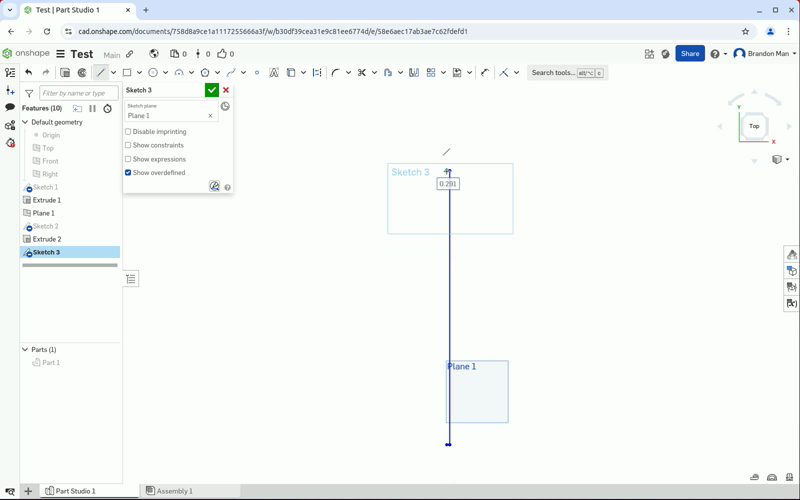
scroll(-6)
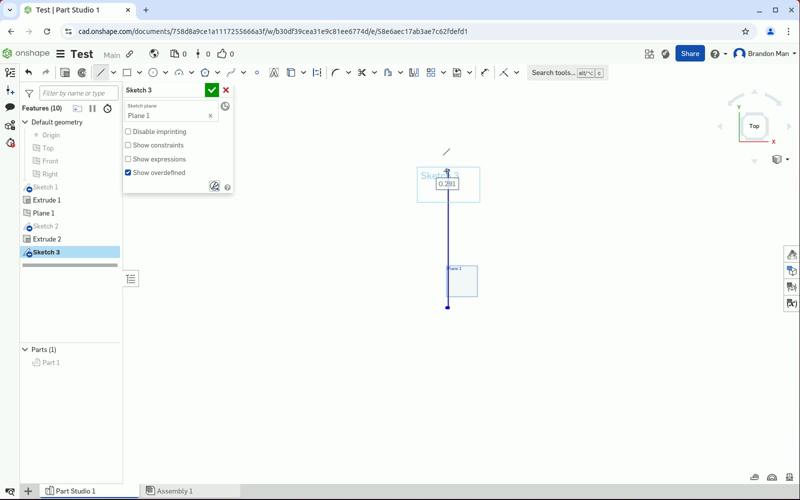
key_up(shift)
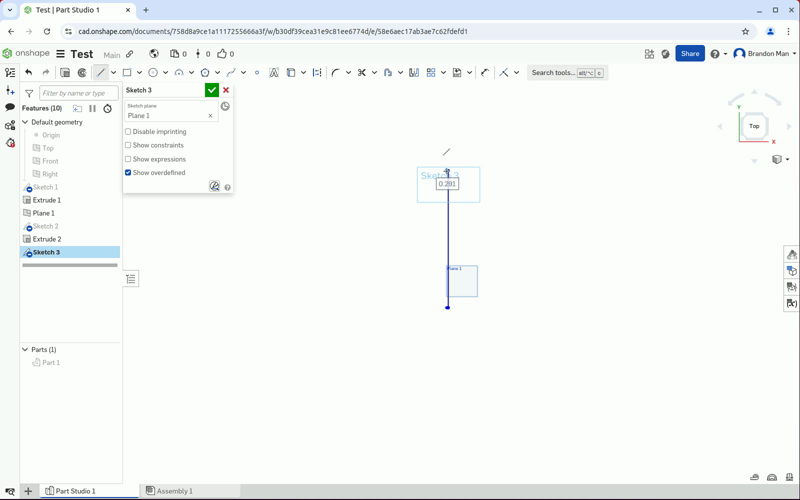
key_down(shift)
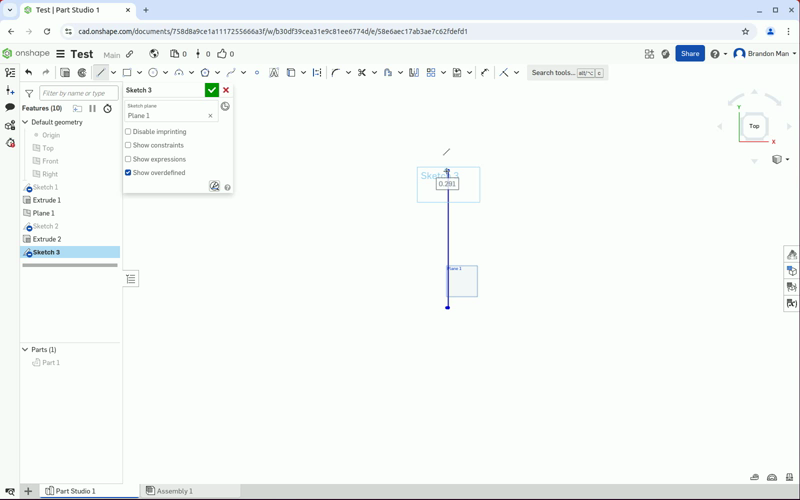
mouse_move(446, 307)
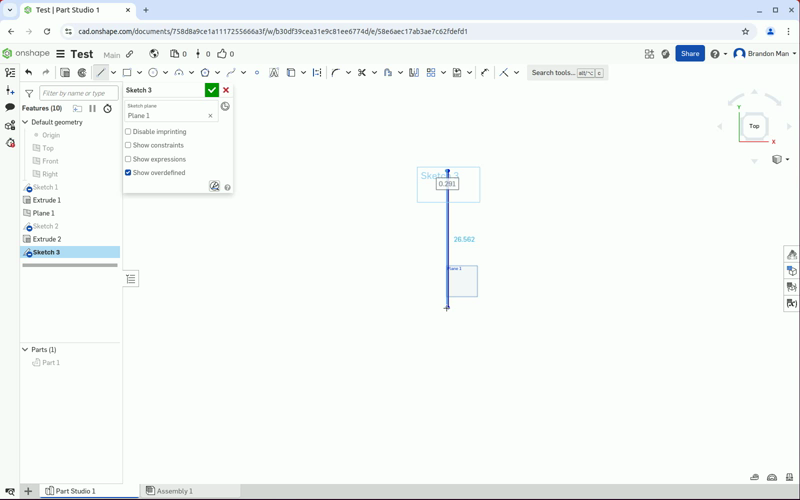
scroll(6)
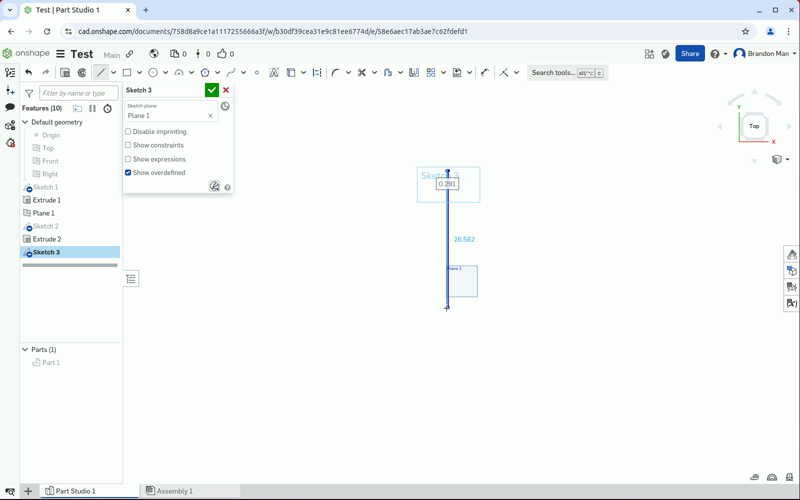
scroll(6)
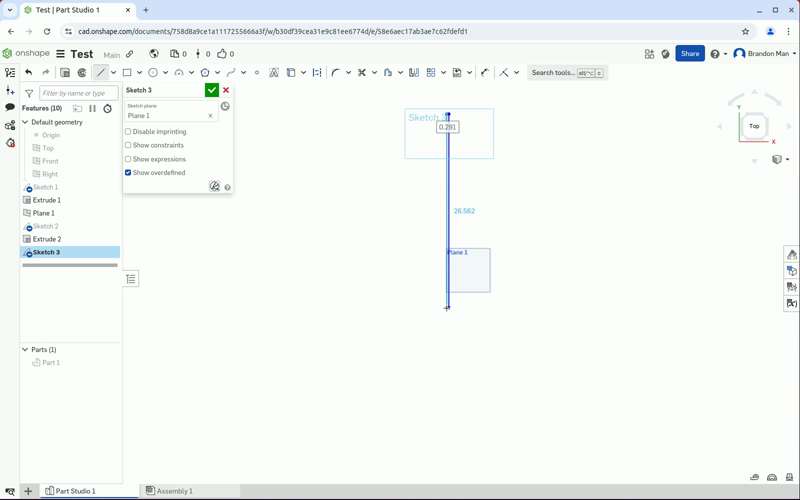
scroll(6)
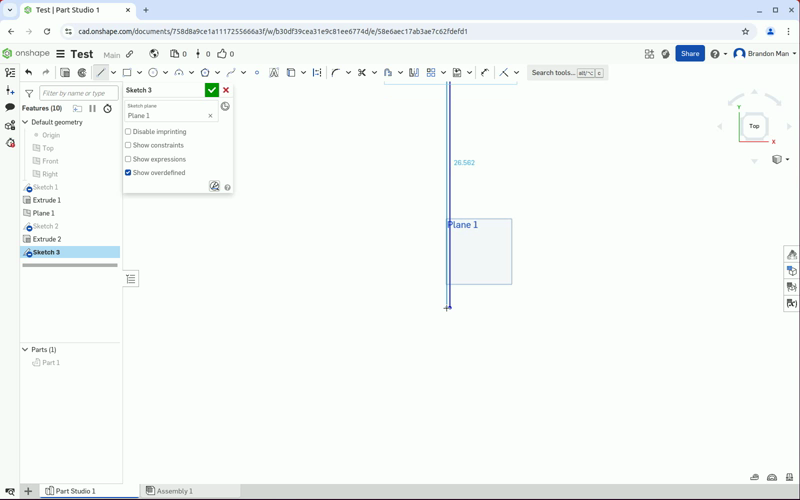
scroll(6)
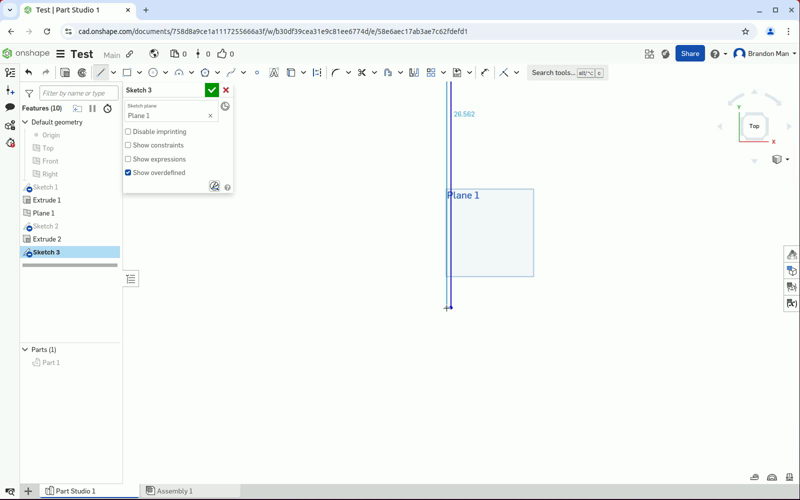
scroll(6)
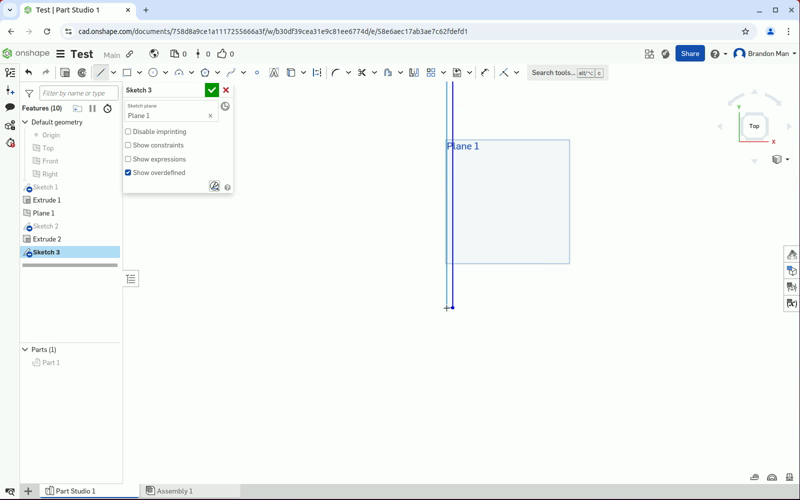
scroll(6)
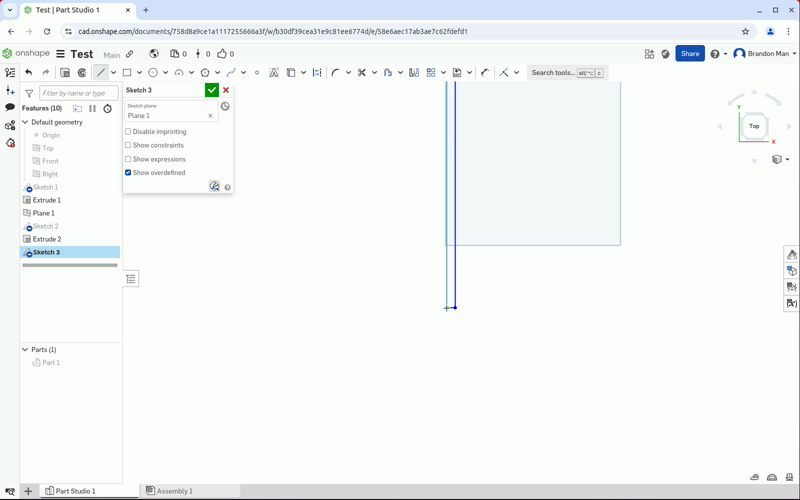
scroll(6)
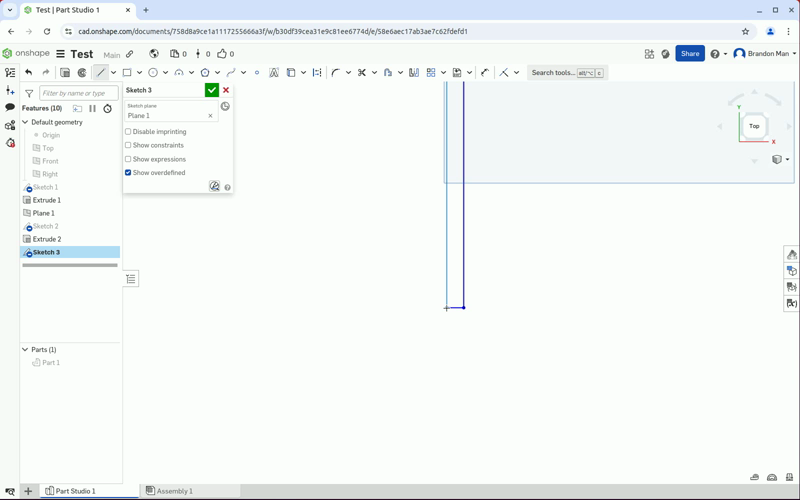
key_up(shift)
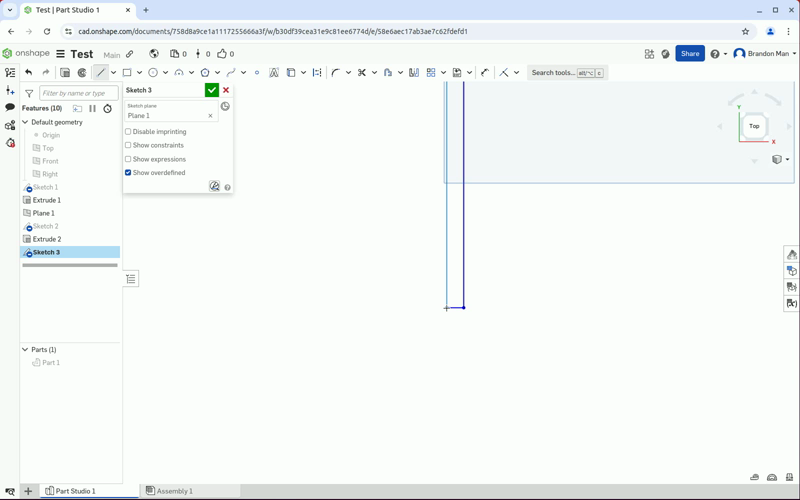
click(446, 307)
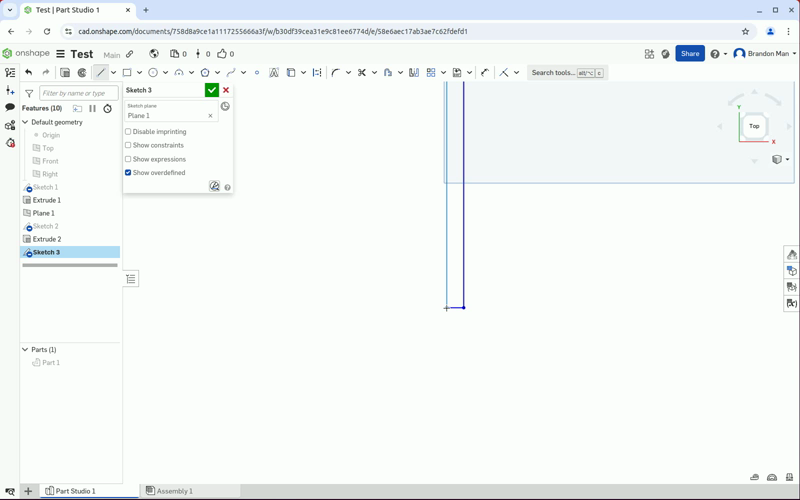
scroll(-6)
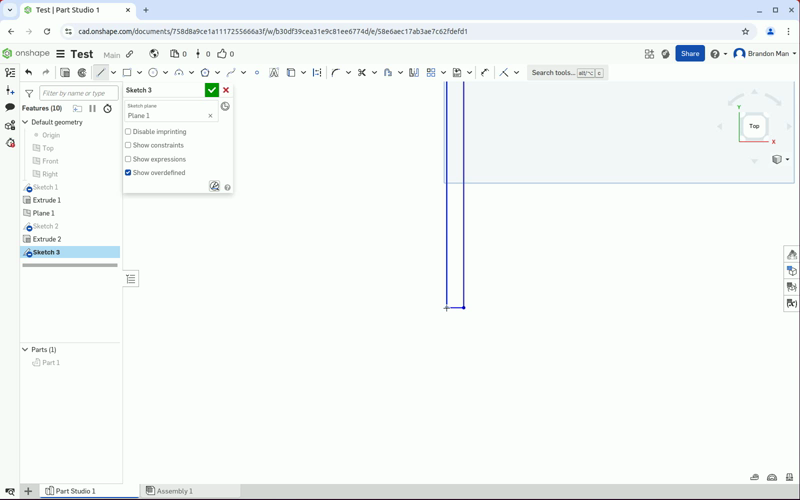
scroll(-6)
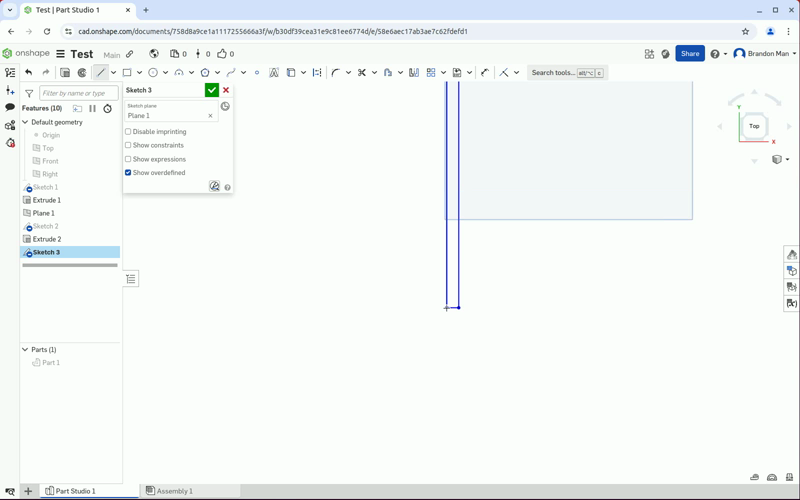
scroll(-6)
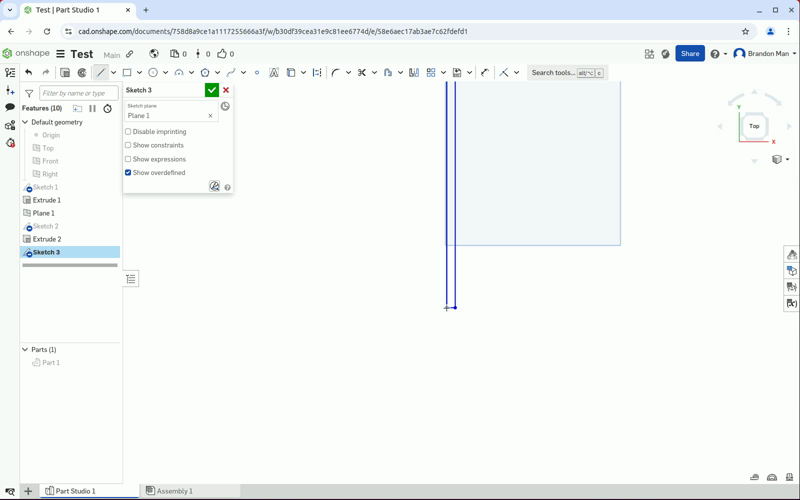
scroll(-6)
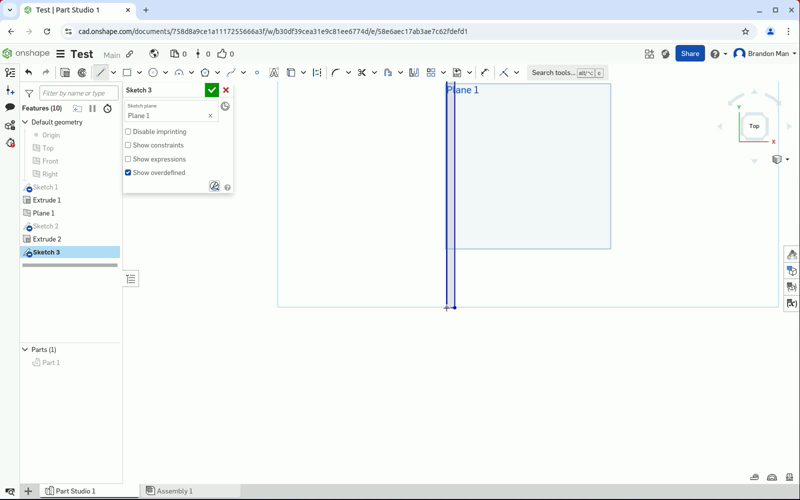
scroll(-6)
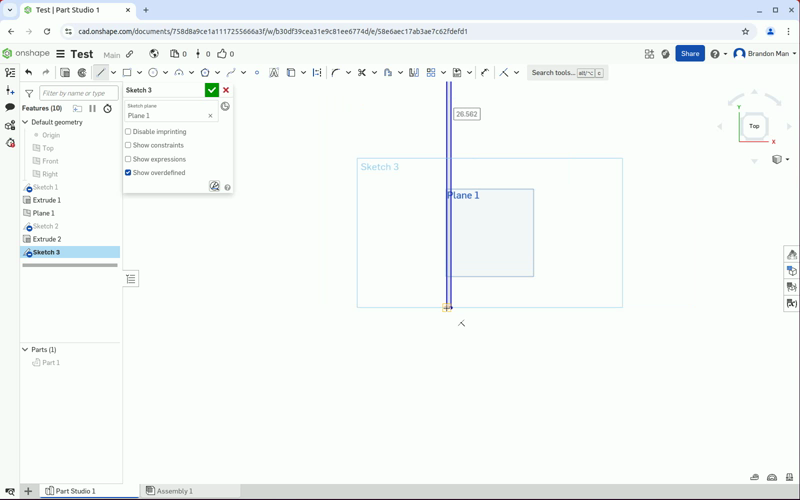
scroll(-6)
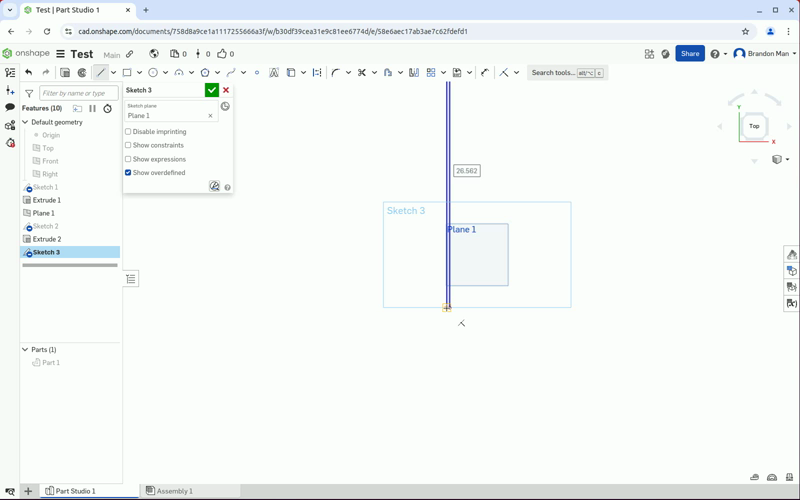
scroll(-6)
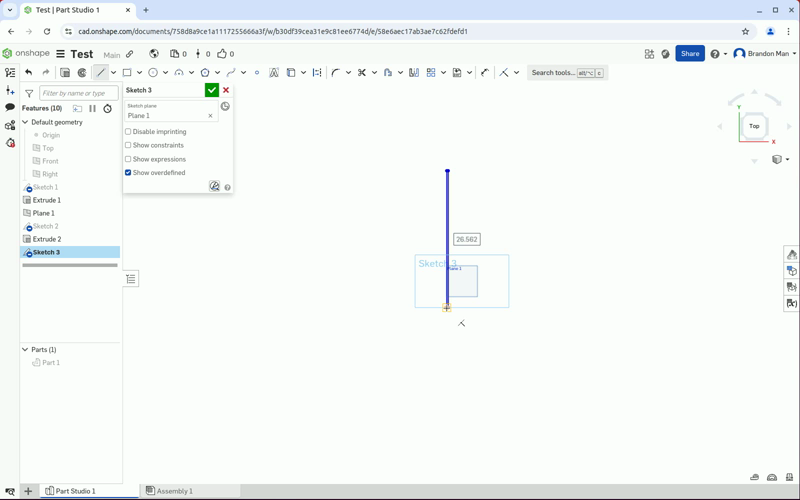
key(esc)
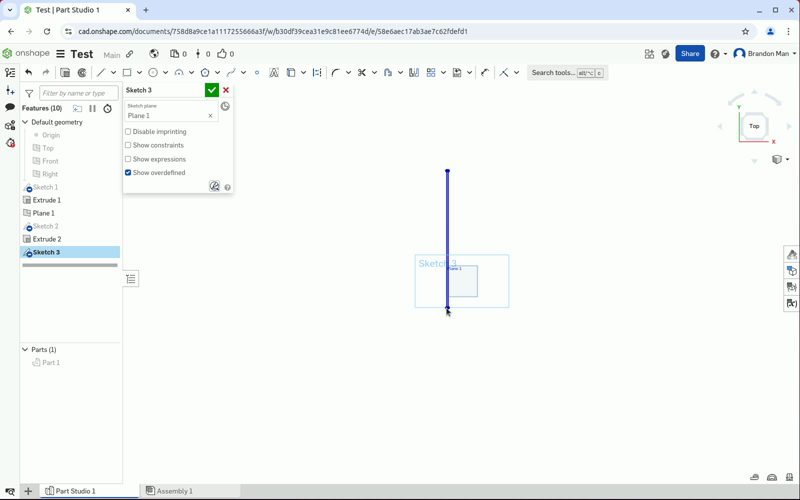
mouse_move(447, 249)
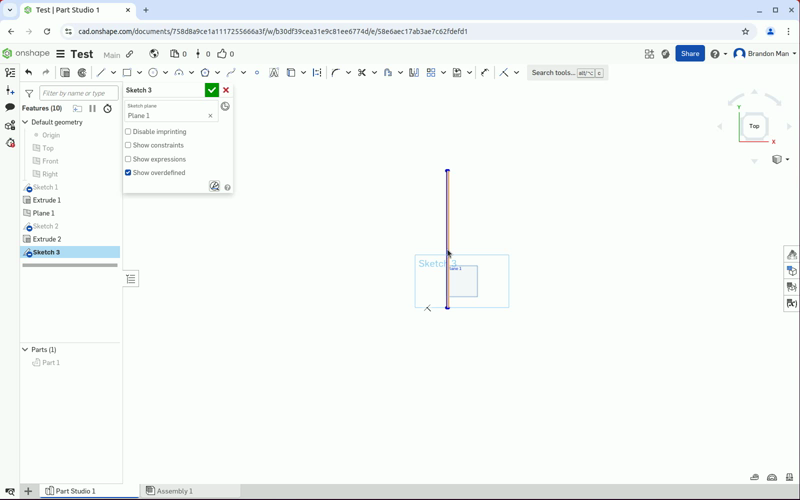
scroll(6)
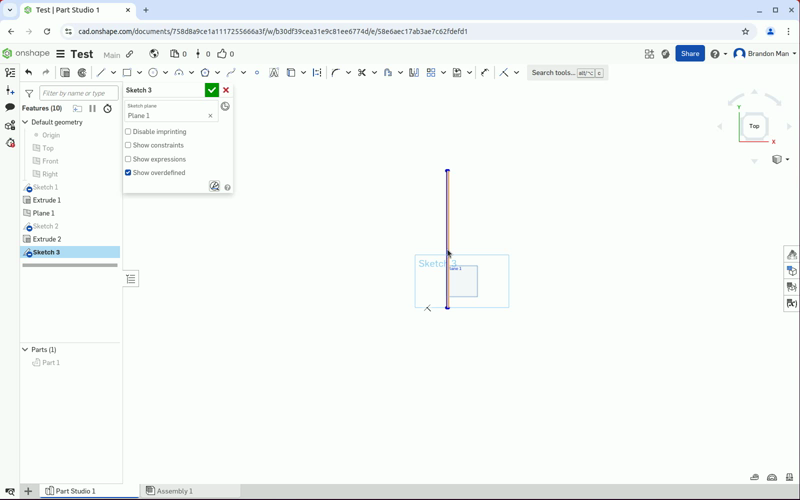
scroll(6)
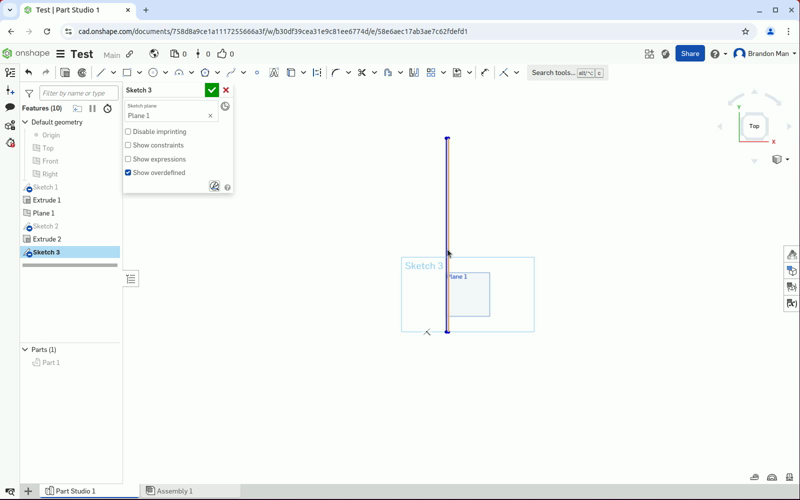
scroll(6)
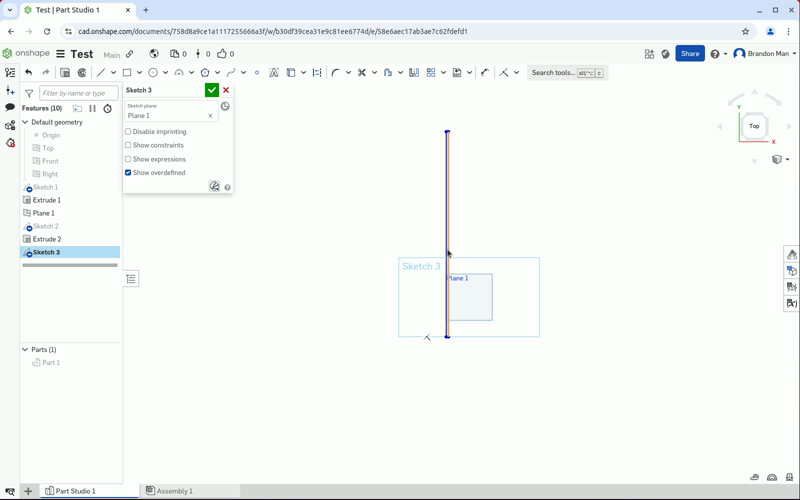
scroll(6)
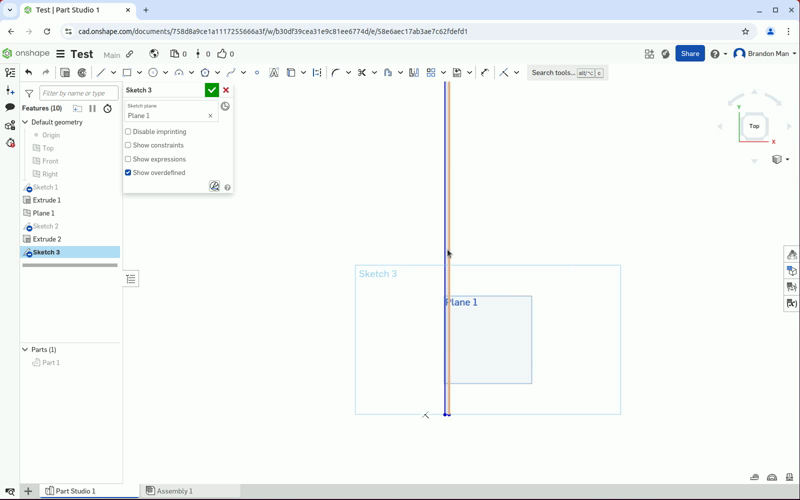
scroll(6)
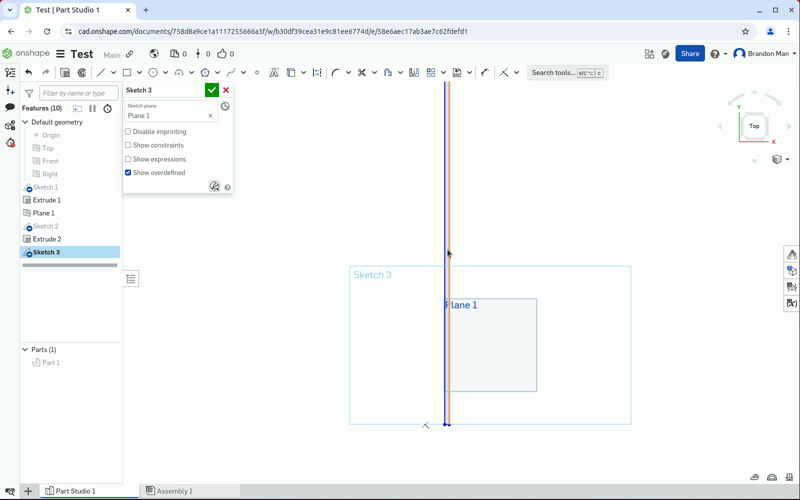
scroll(6)
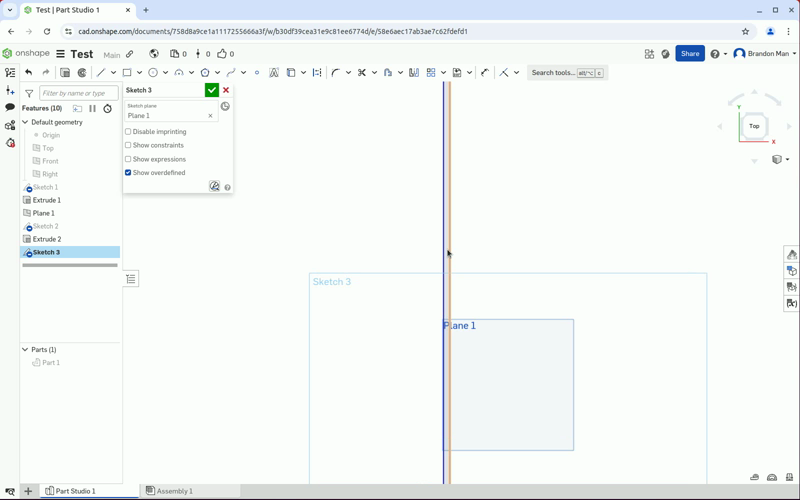
scroll(6)
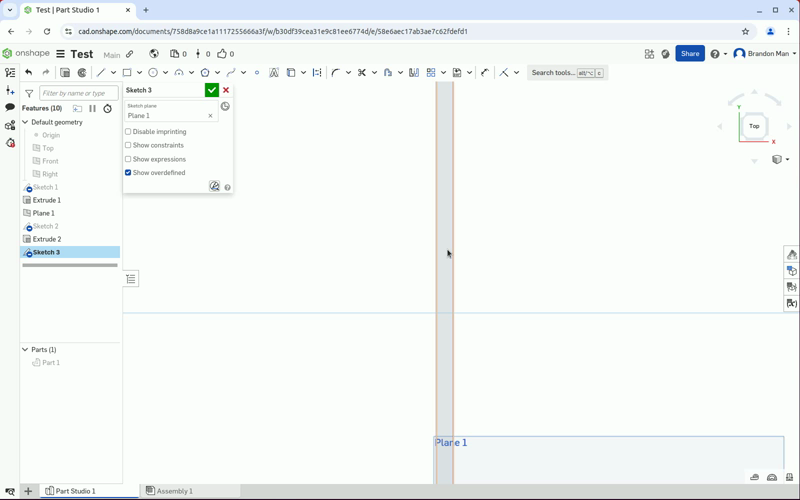
click(447, 249)
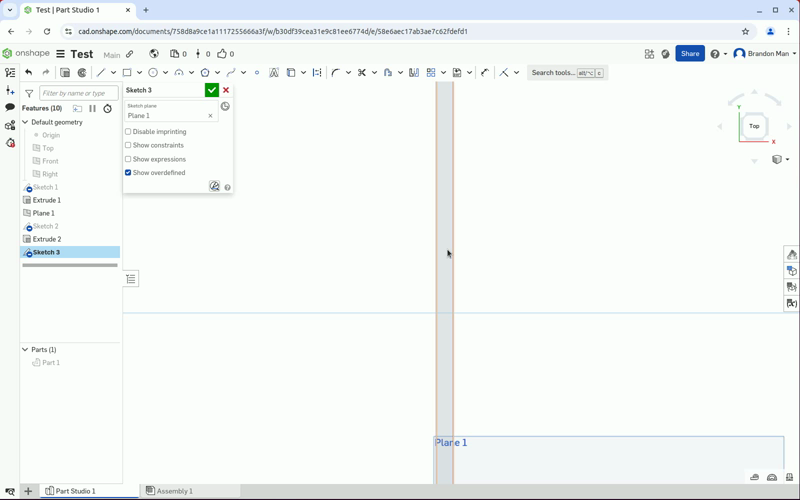
scroll(-6)
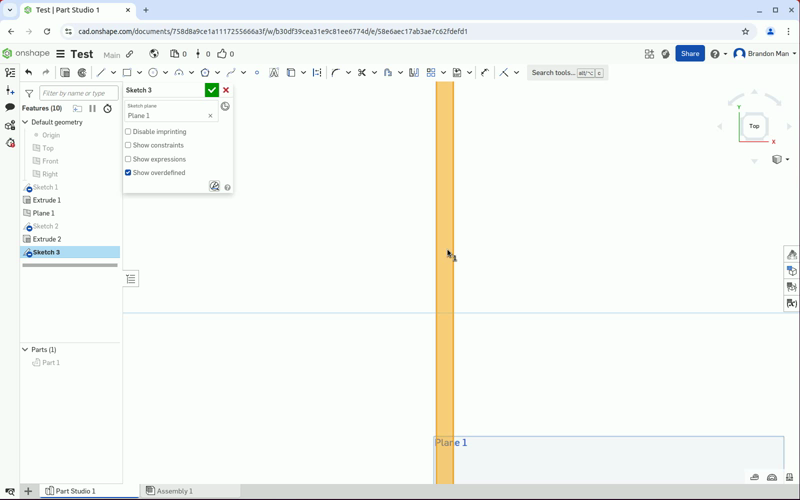
scroll(-6)
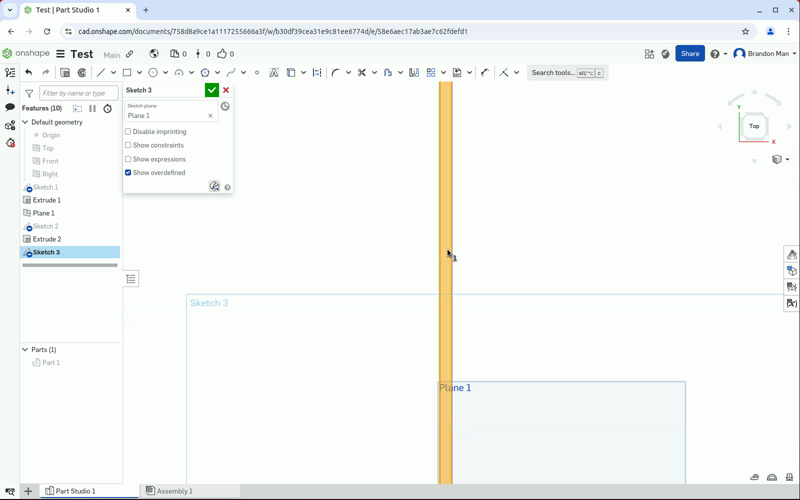
scroll(-6)
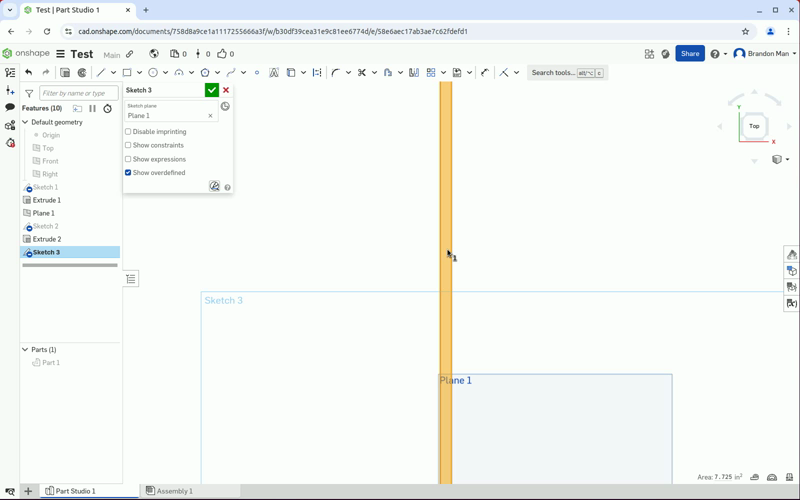
scroll(-6)
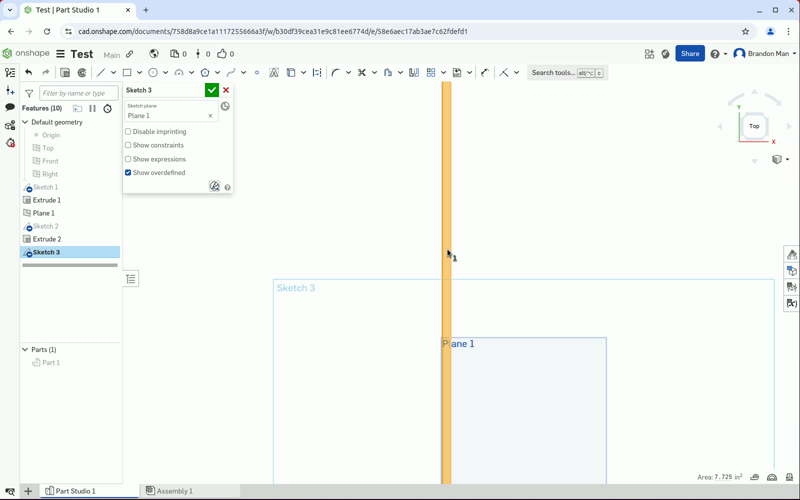
scroll(-6)
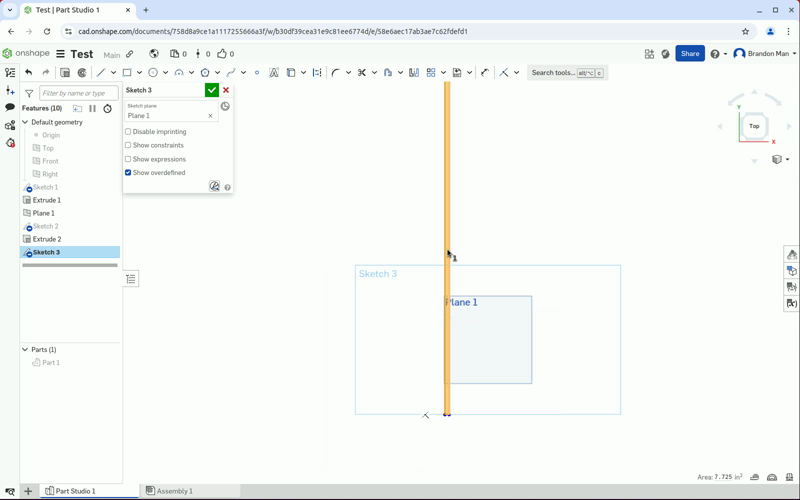
scroll(-6)
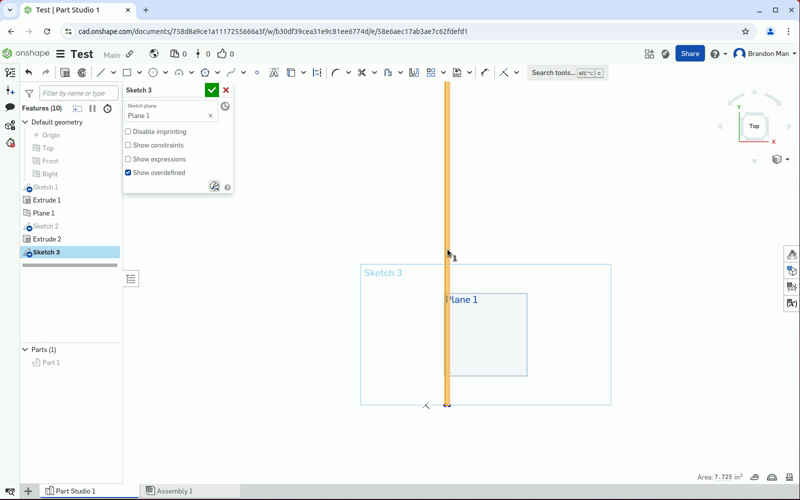
scroll(-6)
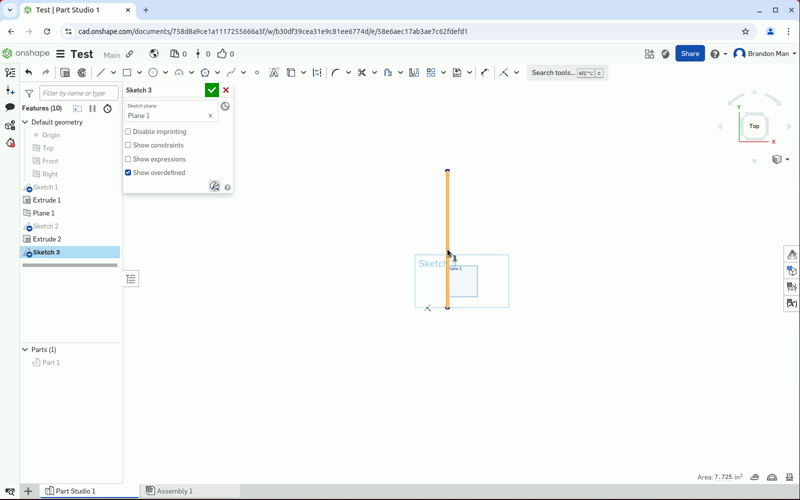
mouse_move(73, 352)
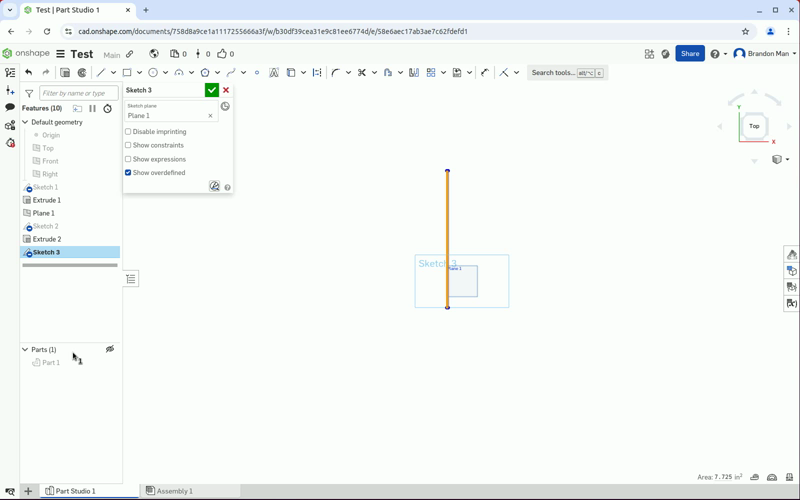
key(shift+y)
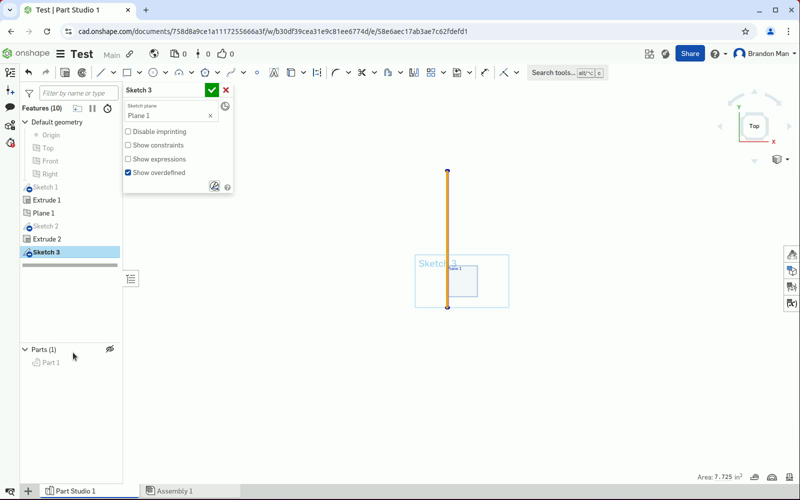
key(shift+e)
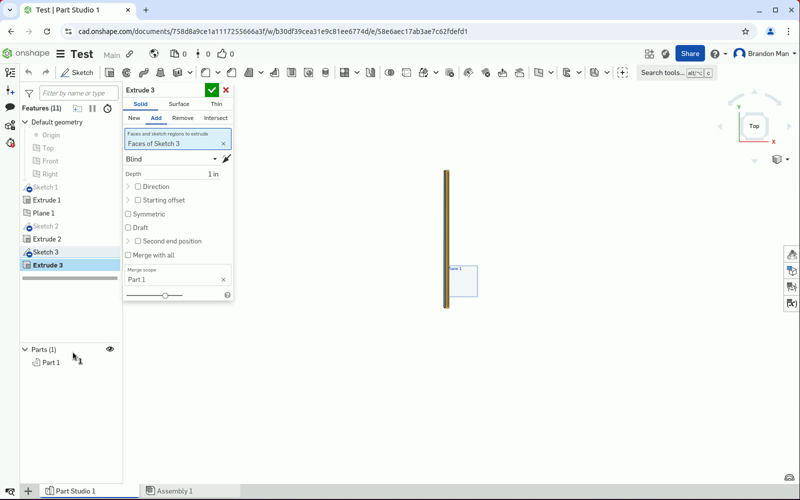
mouse_move(143, 106)
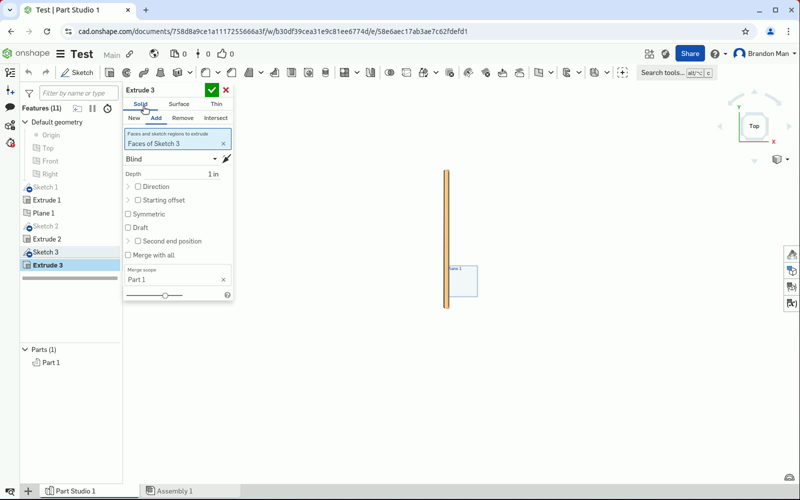
click(143, 106)
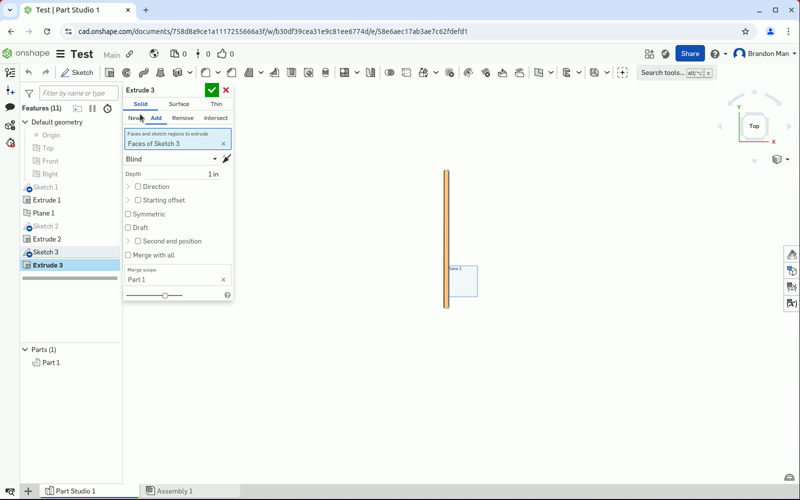
mouse_move(137, 120)
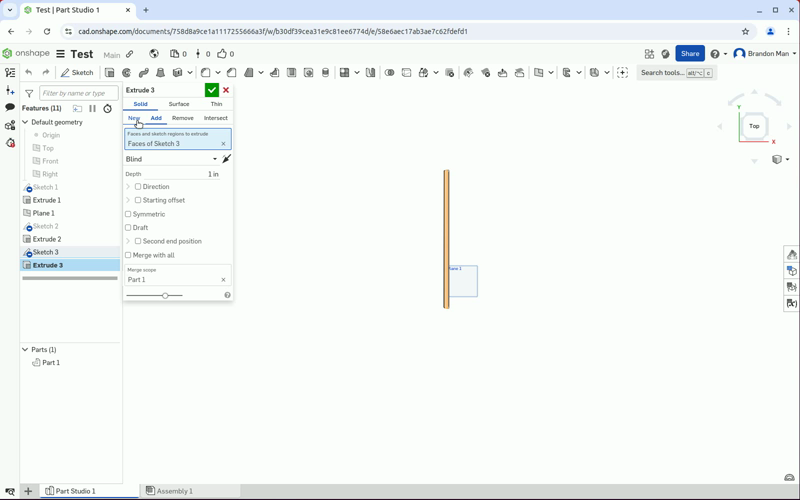
click(137, 120)
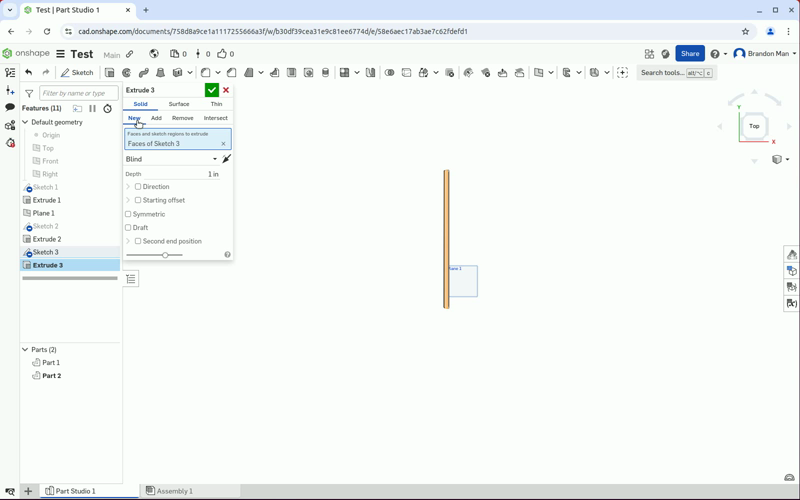
key(tab, 4)
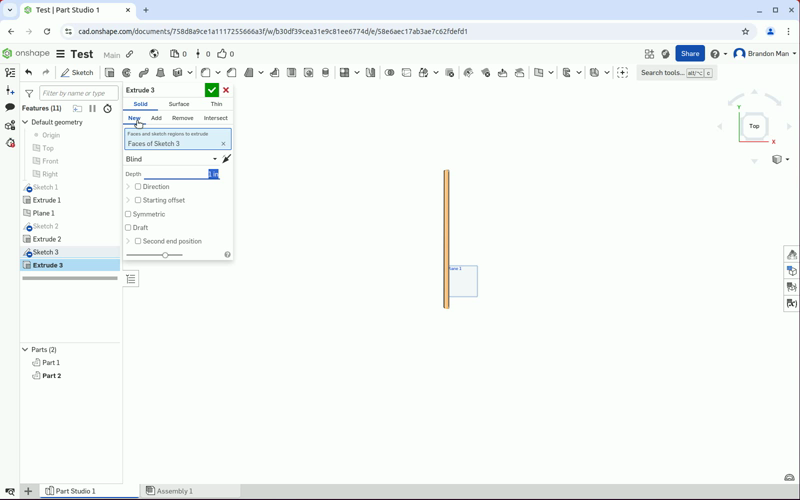
text(-0.241)
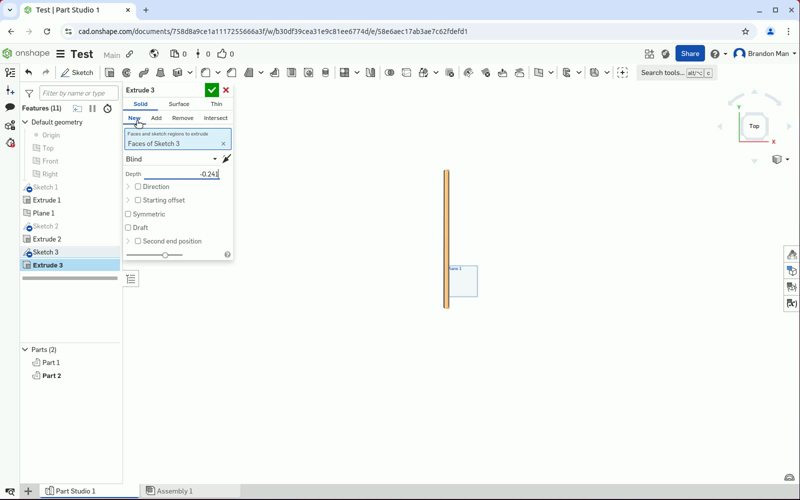
key(enter)
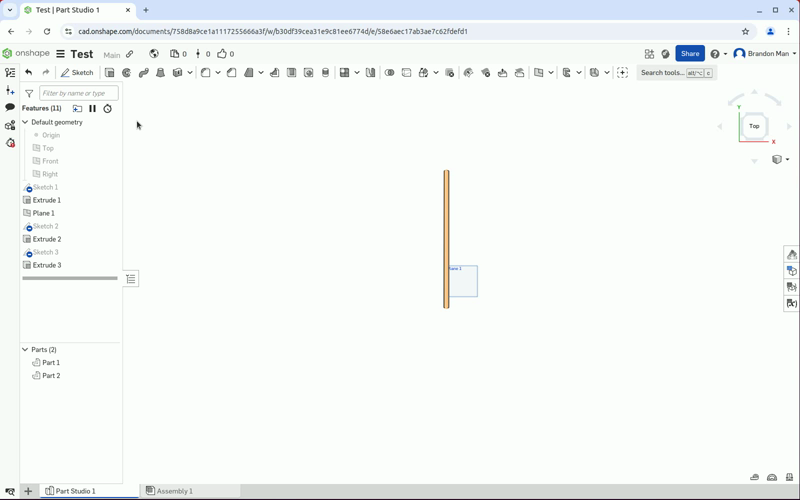
key(shift+h)
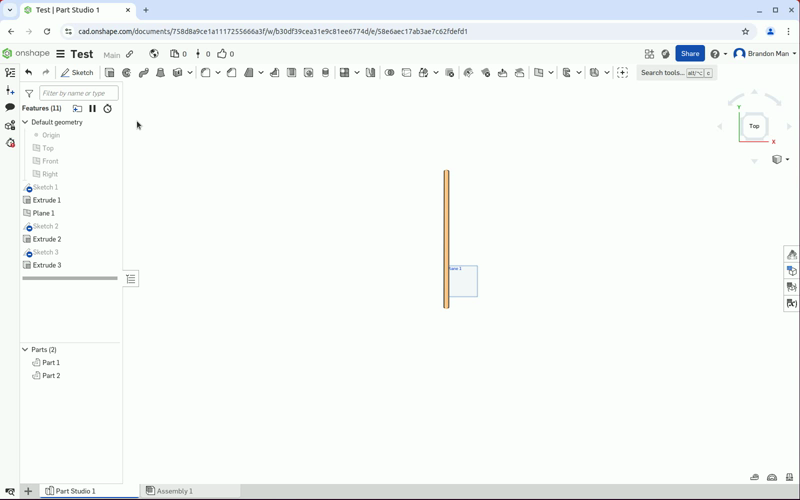
key(shift+h)
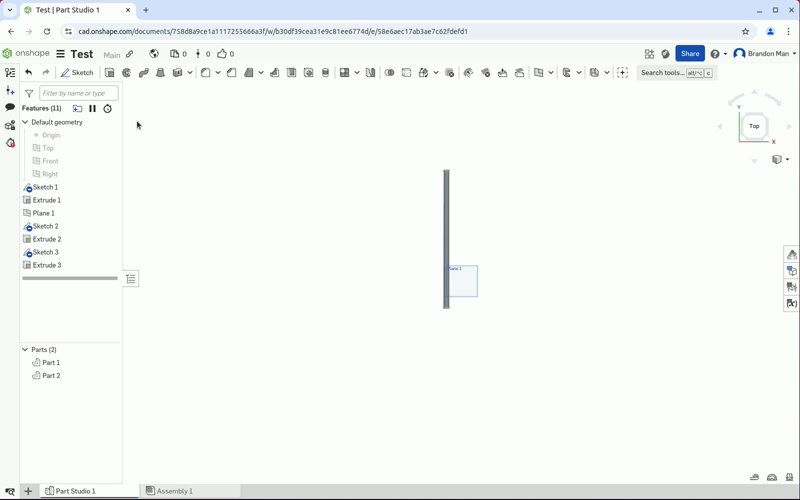
key(shift+7)
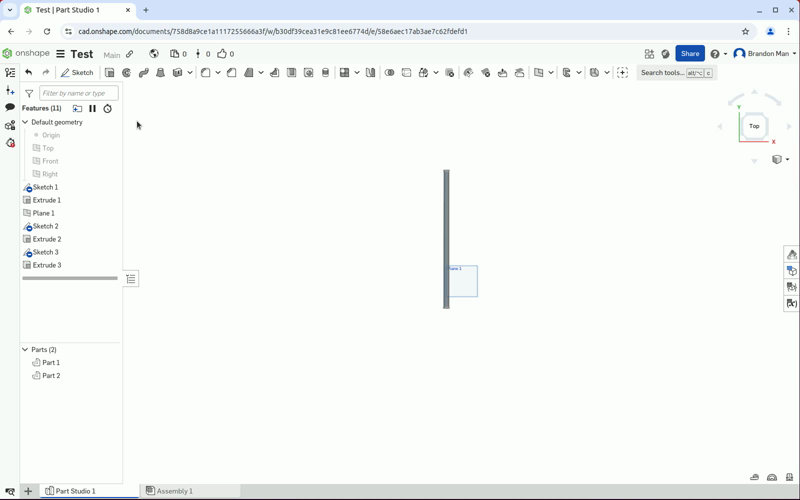
key(up, 3)
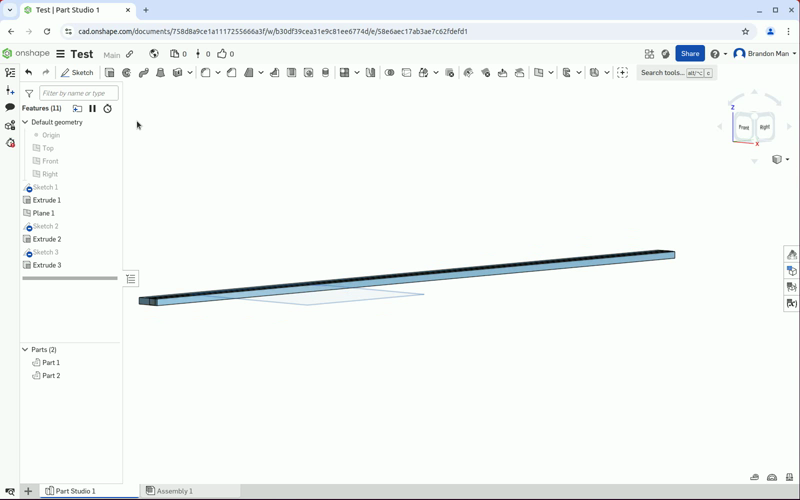
key(left, 3)
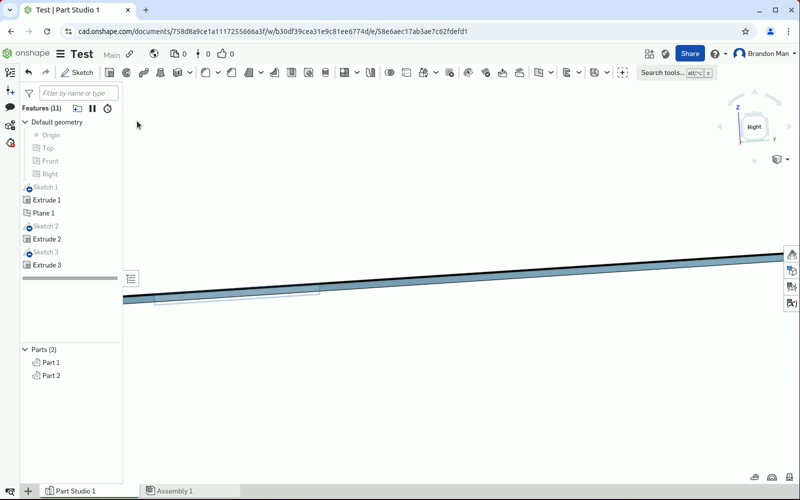
key(right, 3)
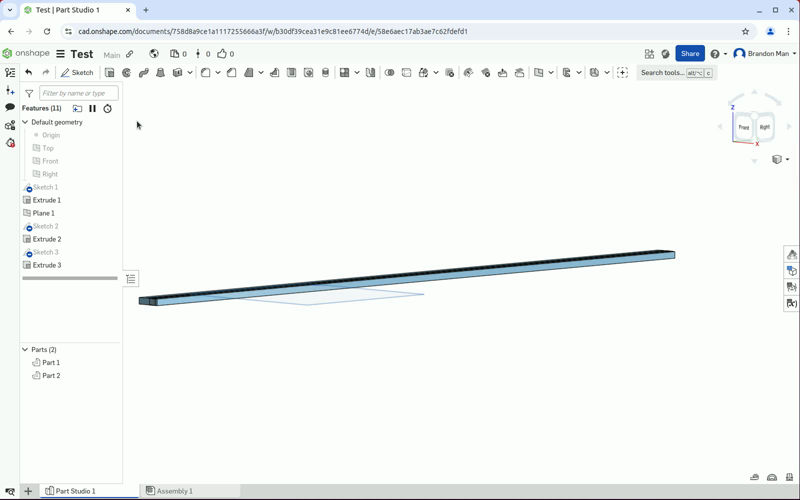
key(down, 3)
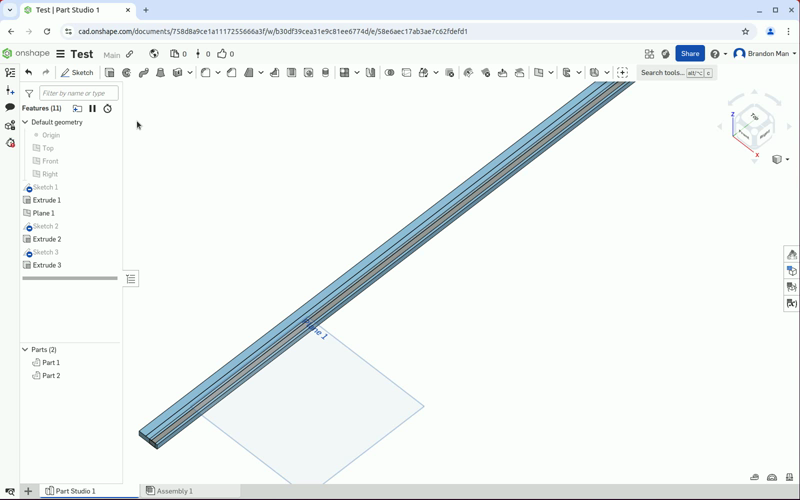
mouse_move(73, 189)
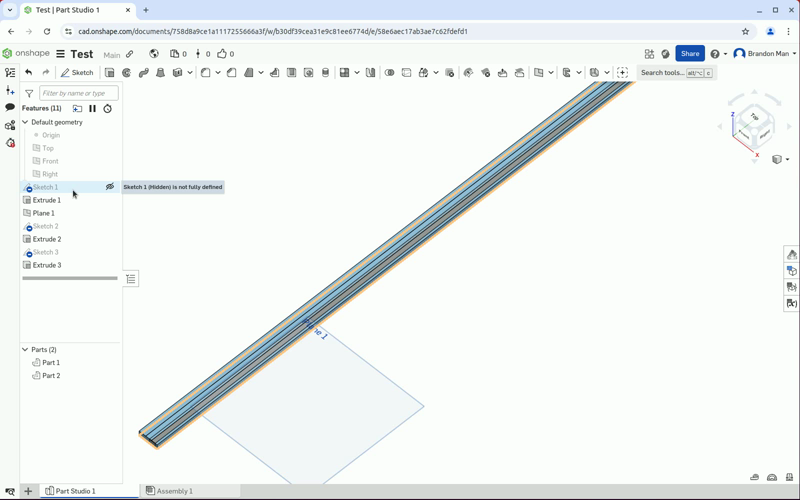
click(73, 189)